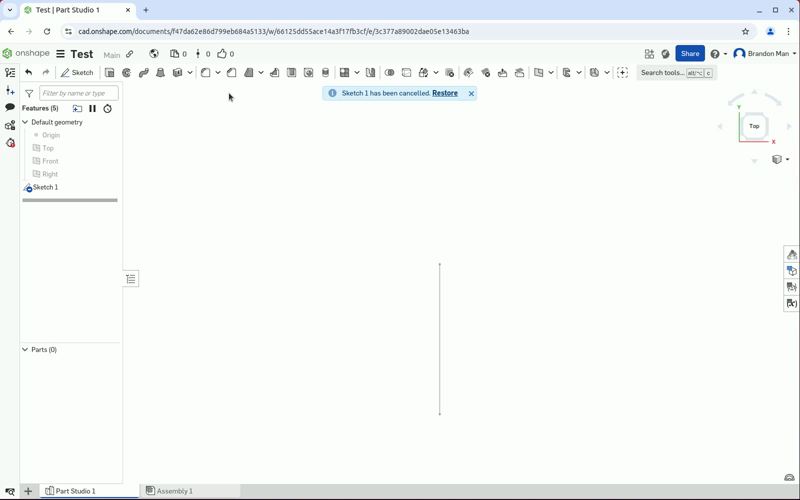
key(shift+h)
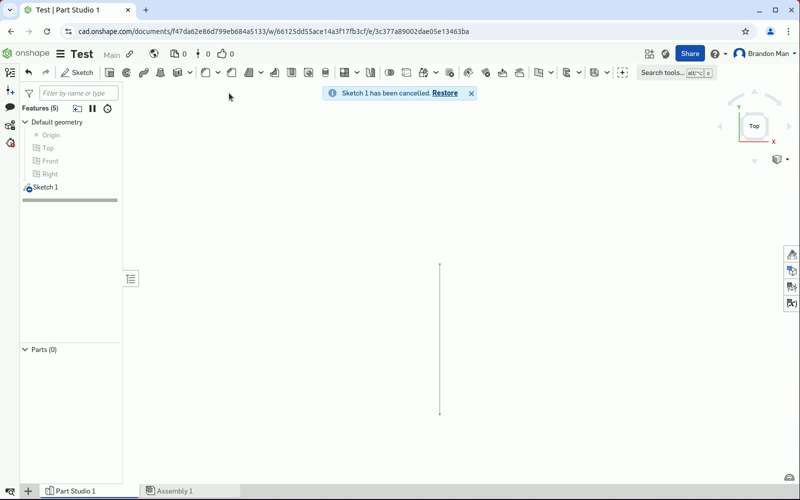
key(shift+s)
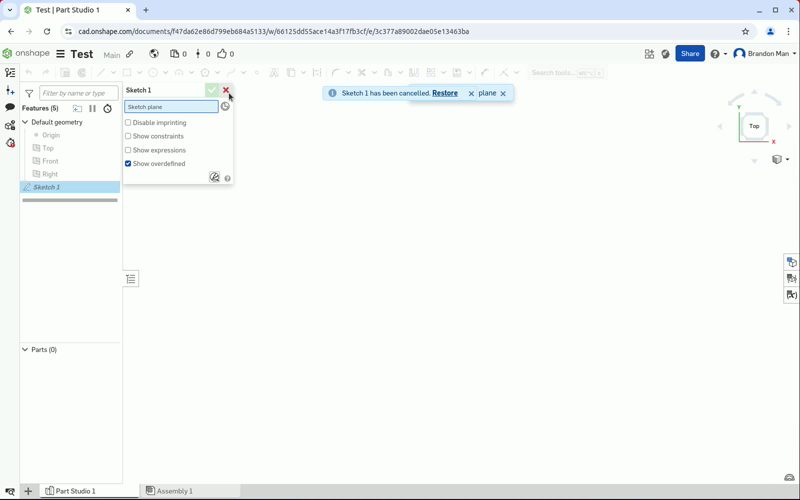
mouse_move(73, 150)
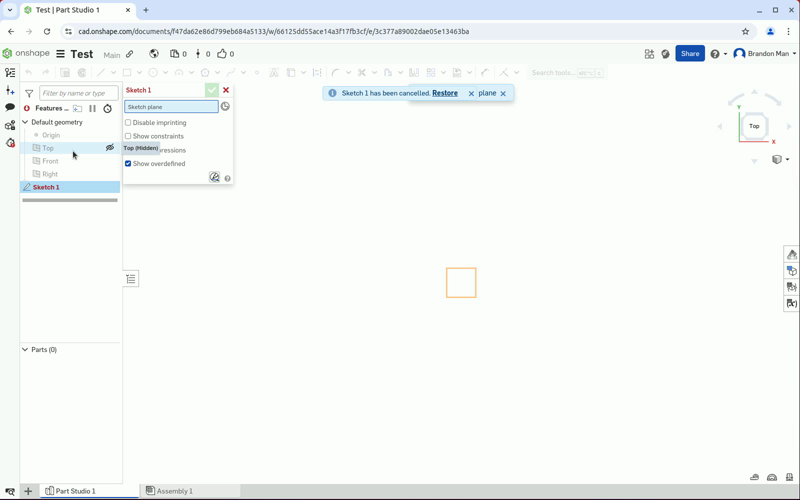
click(73, 150)
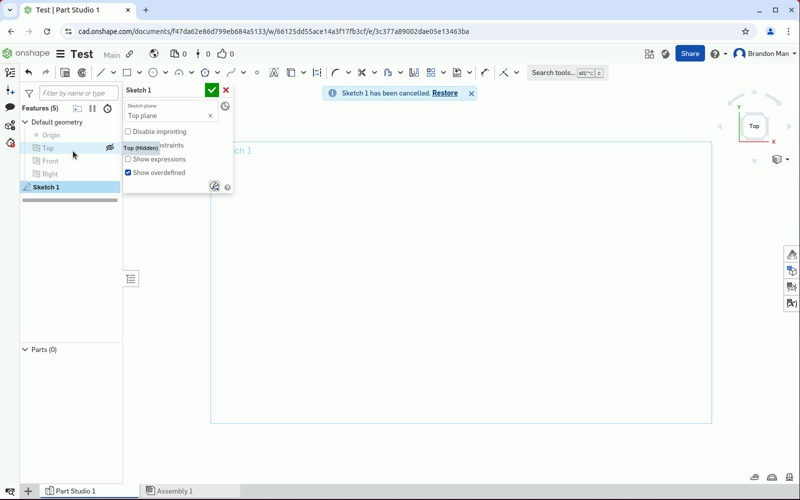
mouse_move(73, 352)
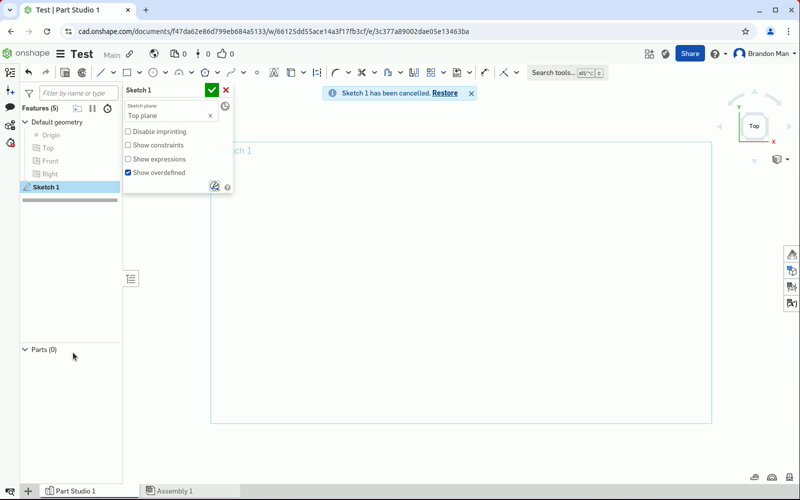
key(y)
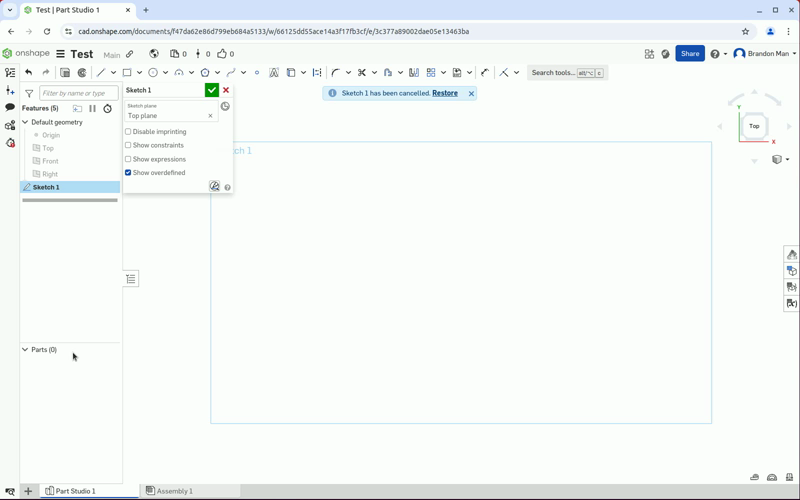
key(l)
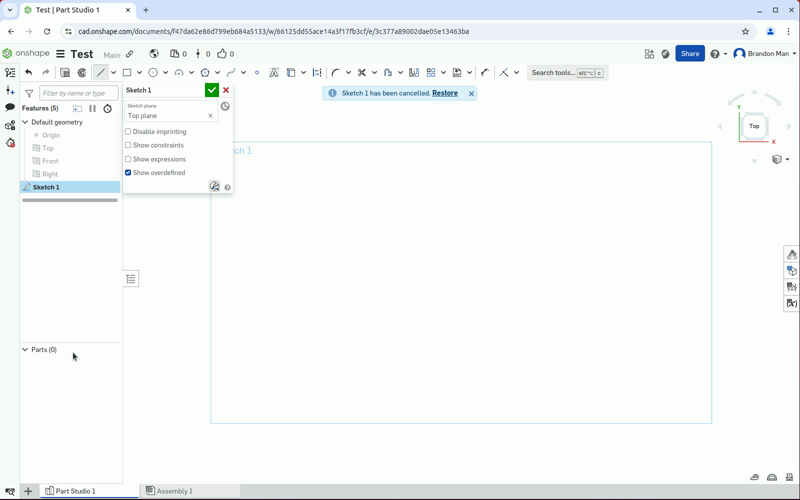
key_down(shift)
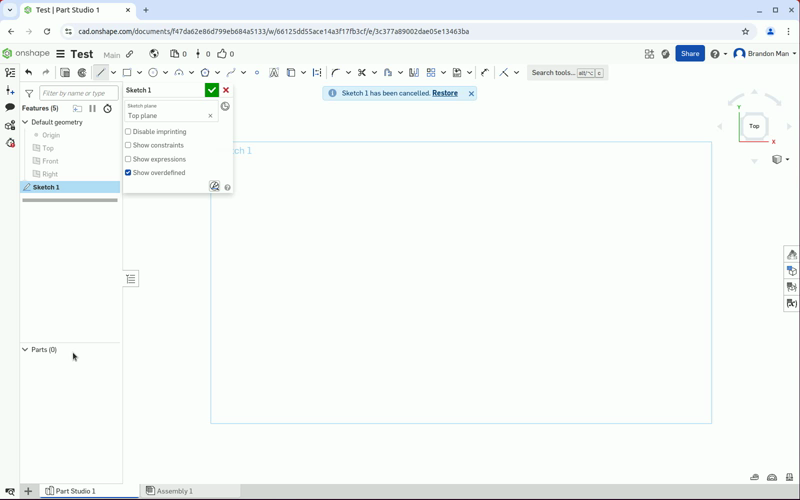
mouse_move(348, 347)
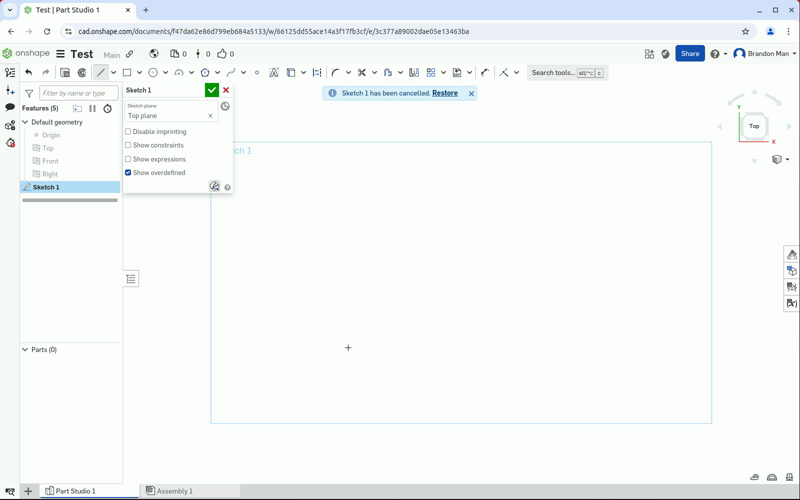
click(348, 347)
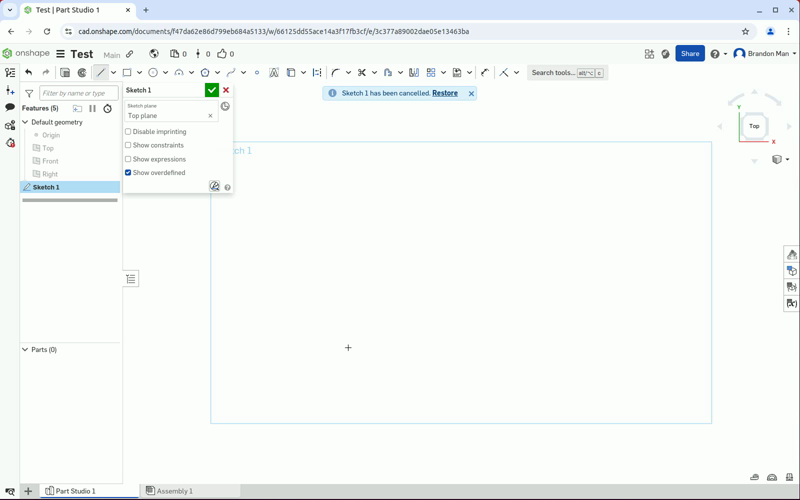
key_up(shift)
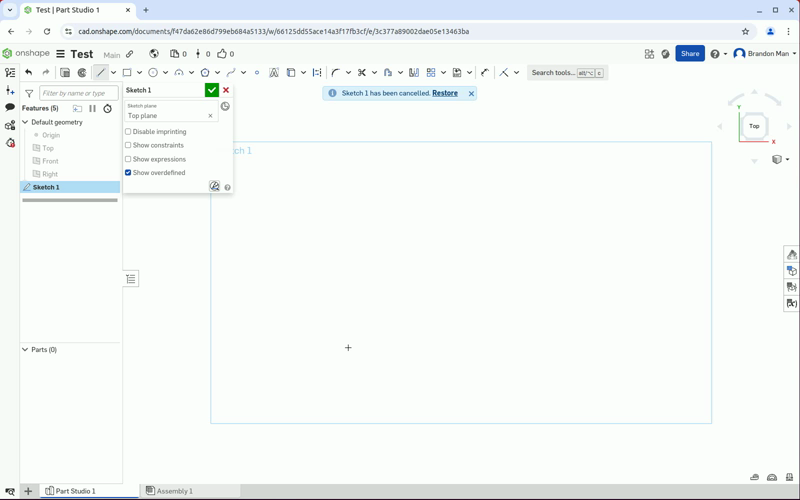
key_down(shift)
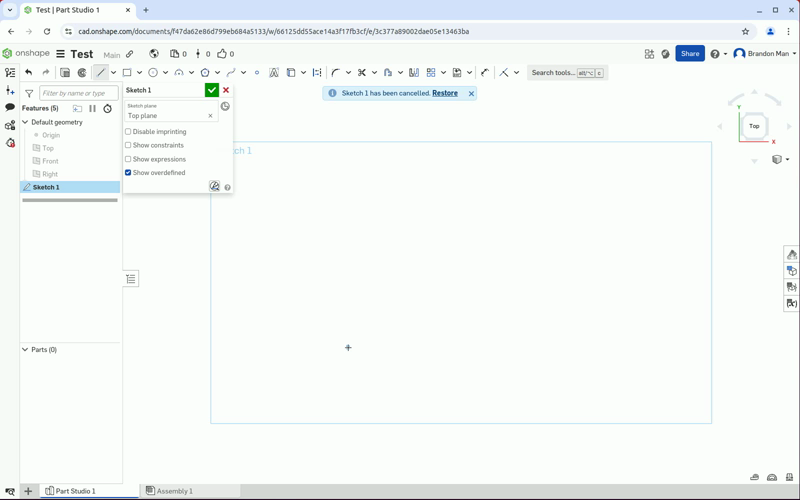
mouse_move(572, 347)
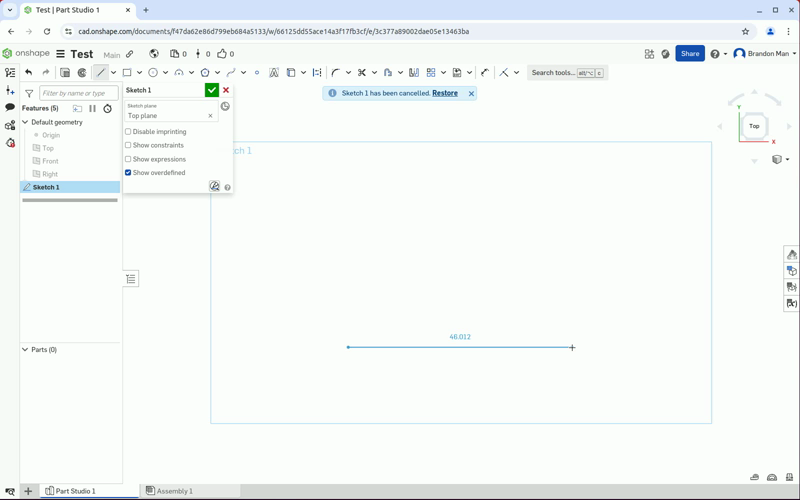
click(572, 347)
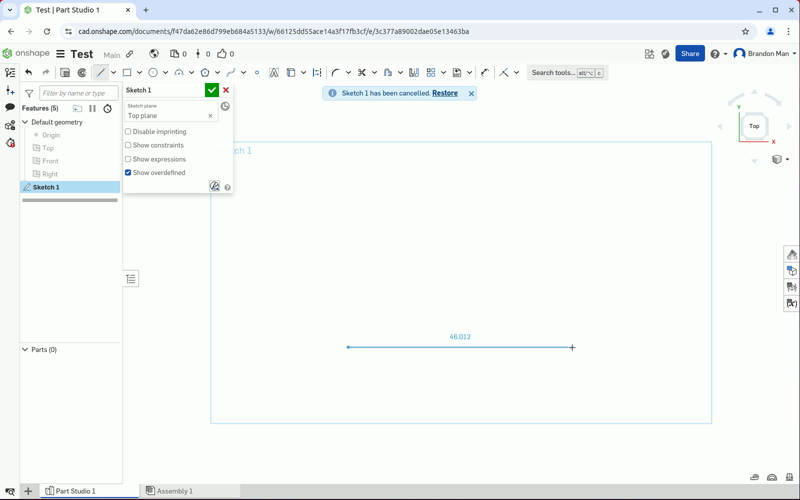
key_up(shift)
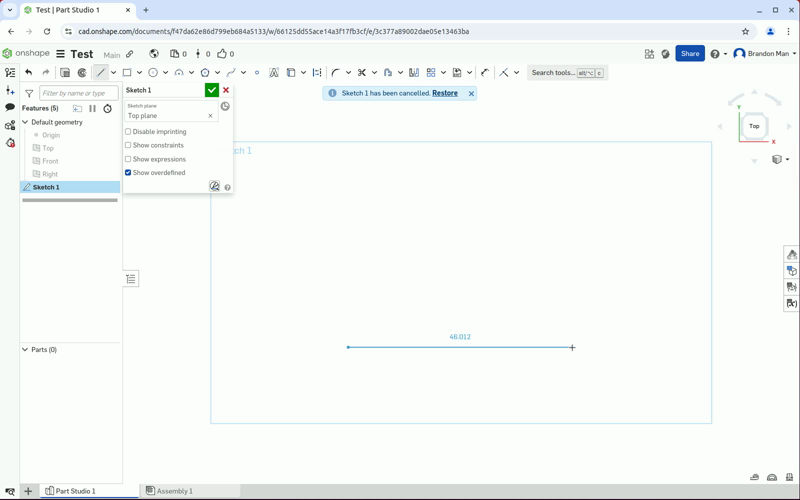
key_down(shift)
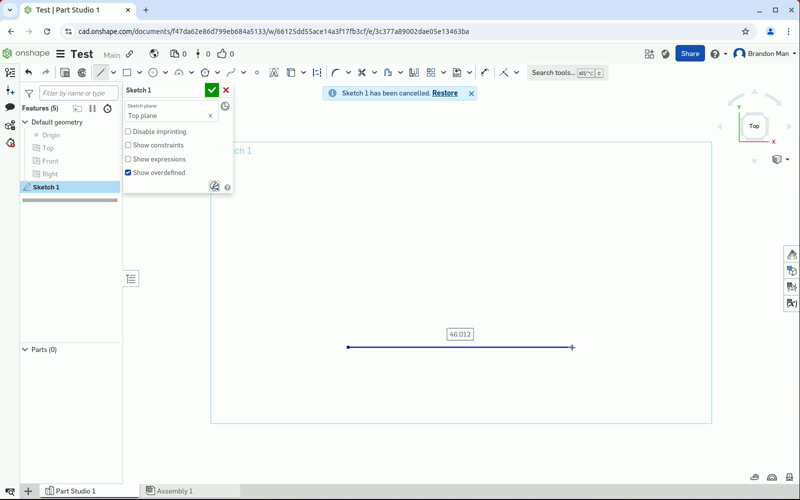
mouse_move(572, 220)
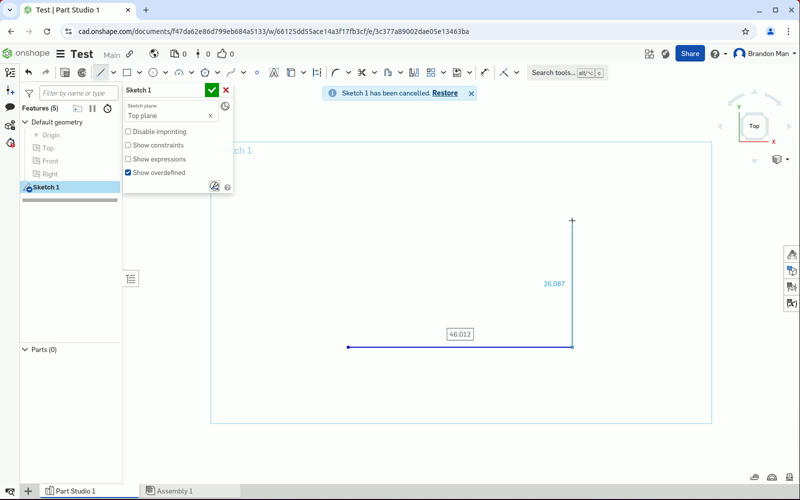
click(572, 220)
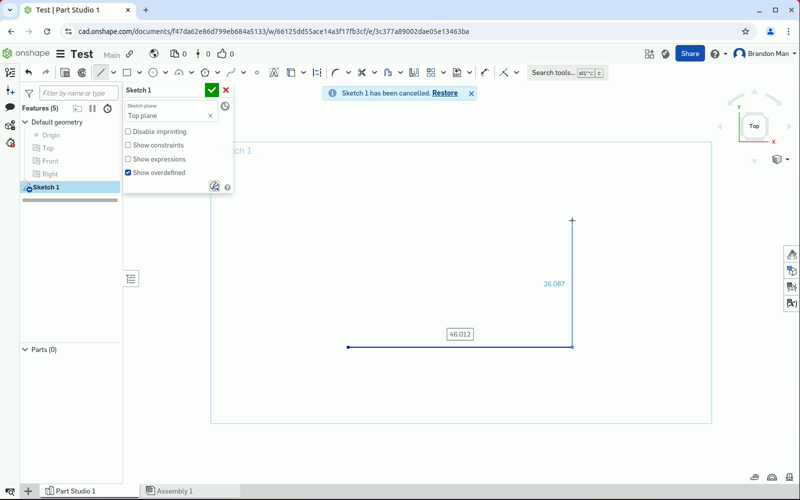
key_up(shift)
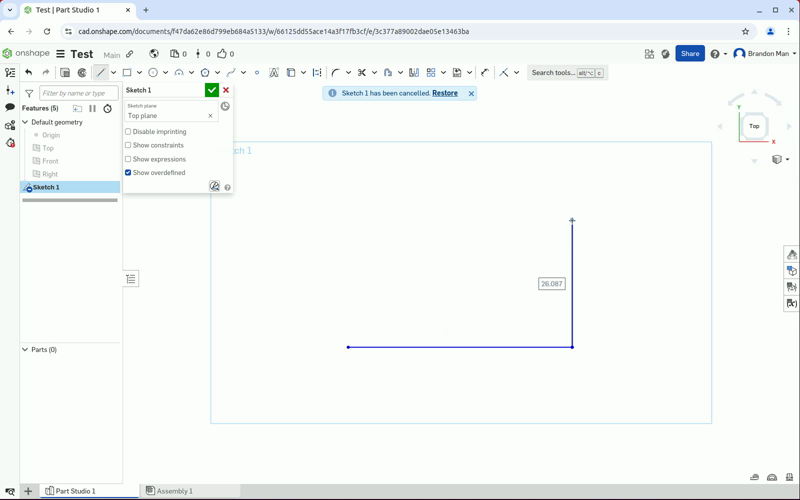
key_down(shift)
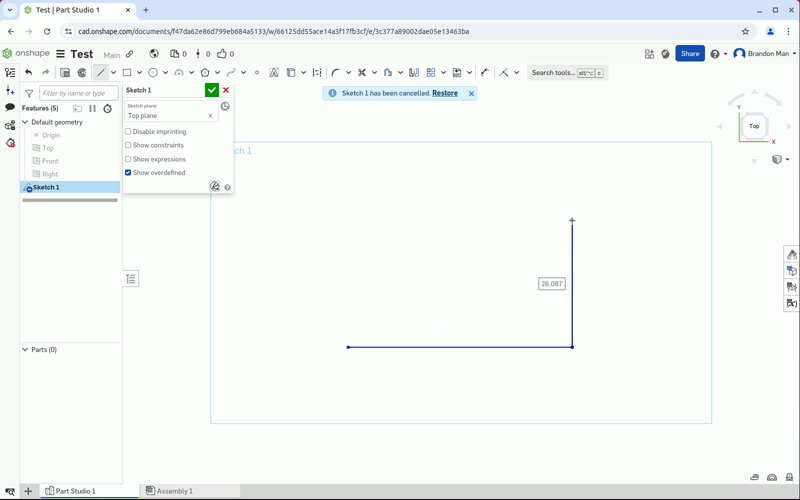
mouse_move(348, 220)
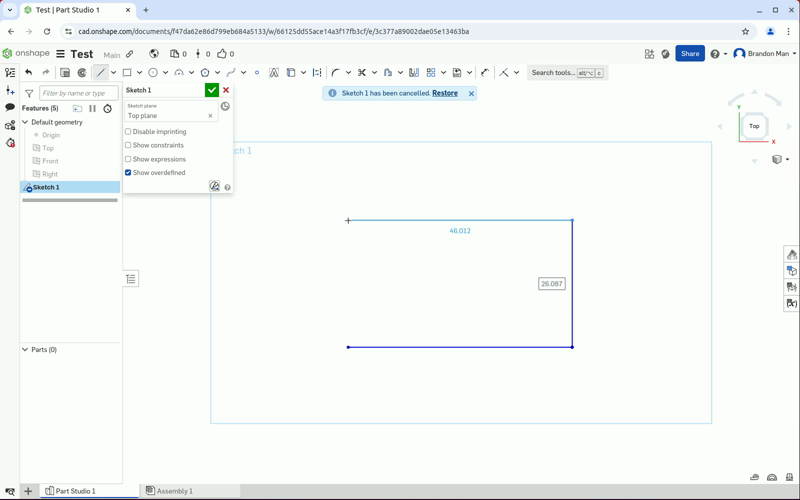
click(348, 220)
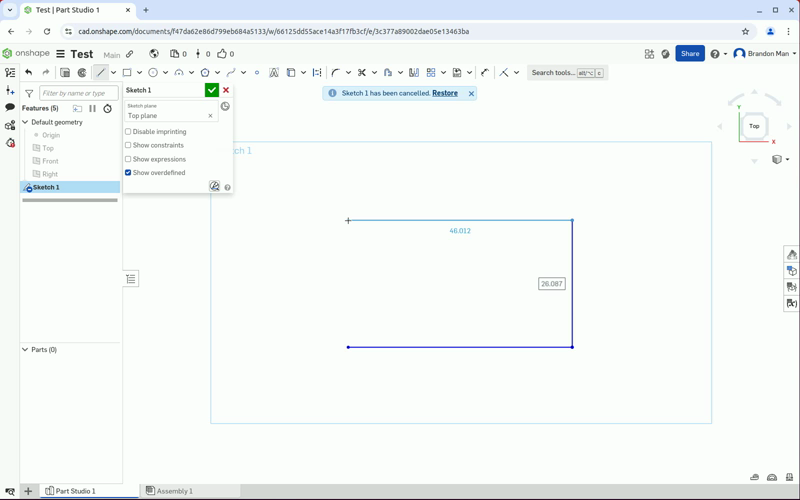
key_up(shift)
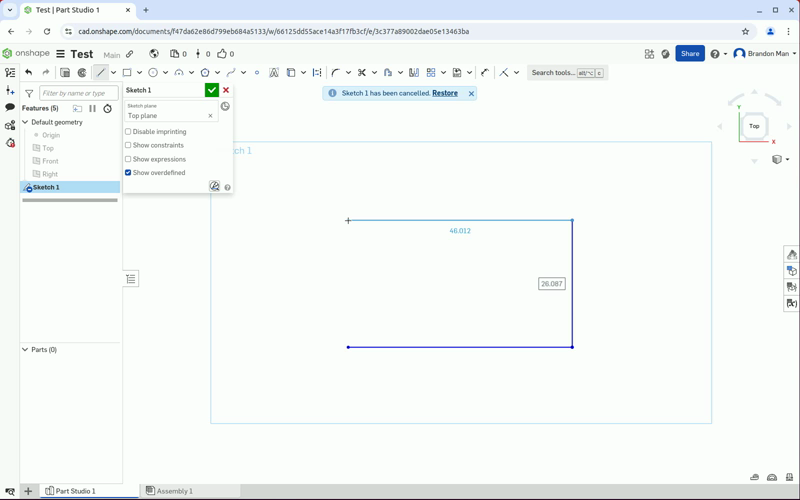
key_down(shift)
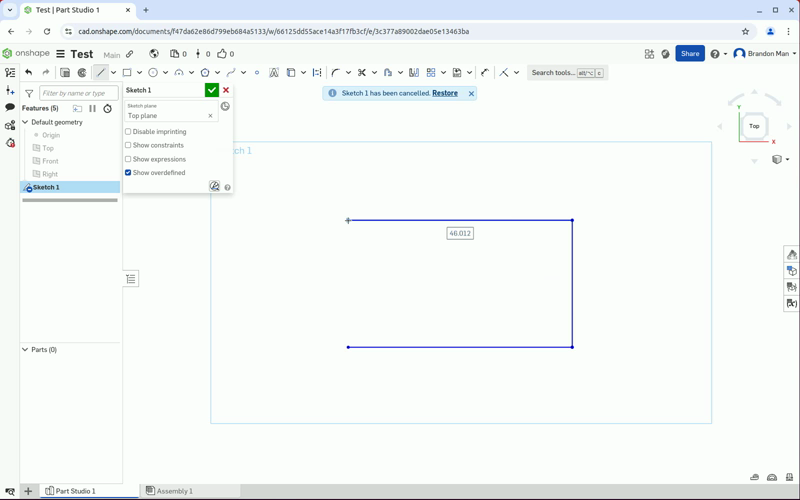
mouse_move(348, 347)
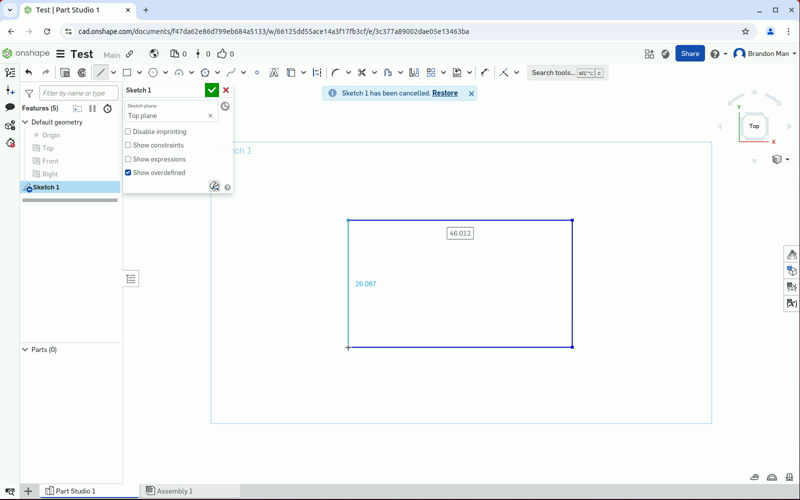
key_up(shift)
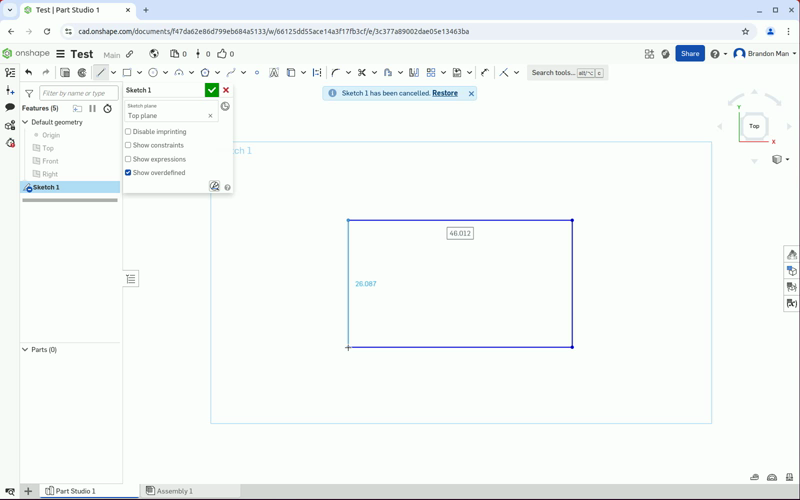
click(348, 347)
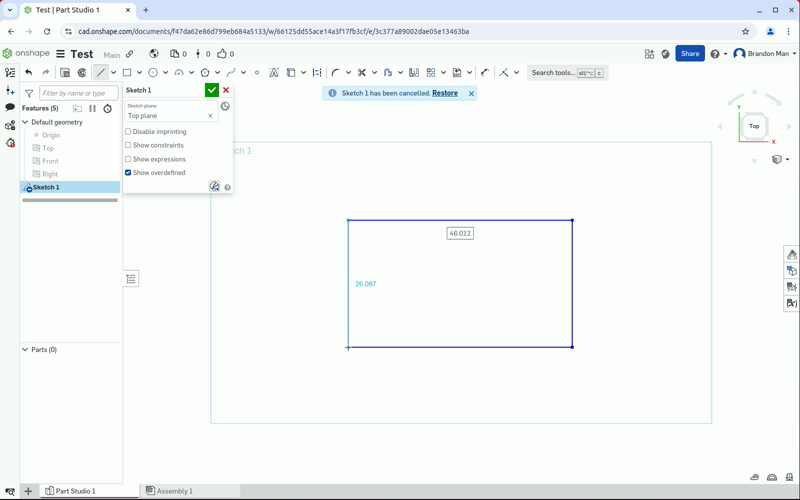
key(esc)
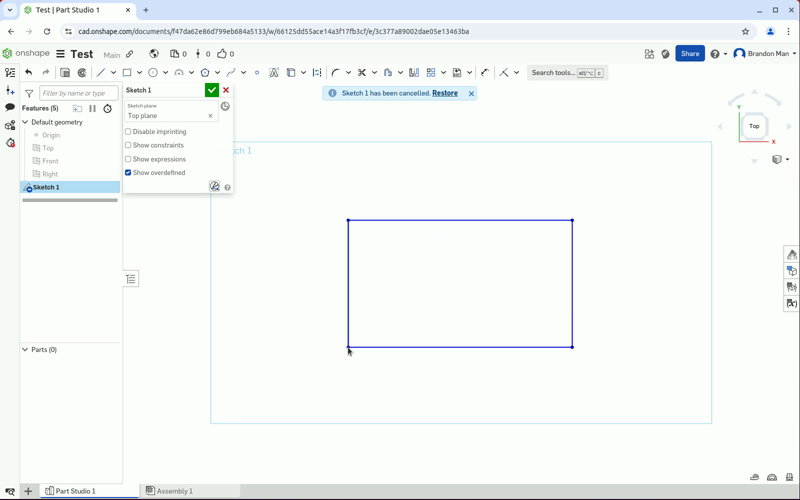
key(c)
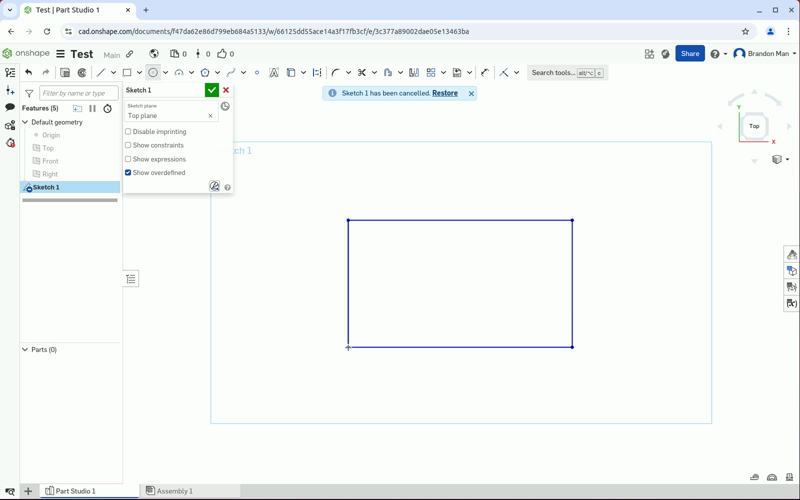
key_down(shift)
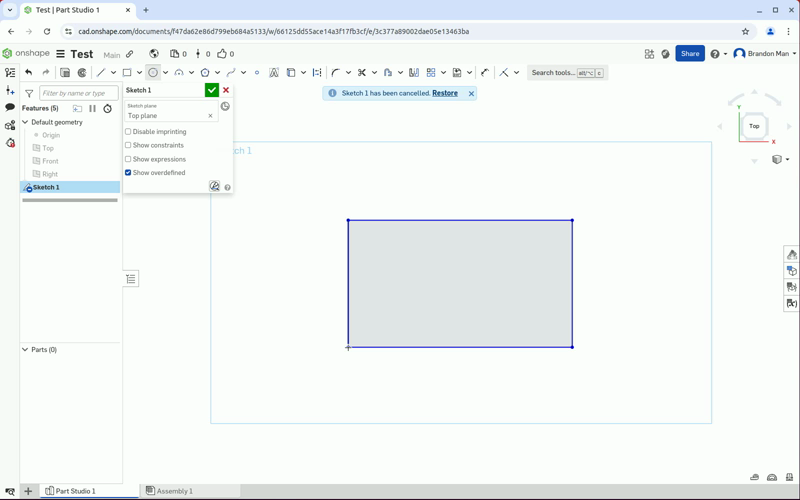
mouse_move(404, 283)
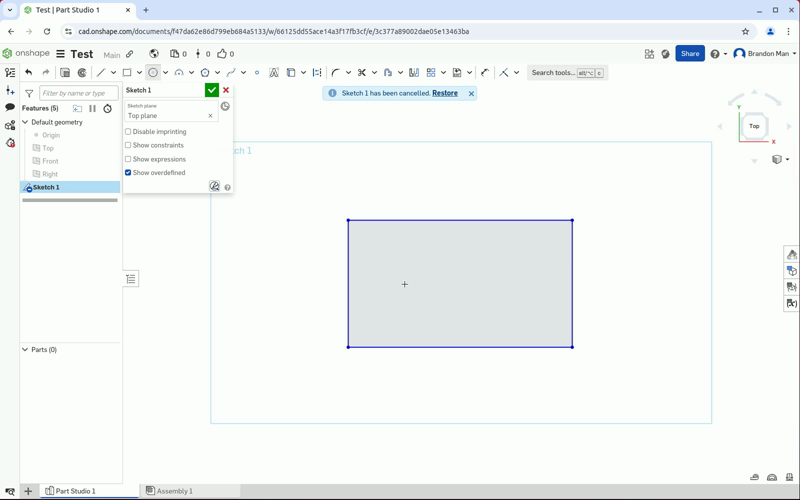
click(404, 283)
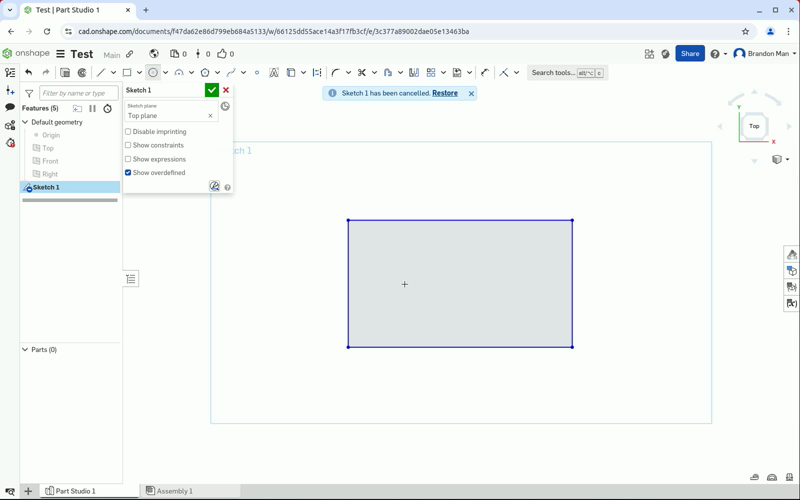
key_up(shift)
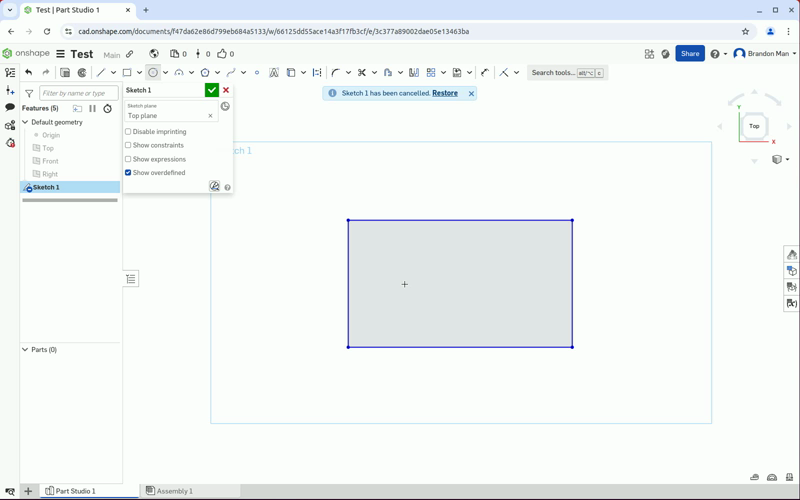
mouse_move(442, 283)
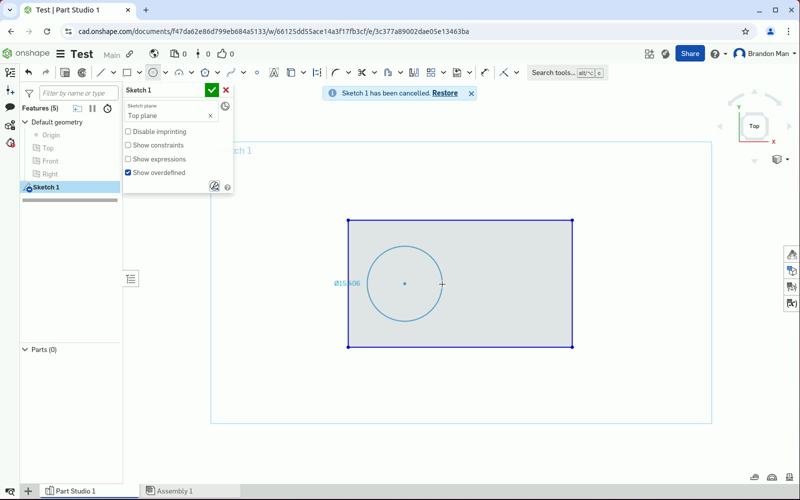
click(442, 283)
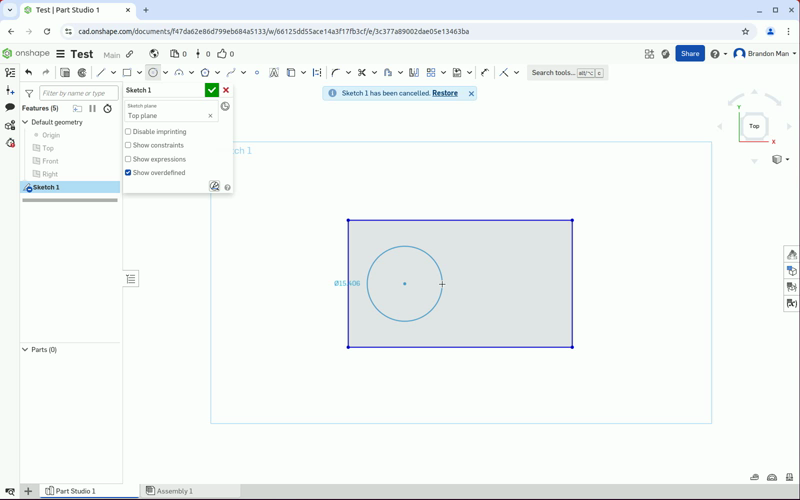
key(esc)
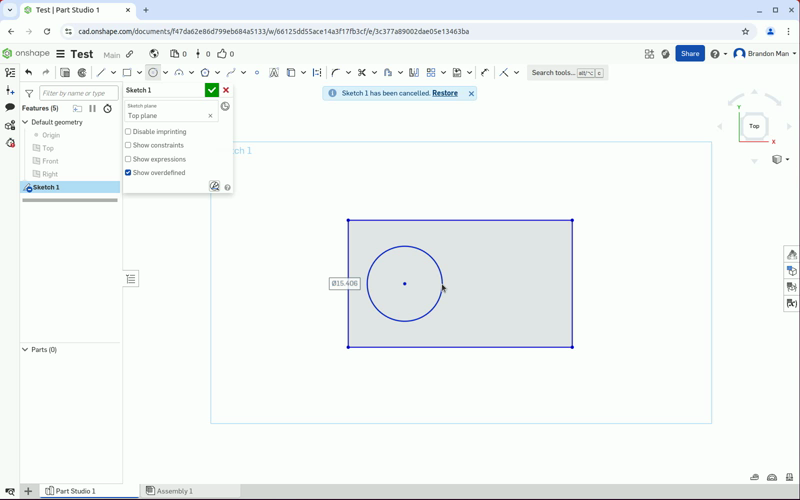
key(c)
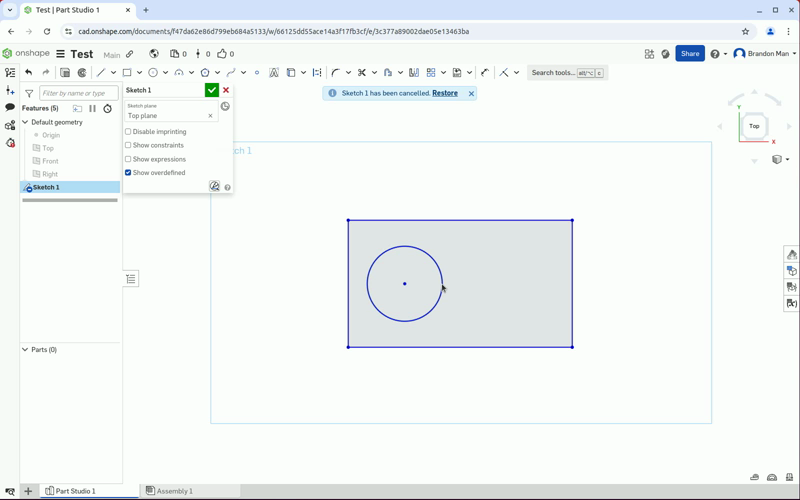
key_down(shift)
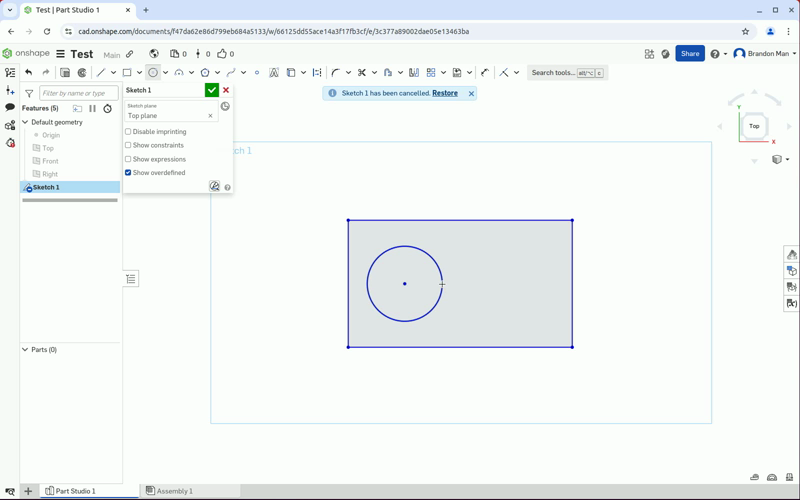
mouse_move(503, 283)
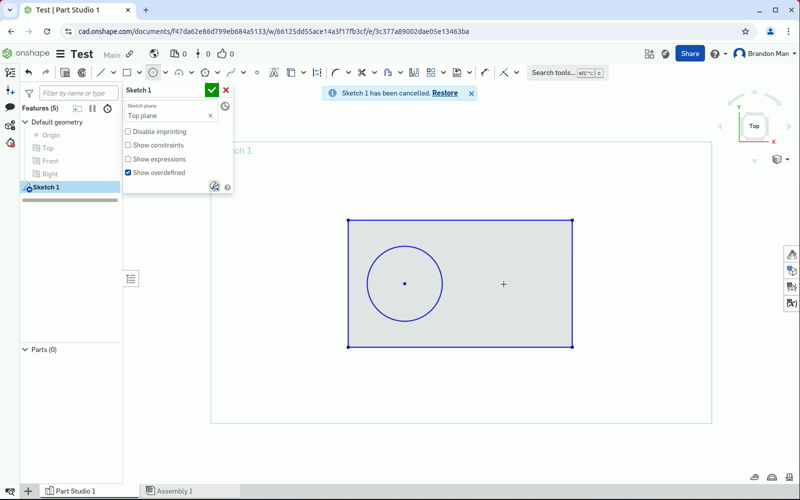
click(503, 283)
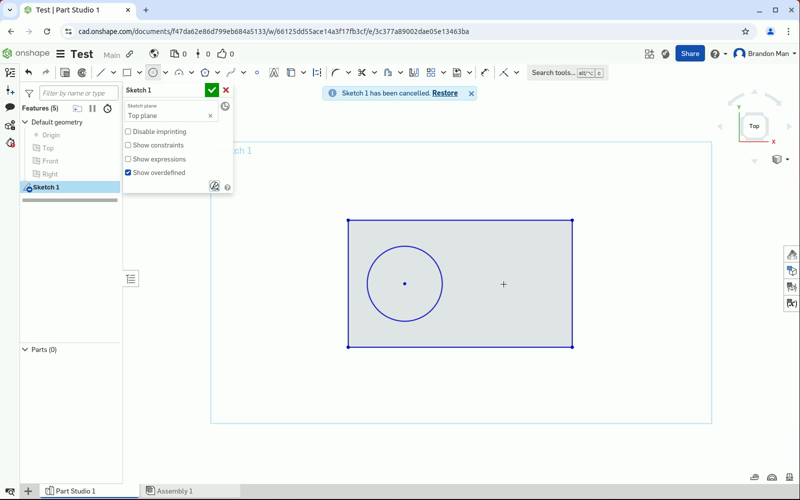
key_up(shift)
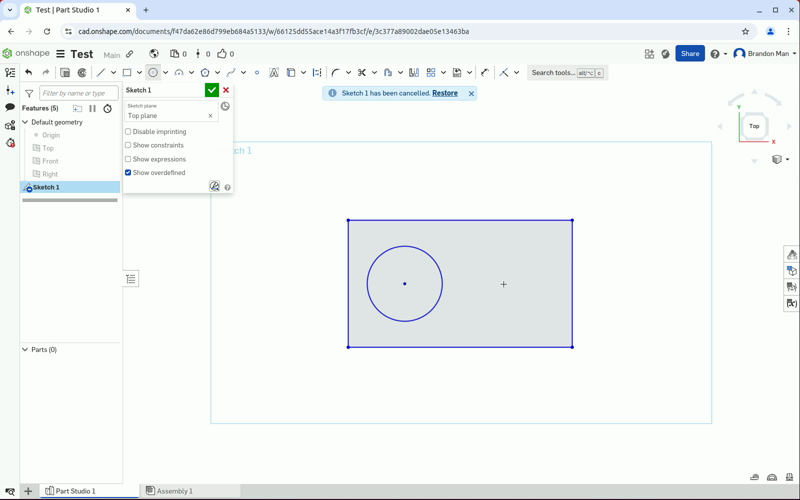
mouse_move(550, 283)
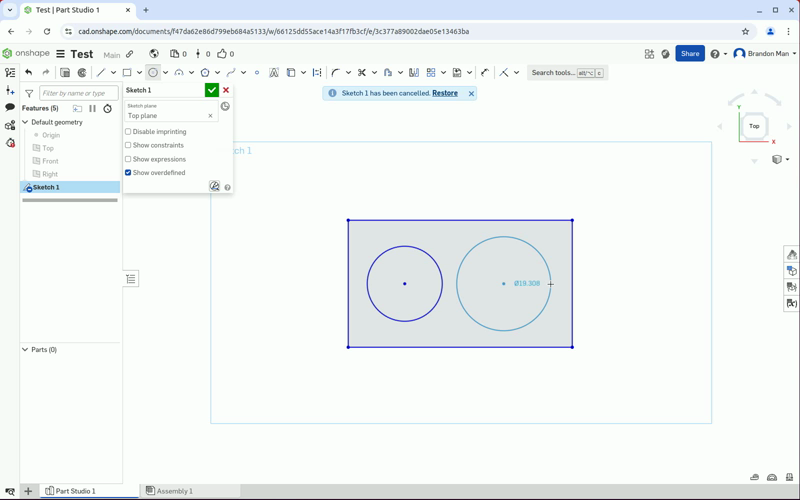
click(550, 283)
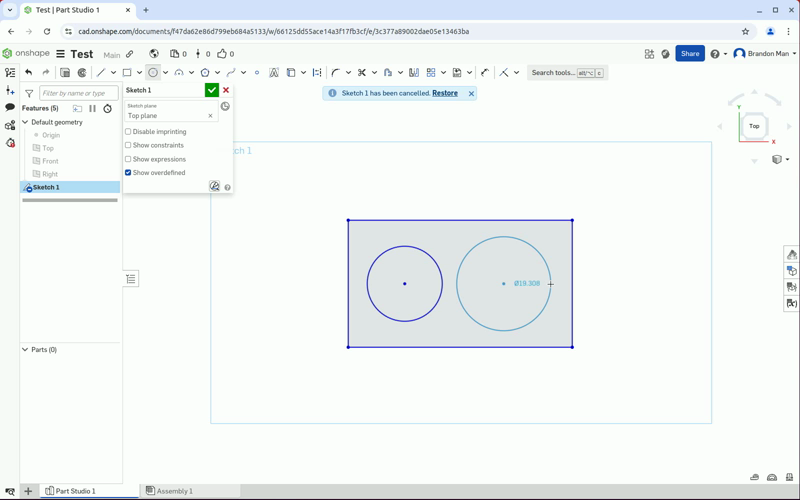
key(esc)
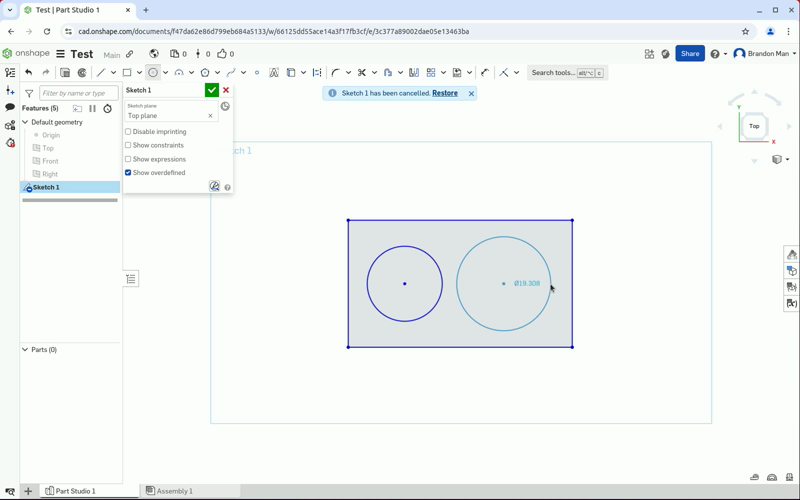
mouse_move(460, 243)
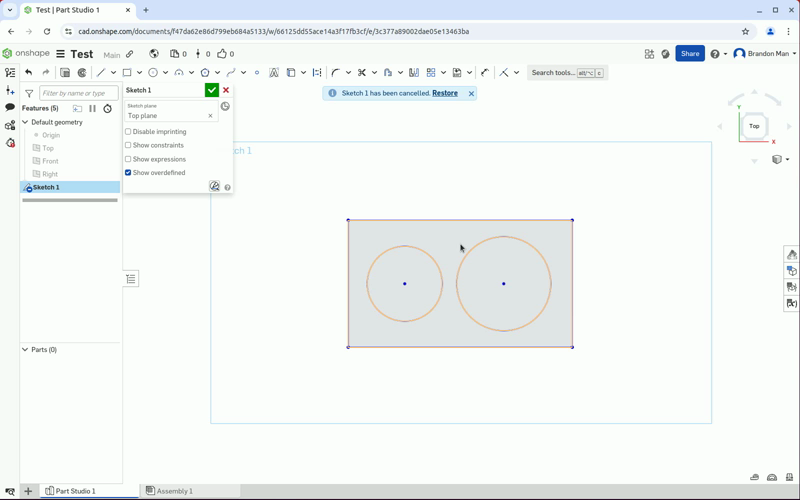
click(460, 243)
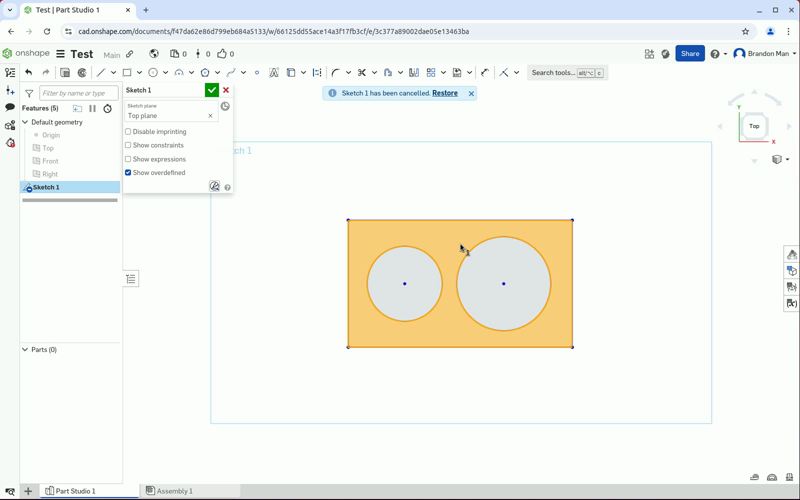
mouse_move(73, 352)
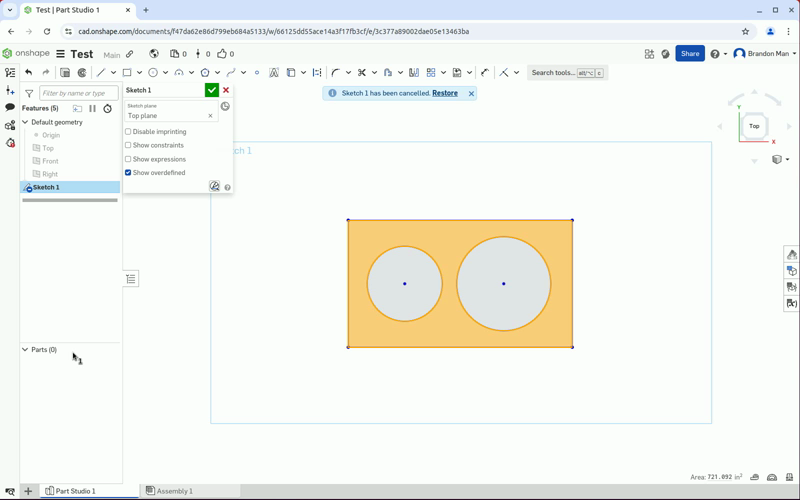
key(shift+y)
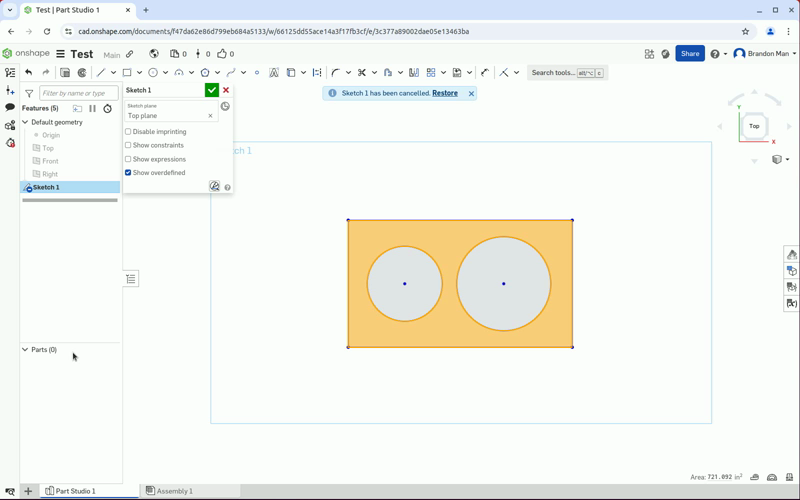
key(shift+e)
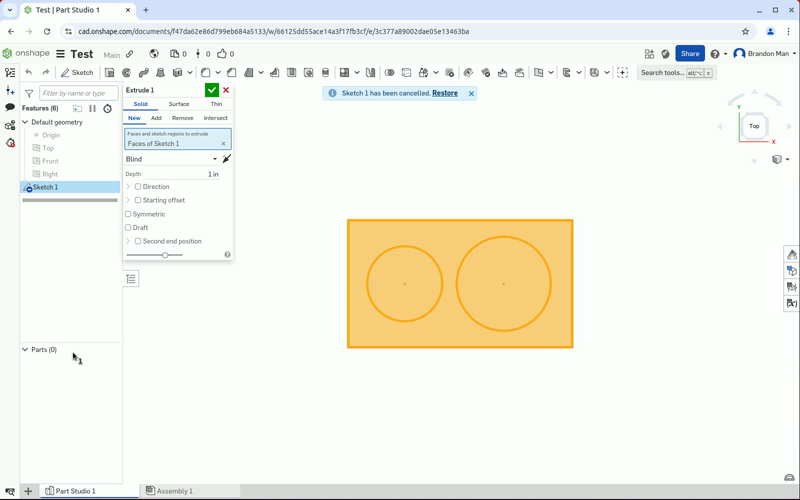
mouse_move(143, 106)
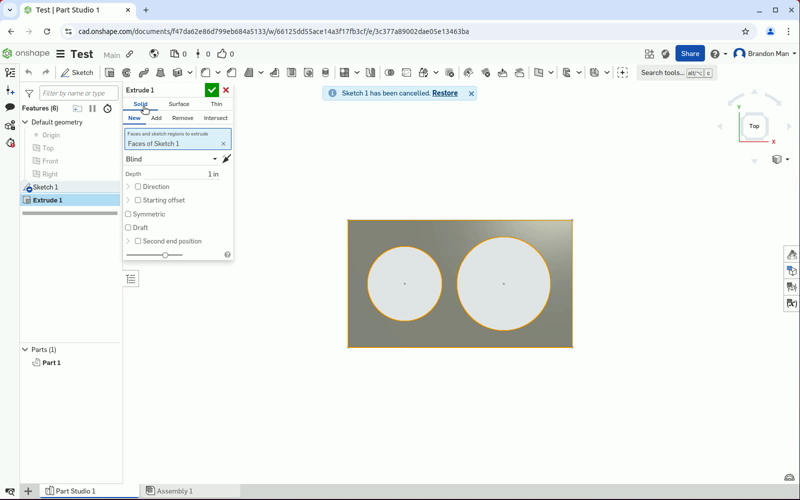
click(143, 106)
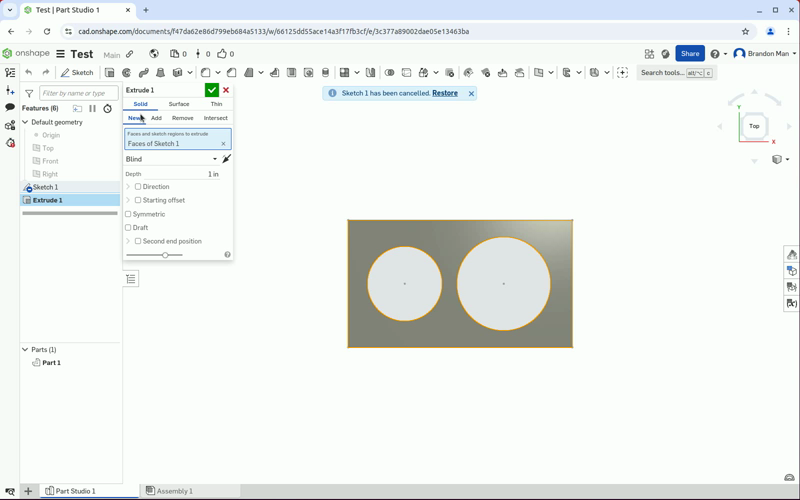
mouse_move(137, 120)
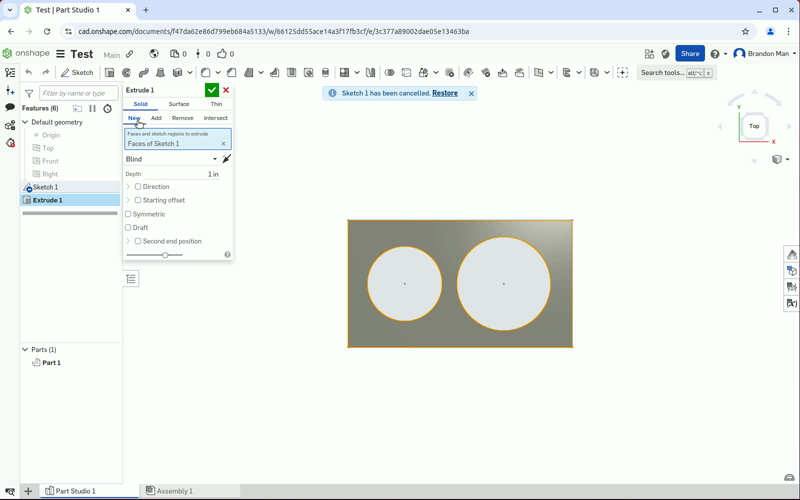
click(137, 120)
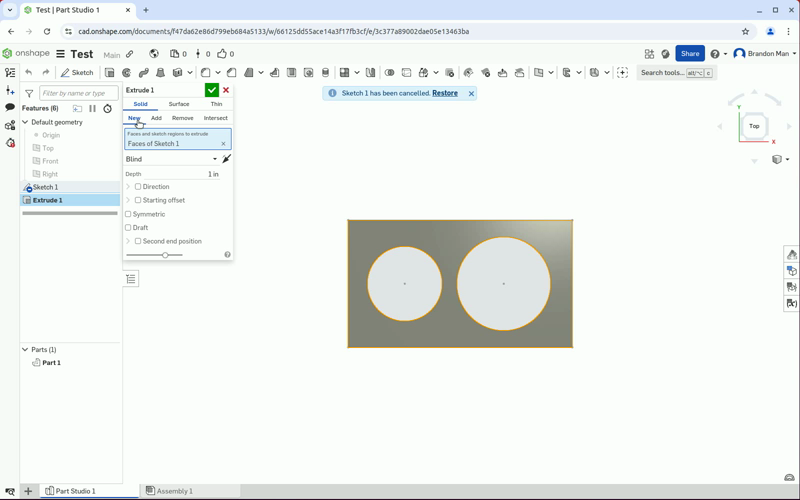
key(tab, 4)
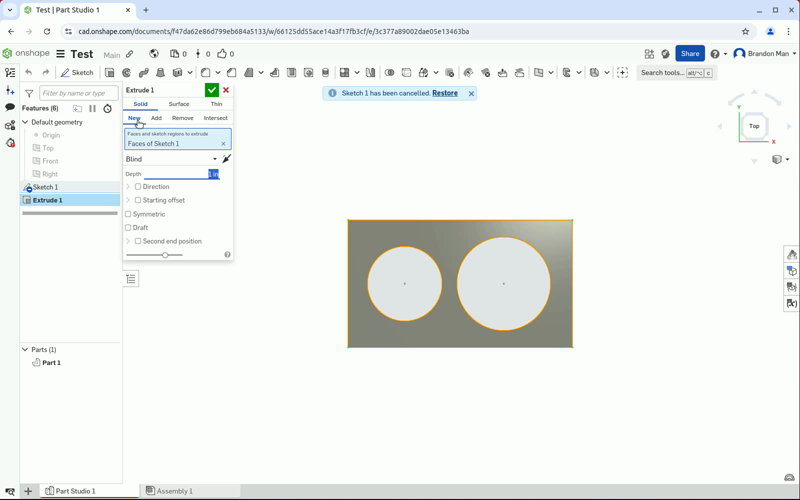
text(0.722)
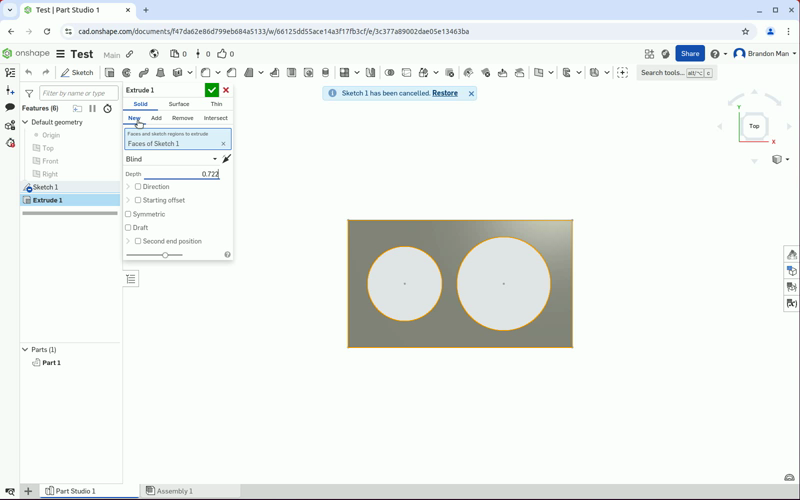
key(enter)
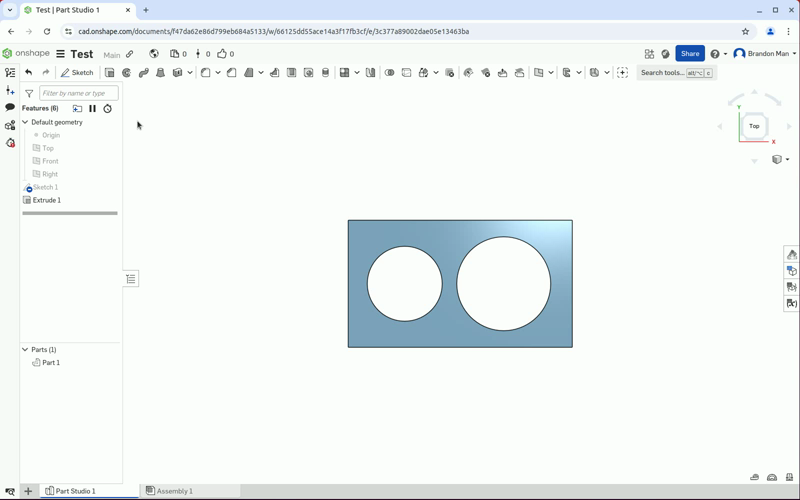
key(shift+h)
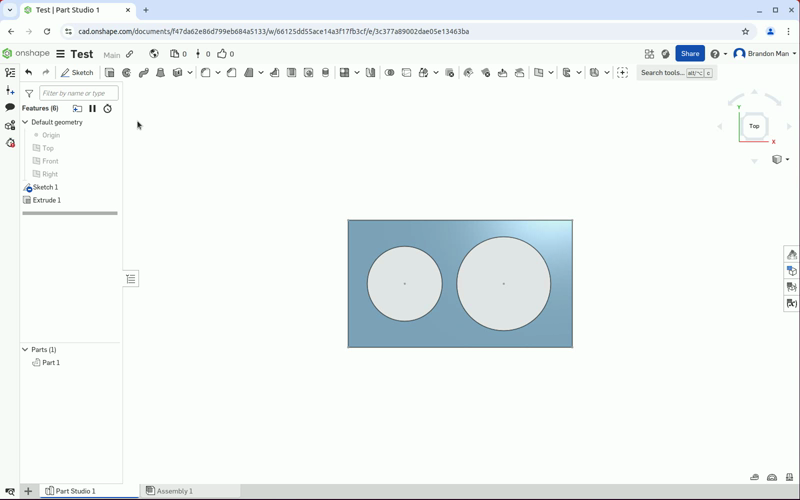
key(shift+h)
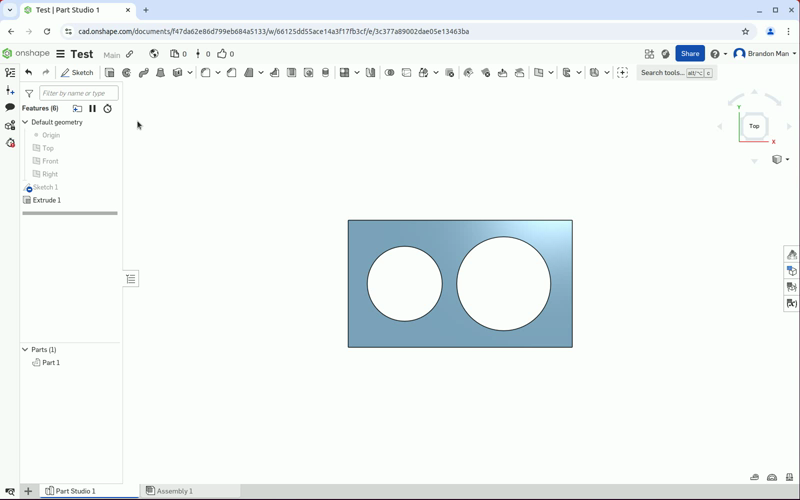
mouse_move(73, 189)
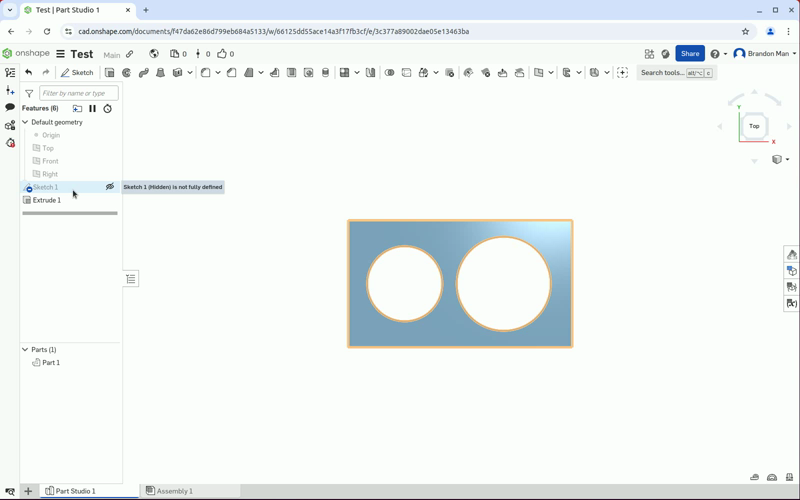
click(73, 189)
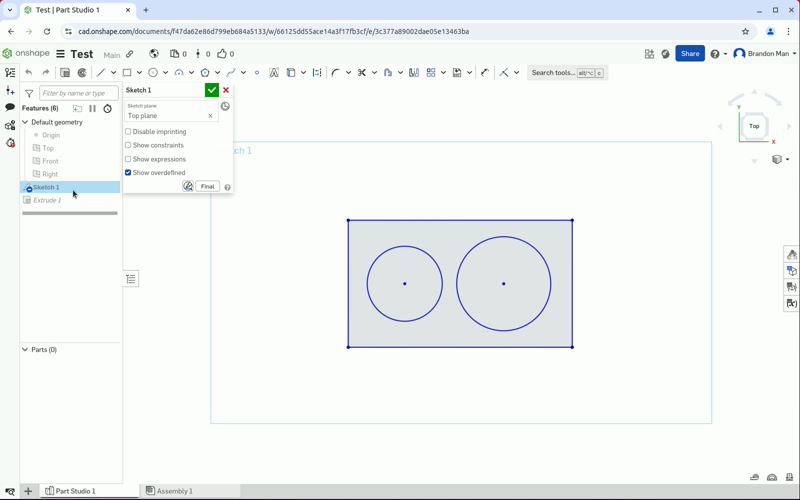
mouse_move(229, 92)
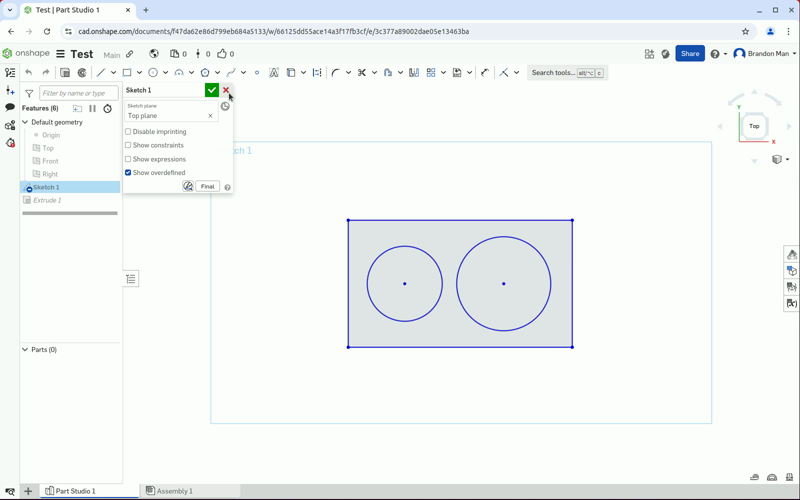
click(229, 92)
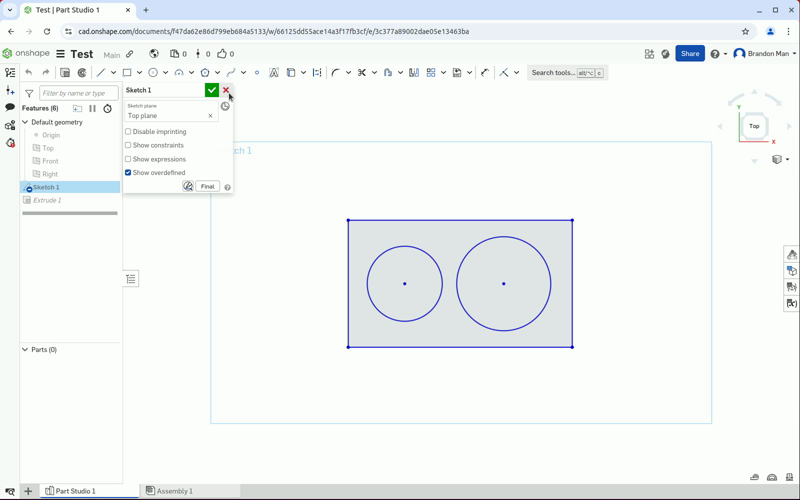
key(shift+s)
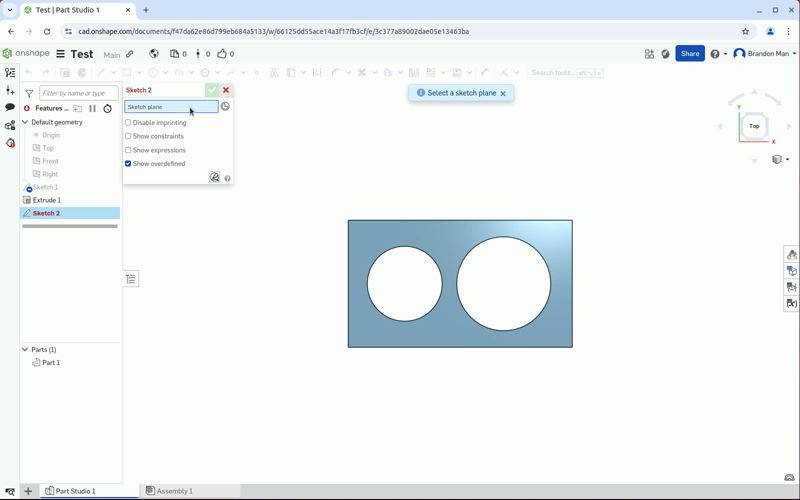
mouse_move(73, 150)
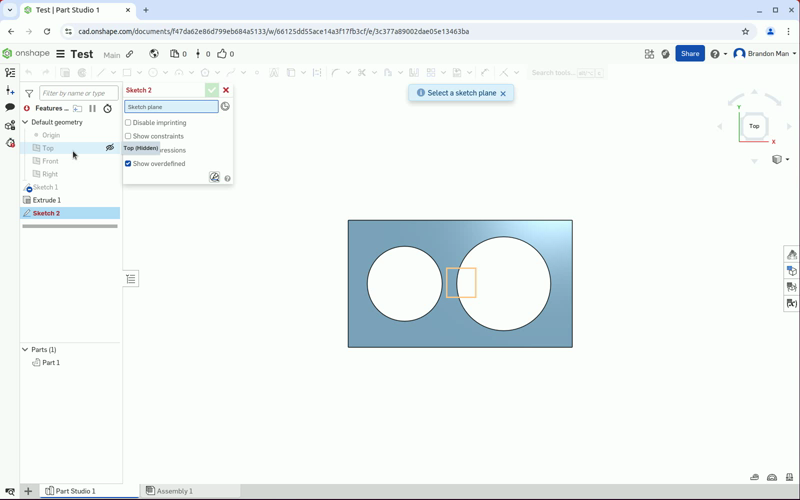
click(73, 150)
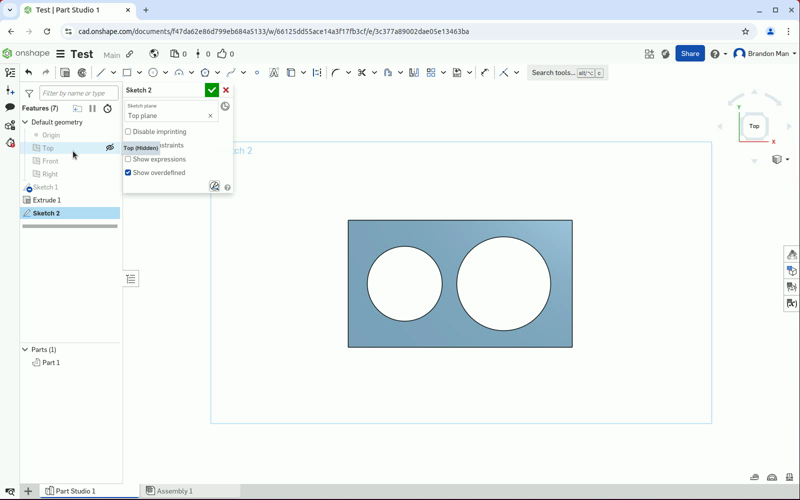
mouse_move(73, 352)
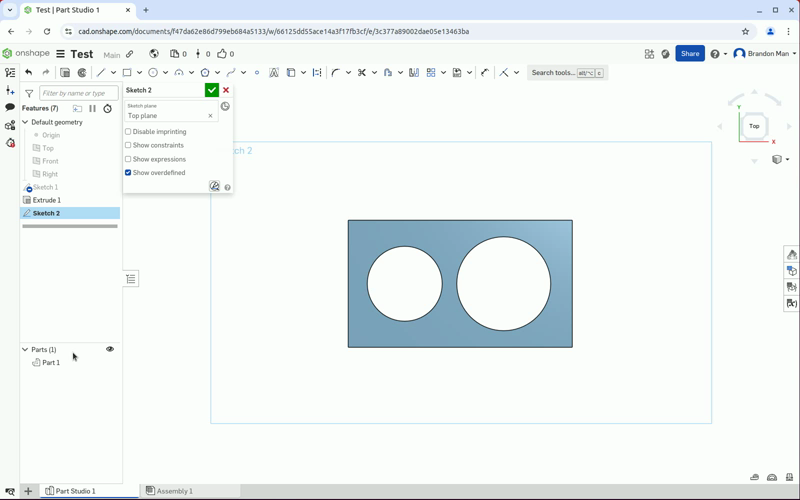
key(y)
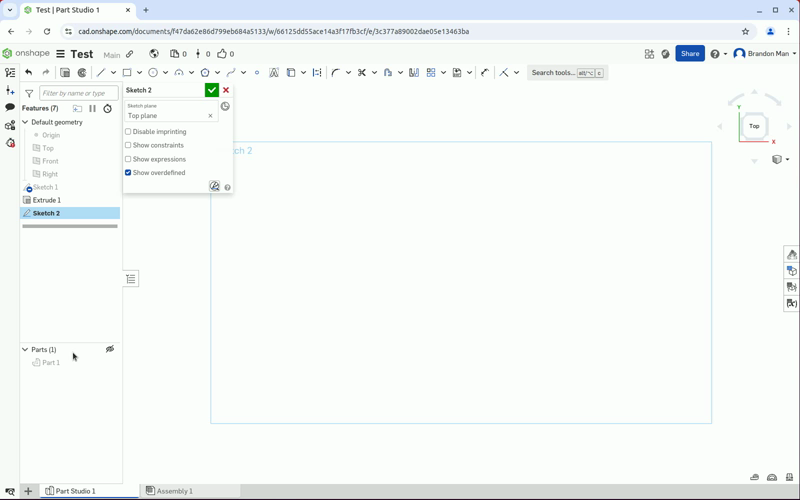
key(c)
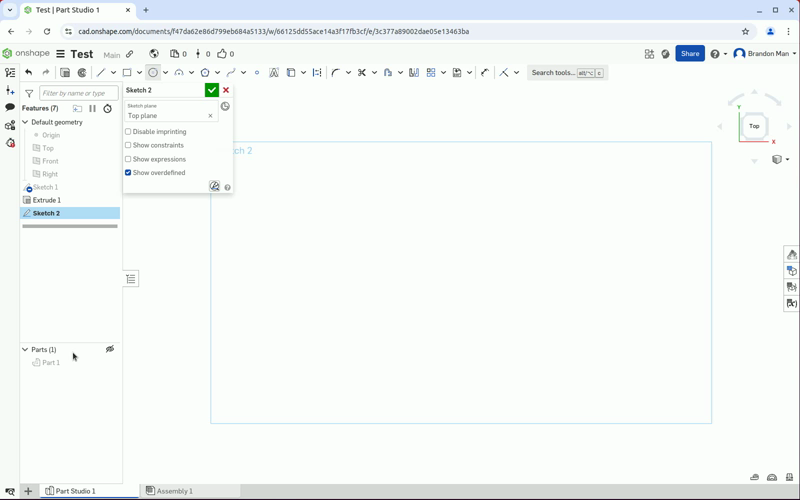
key_down(shift)
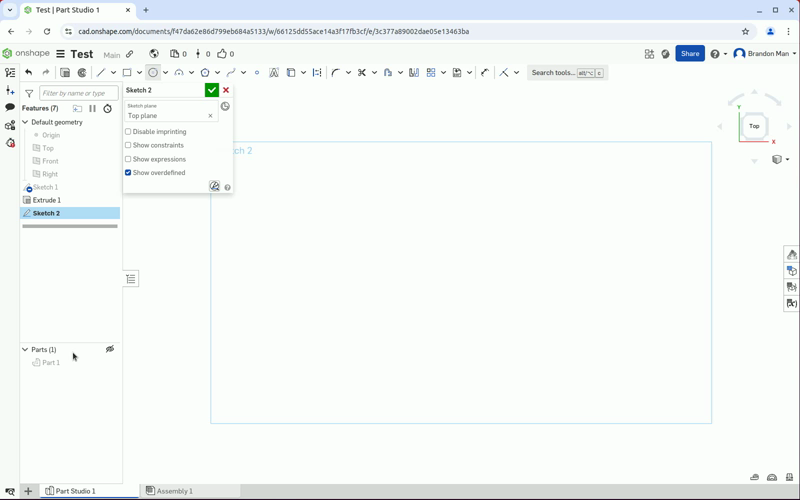
mouse_move(404, 282)
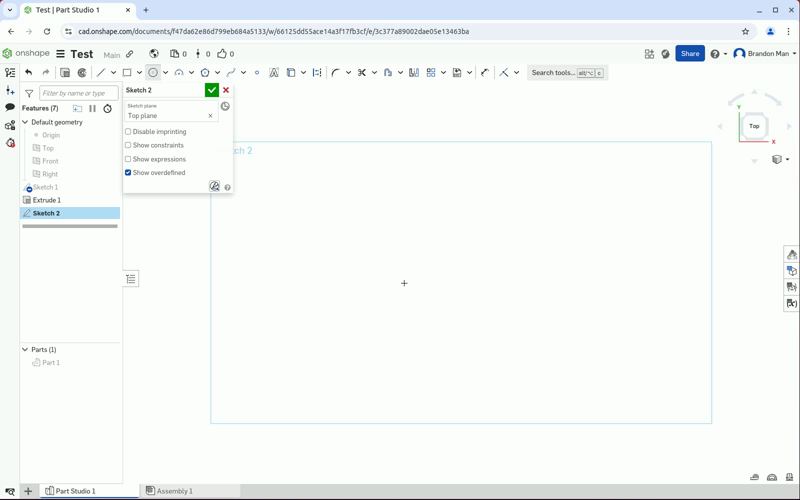
click(404, 282)
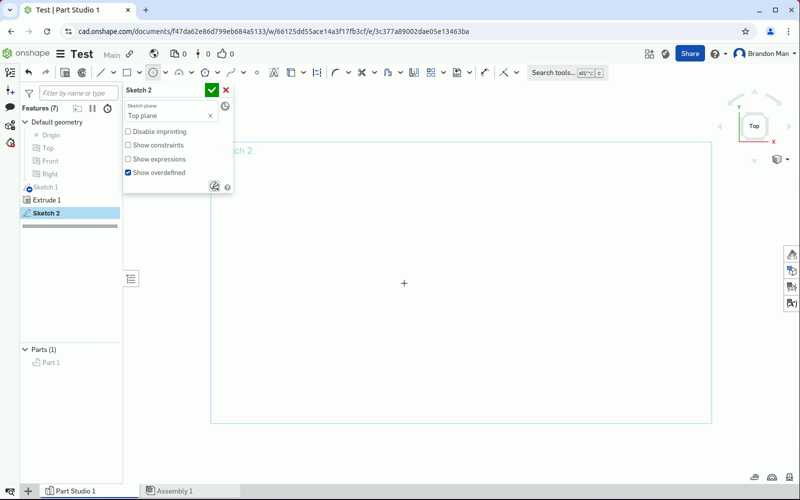
key_up(shift)
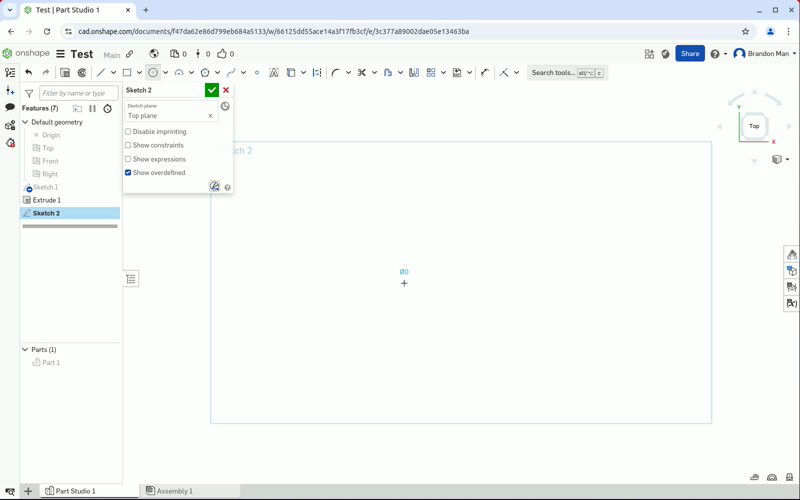
mouse_move(441, 282)
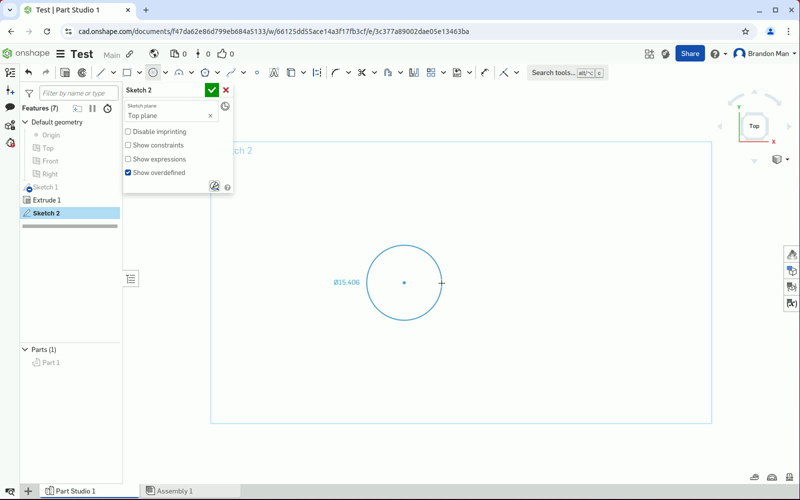
click(441, 282)
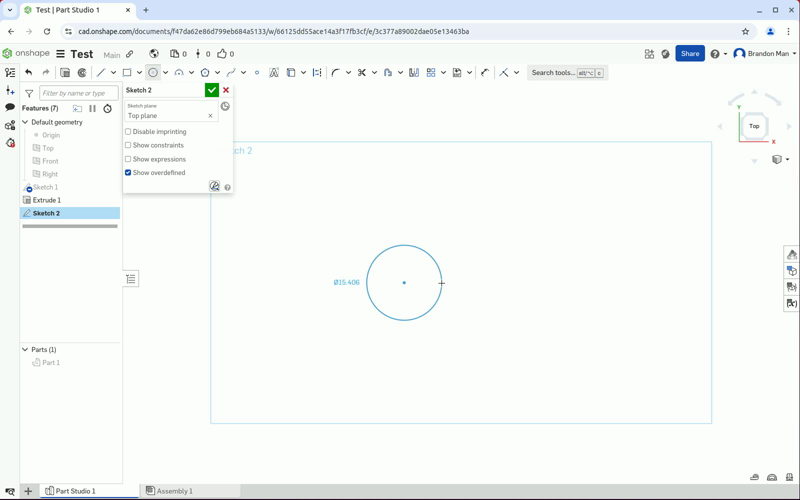
key(esc)
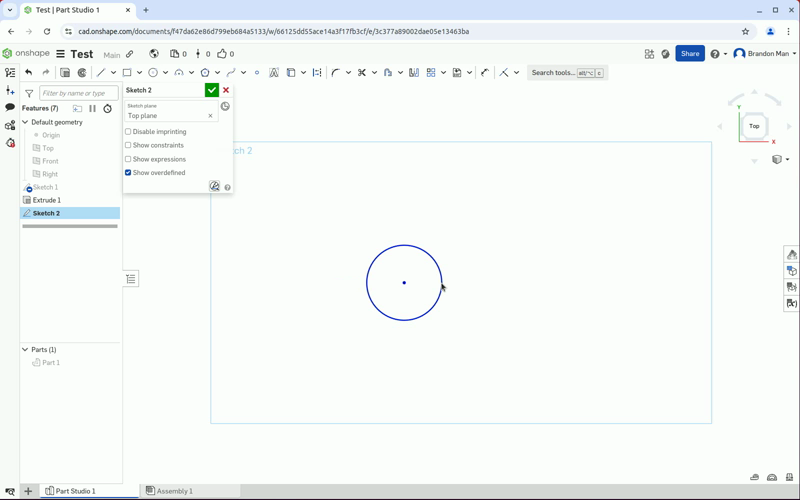
key(c)
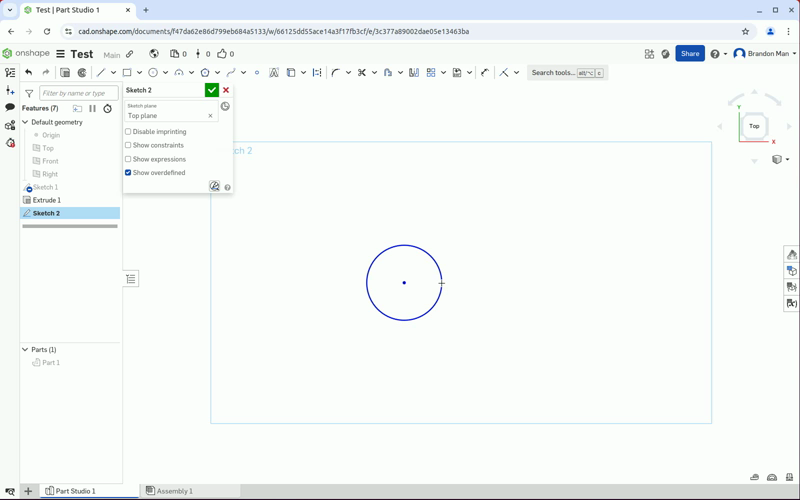
key_down(shift)
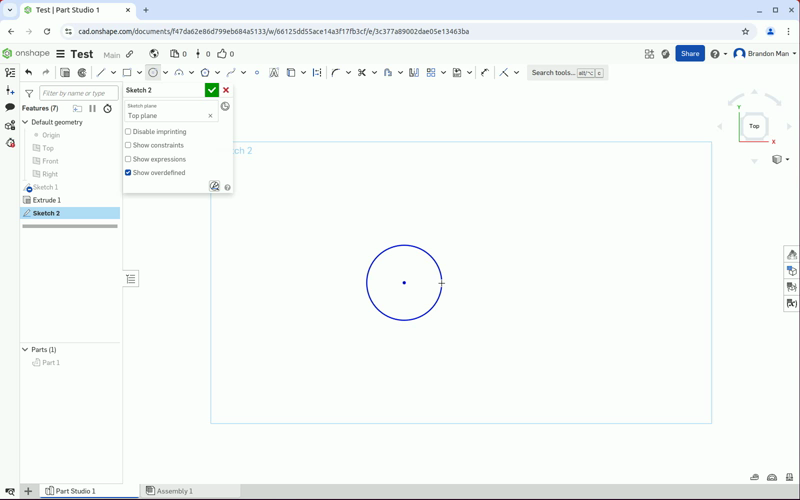
mouse_move(404, 282)
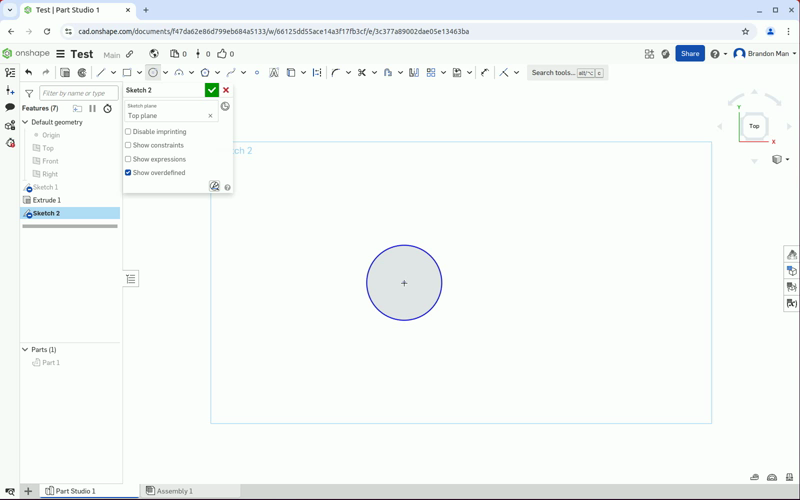
click(404, 282)
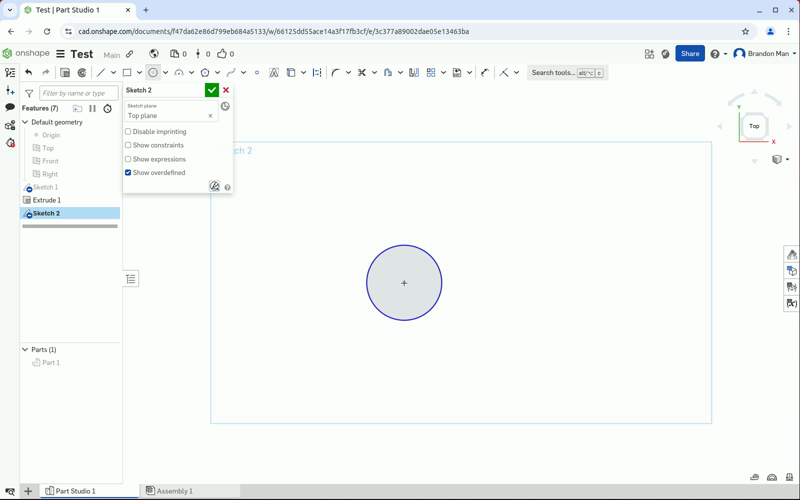
key_up(shift)
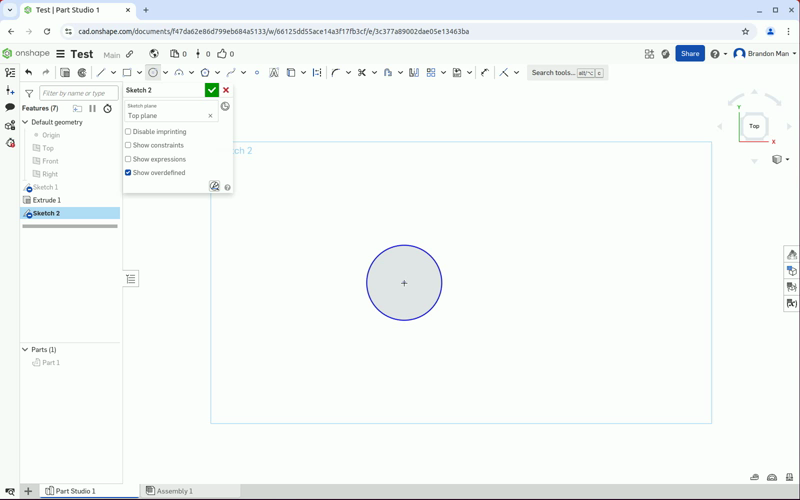
mouse_move(437, 282)
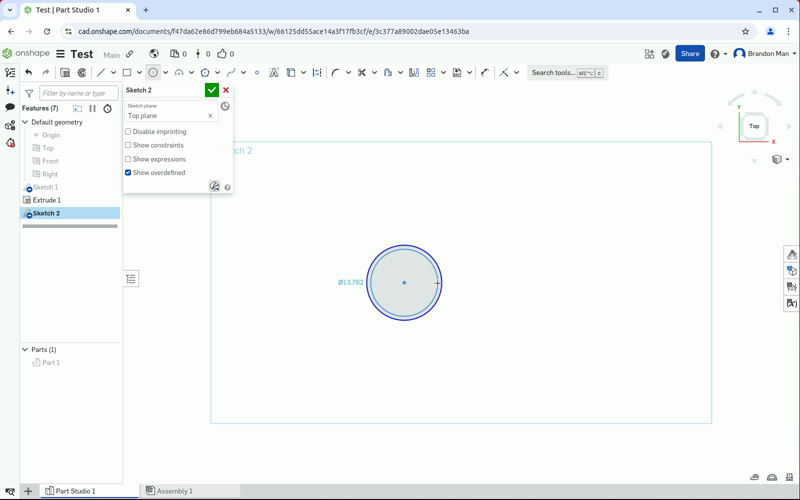
scroll(6)
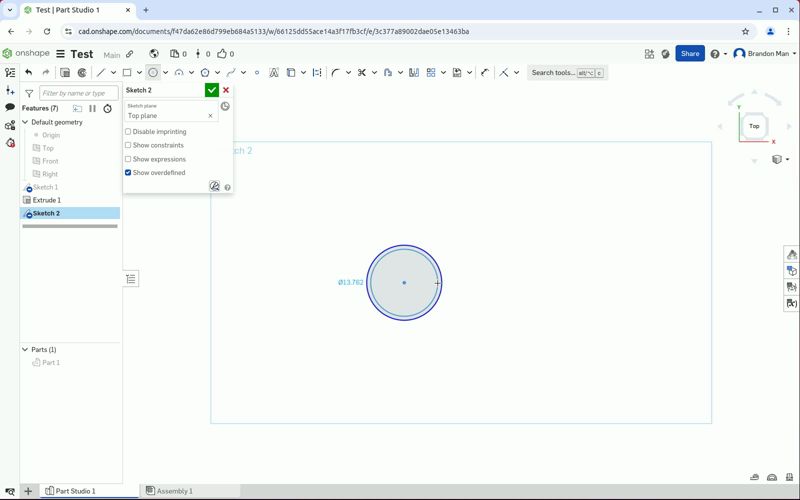
scroll(6)
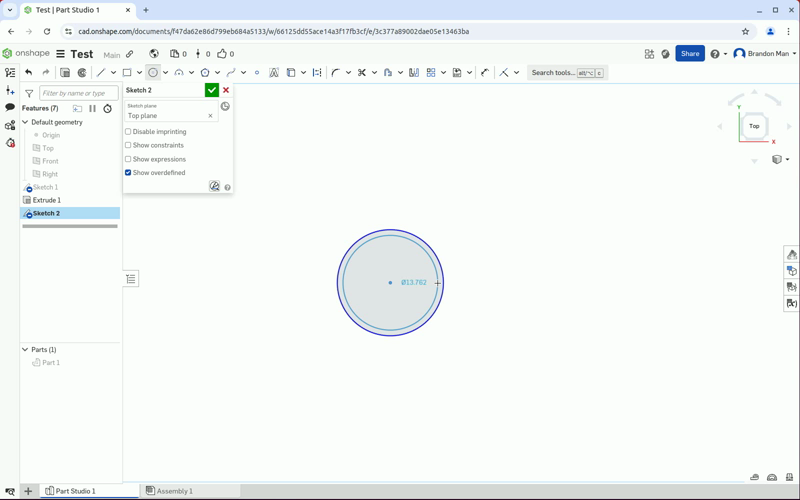
scroll(6)
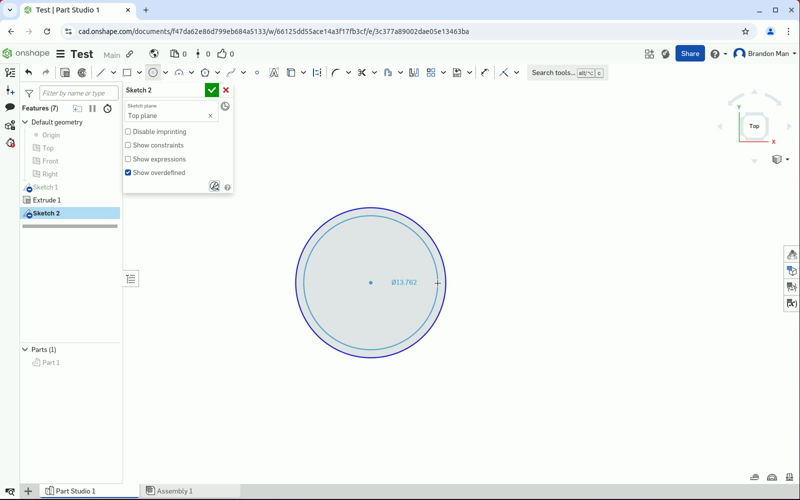
scroll(6)
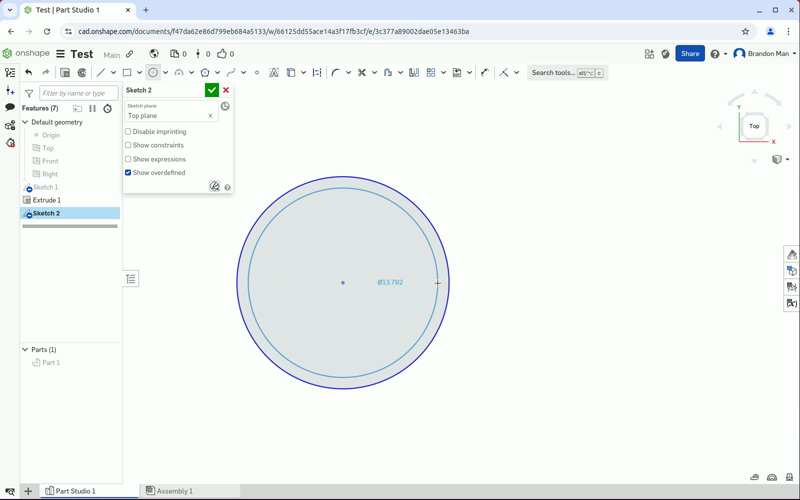
scroll(6)
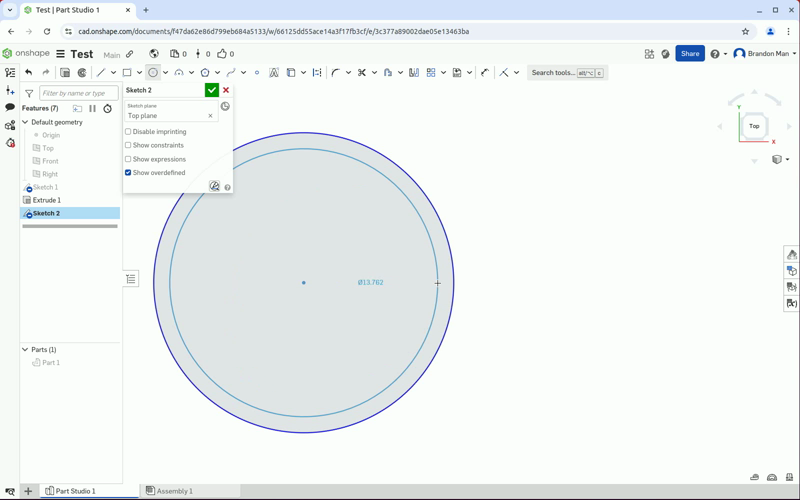
scroll(6)
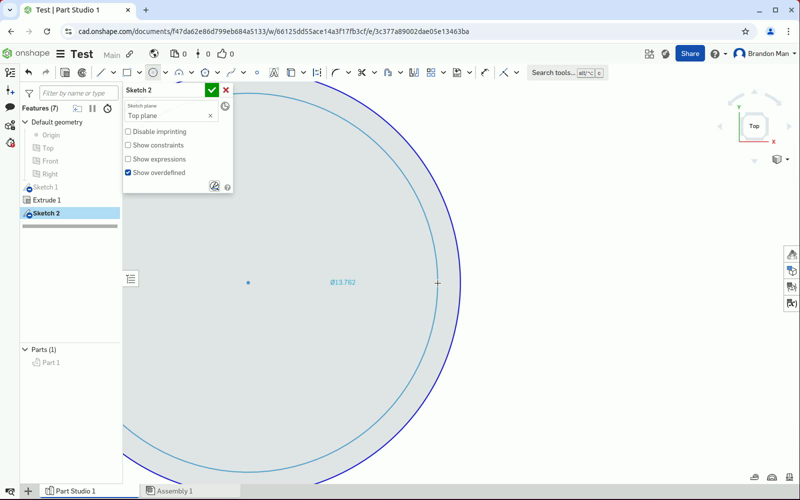
scroll(6)
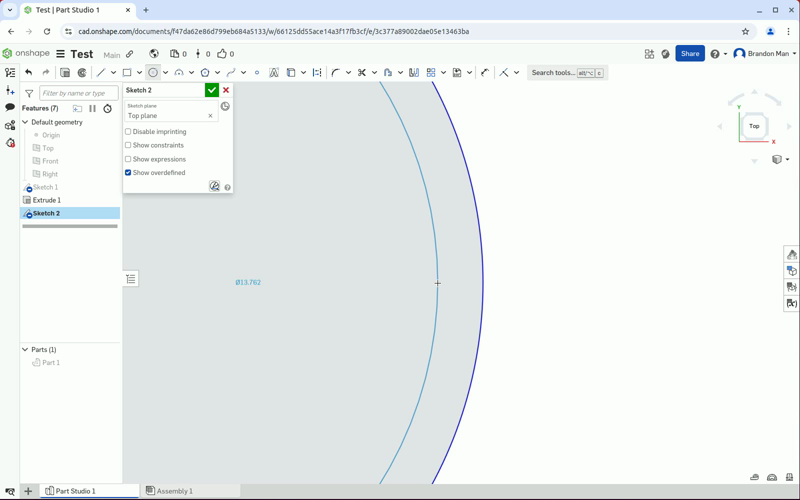
click(437, 282)
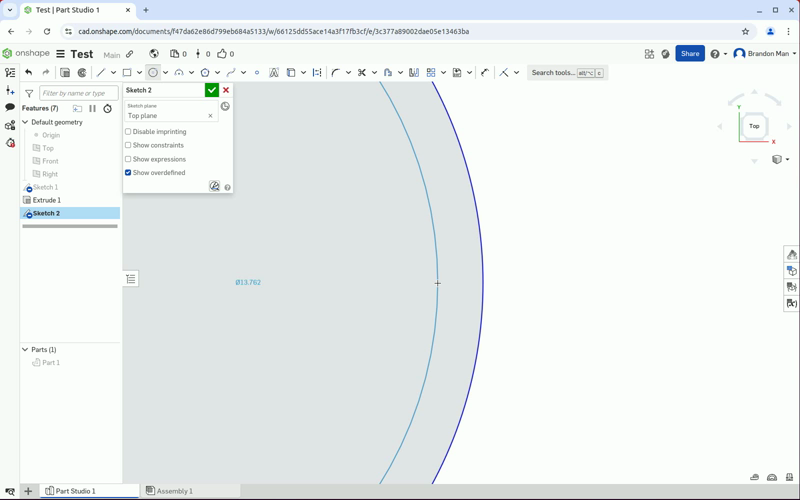
scroll(-6)
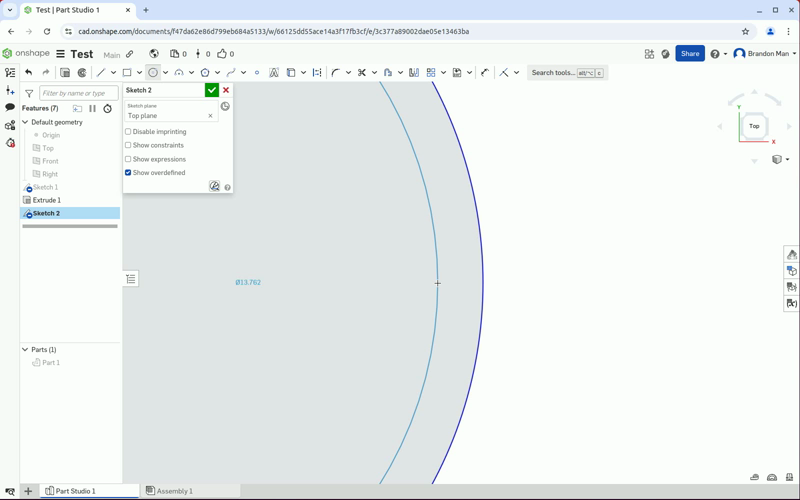
scroll(-6)
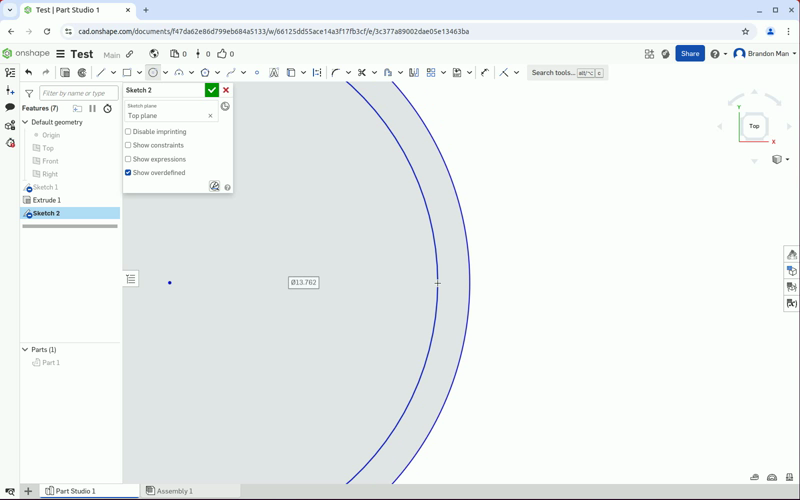
scroll(-6)
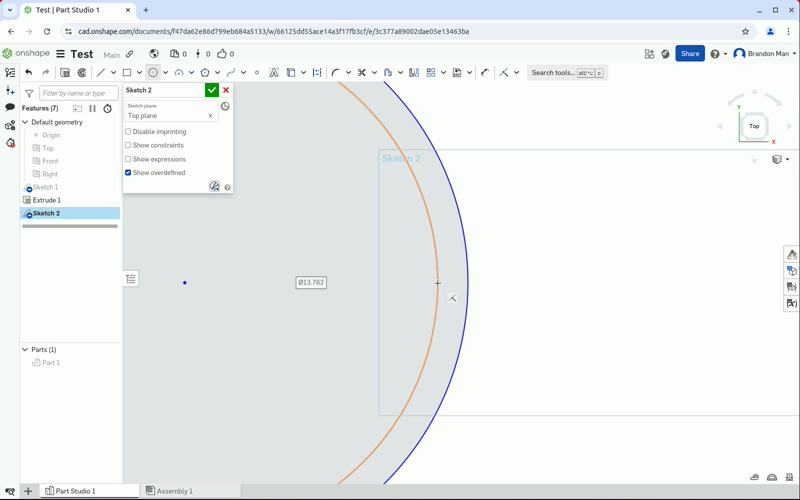
scroll(-6)
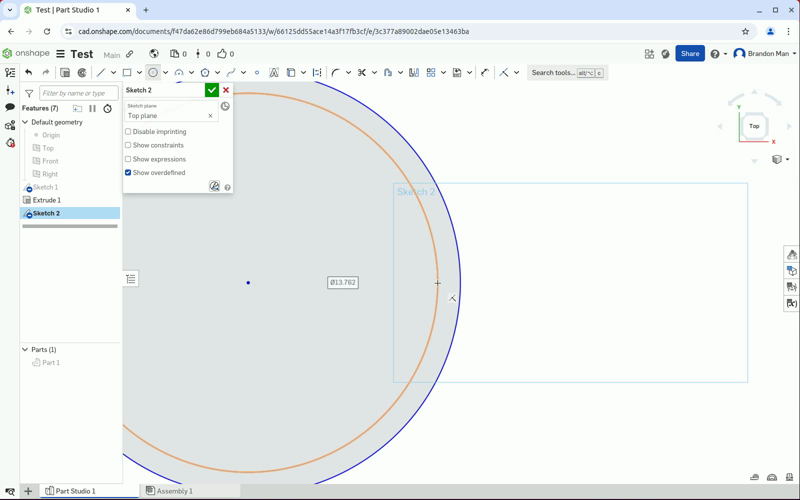
scroll(-6)
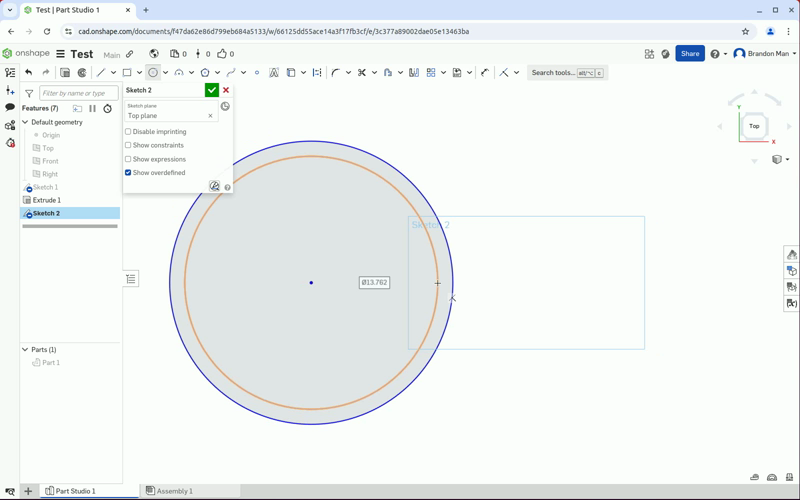
scroll(-6)
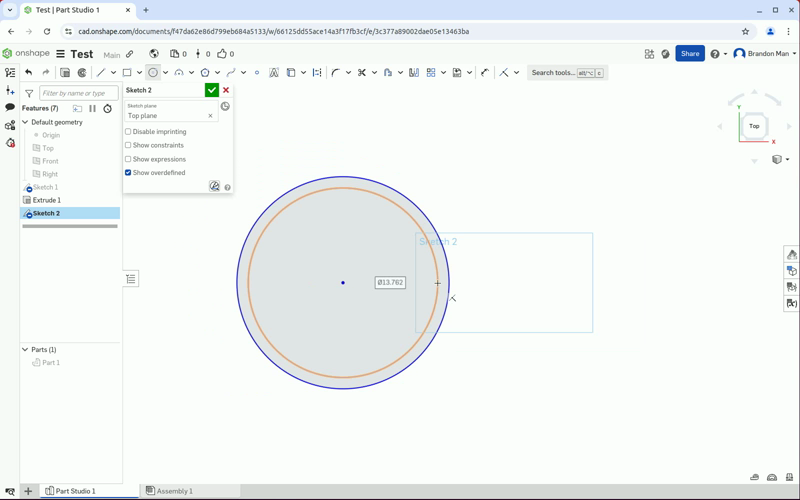
scroll(-6)
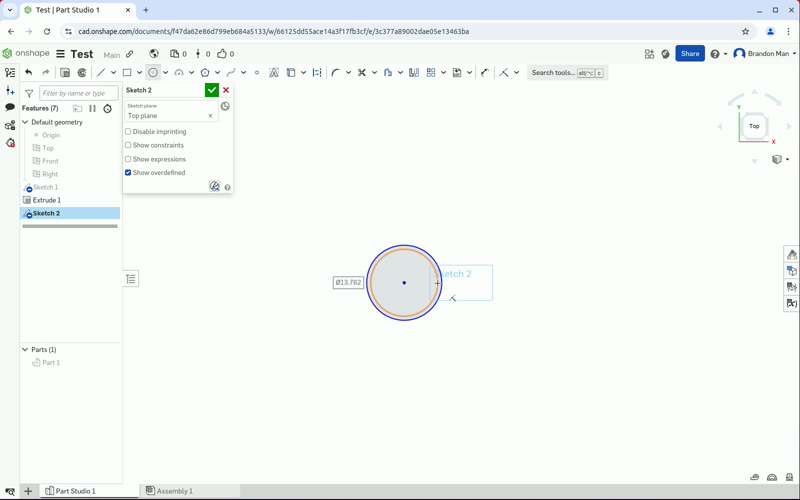
key(esc)
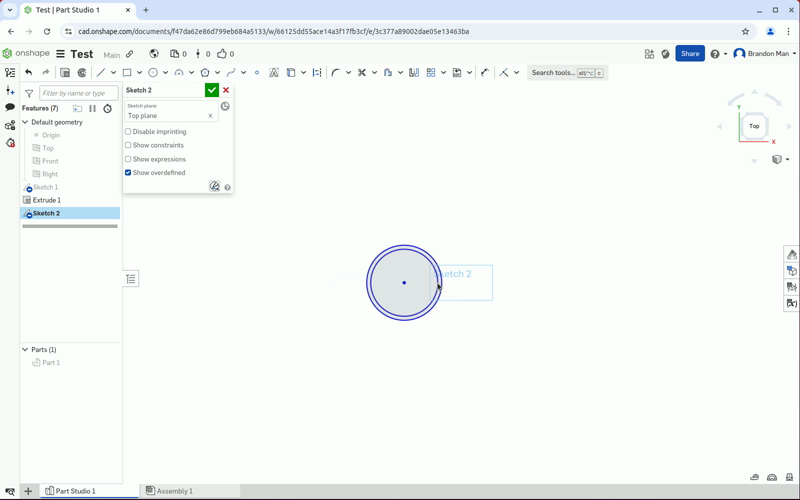
mouse_move(433, 261)
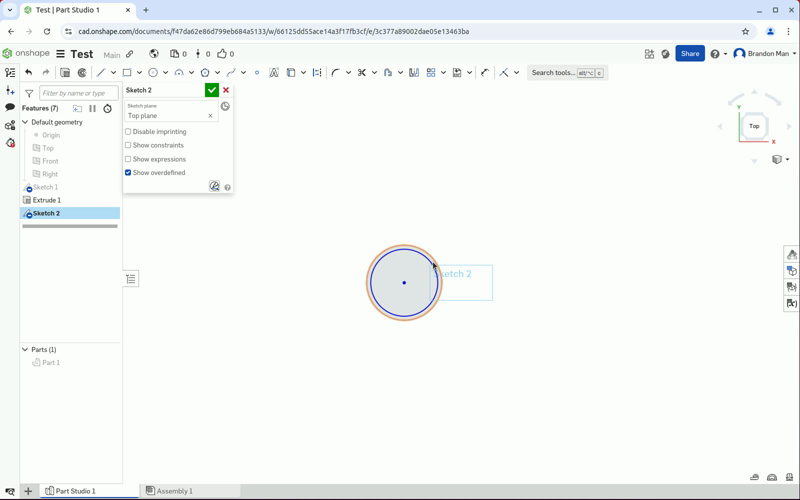
scroll(6)
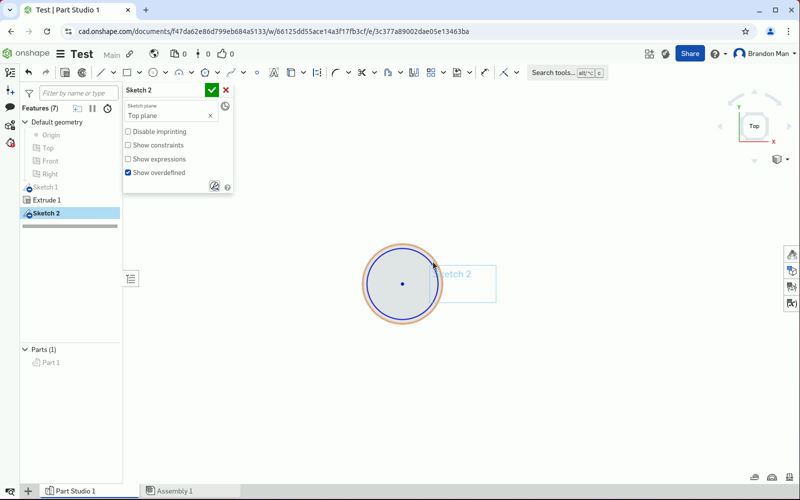
scroll(6)
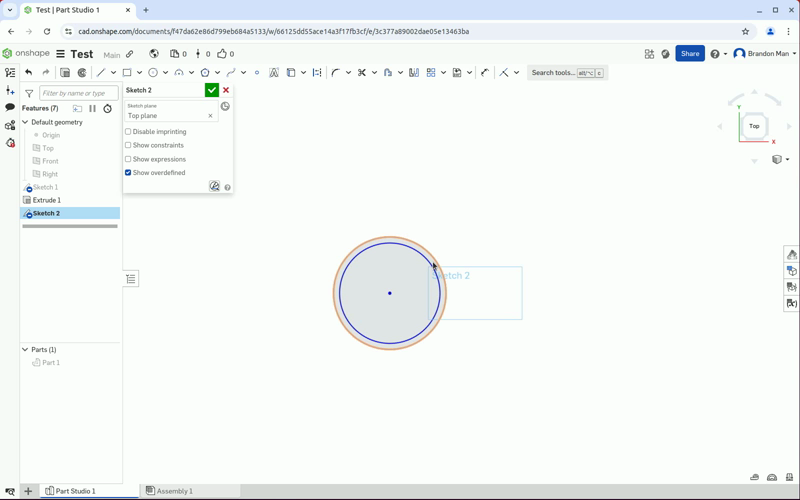
scroll(6)
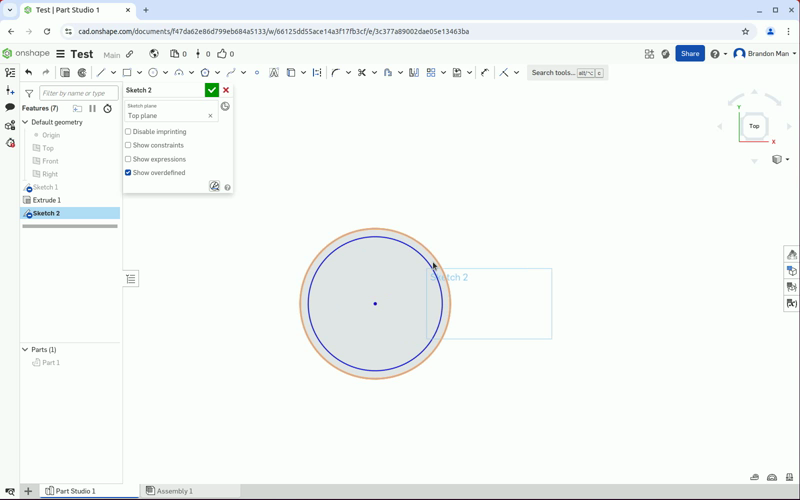
scroll(6)
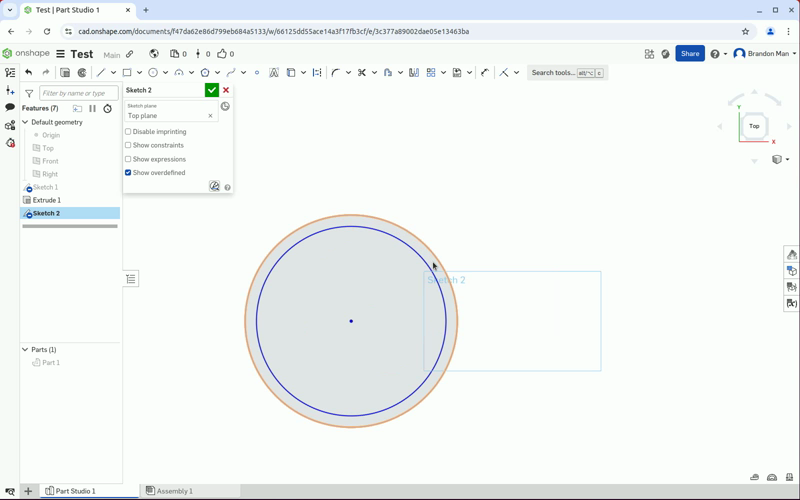
scroll(6)
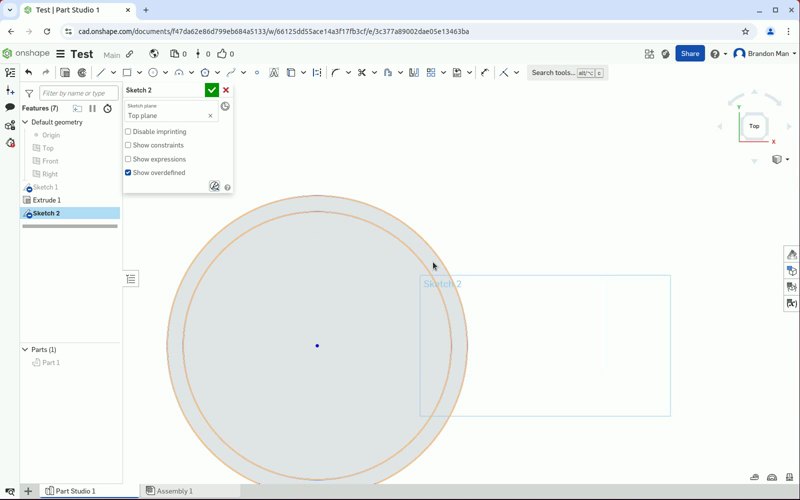
scroll(6)
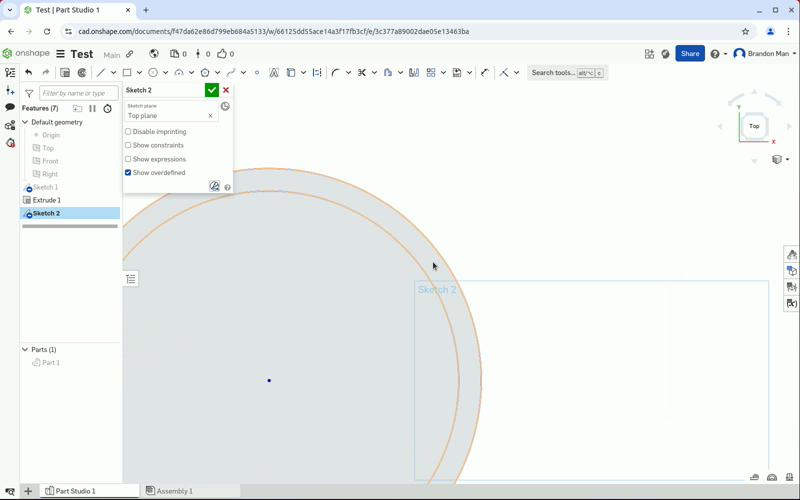
scroll(6)
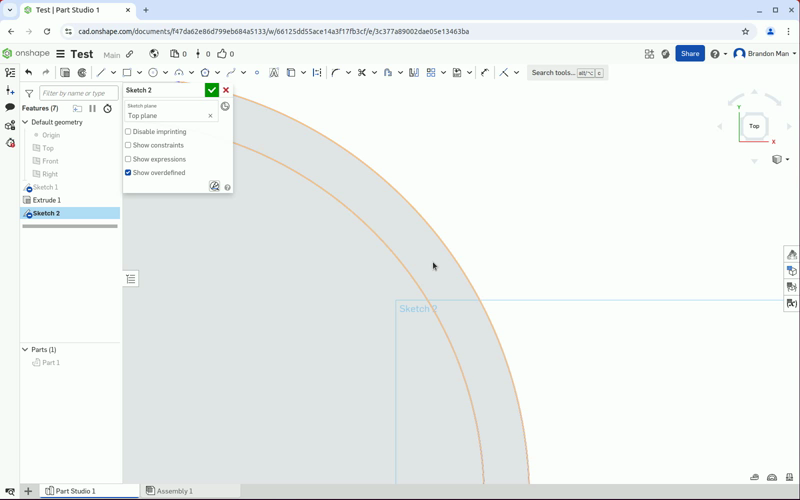
click(433, 261)
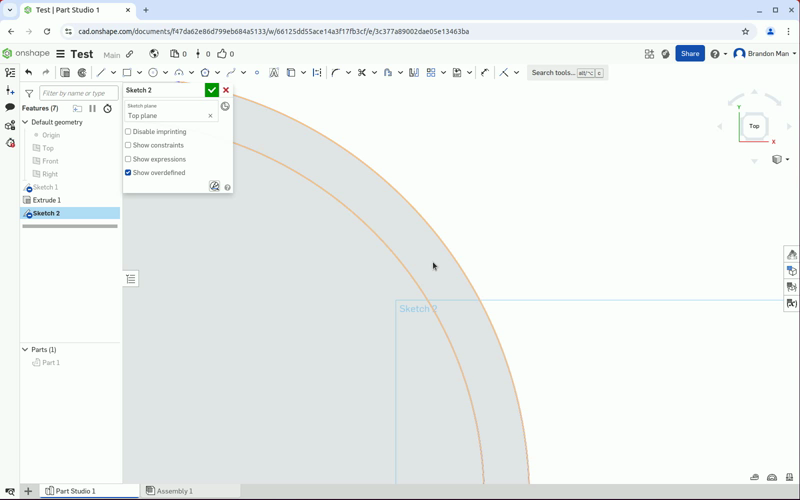
scroll(-6)
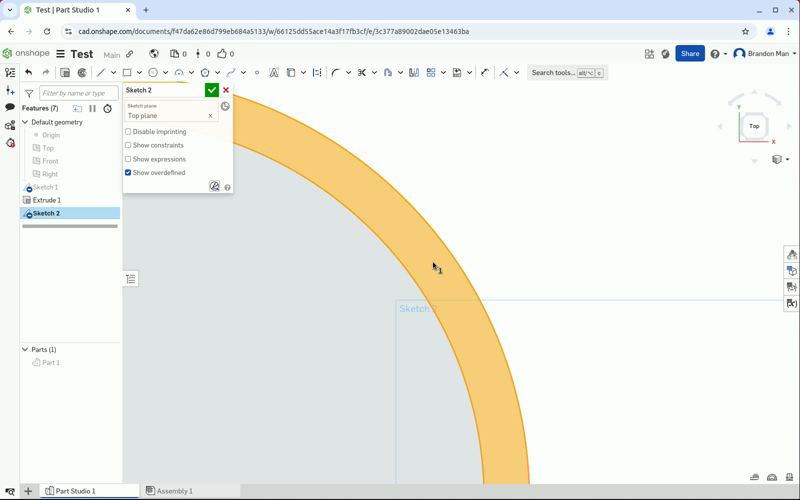
scroll(-6)
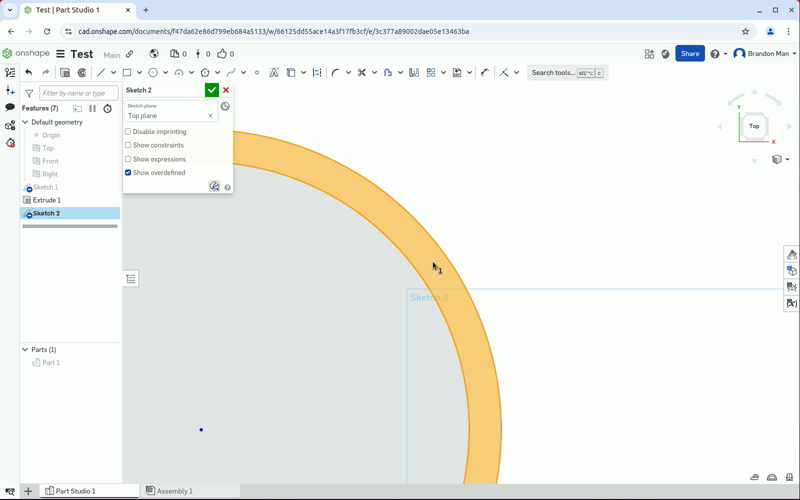
scroll(-6)
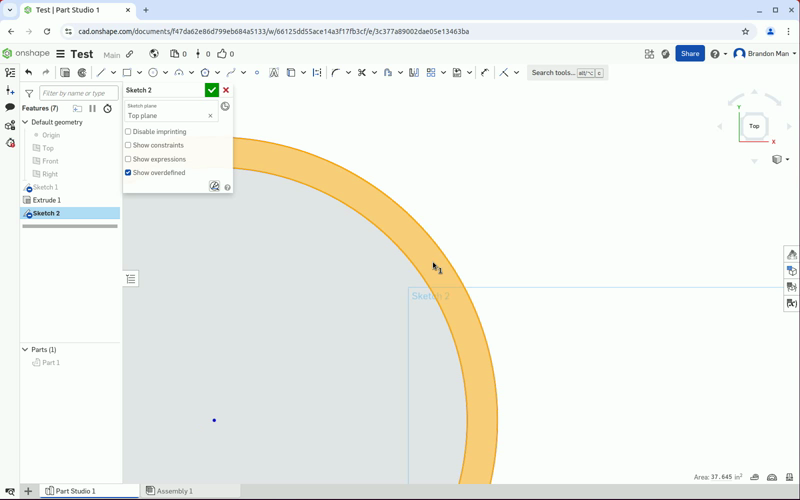
scroll(-6)
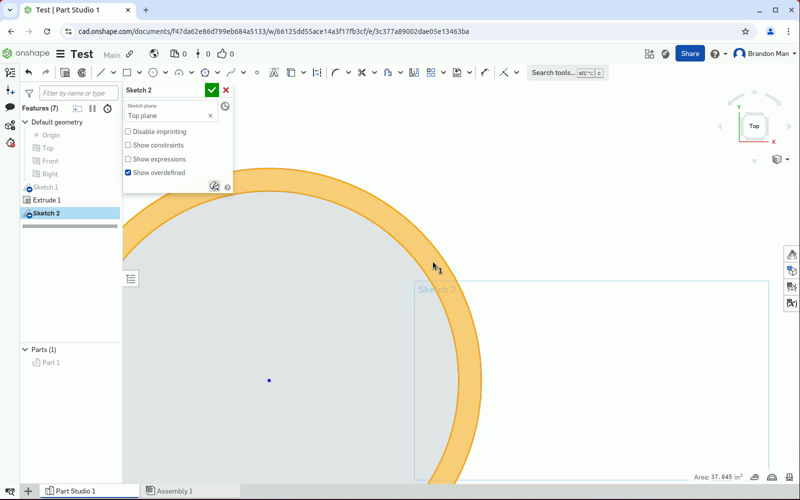
scroll(-6)
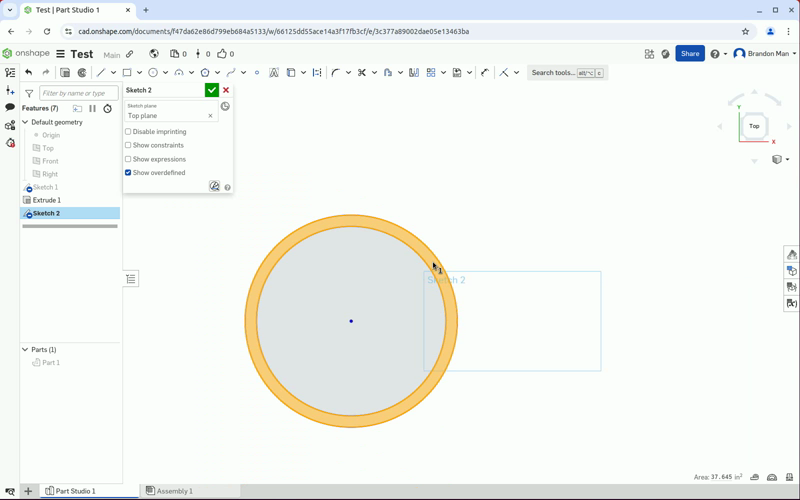
scroll(-6)
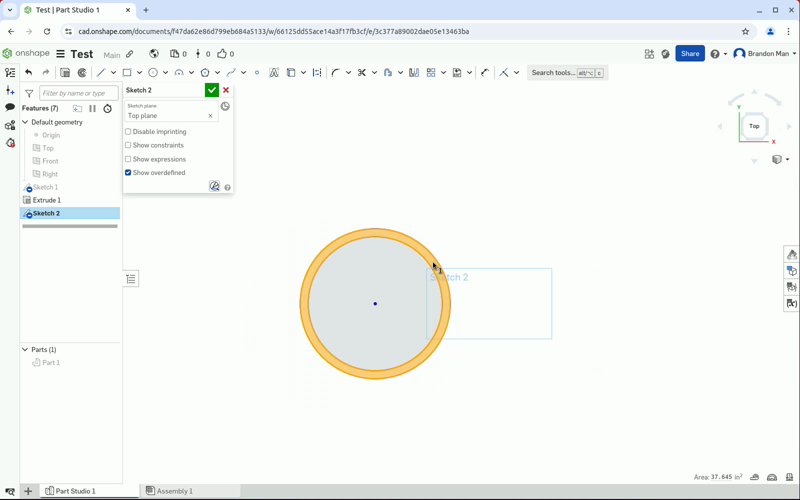
scroll(-6)
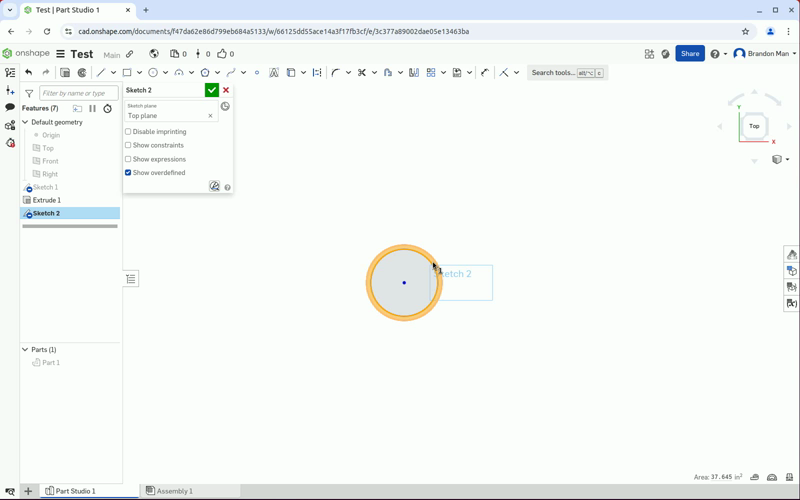
mouse_move(73, 352)
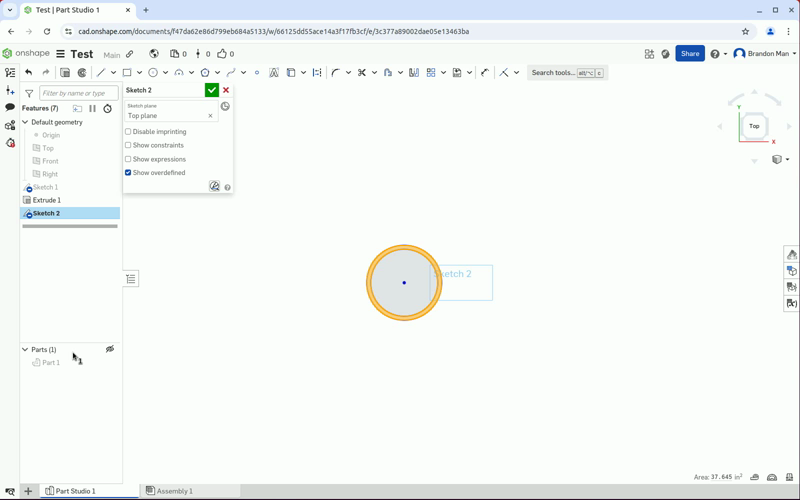
key(shift+y)
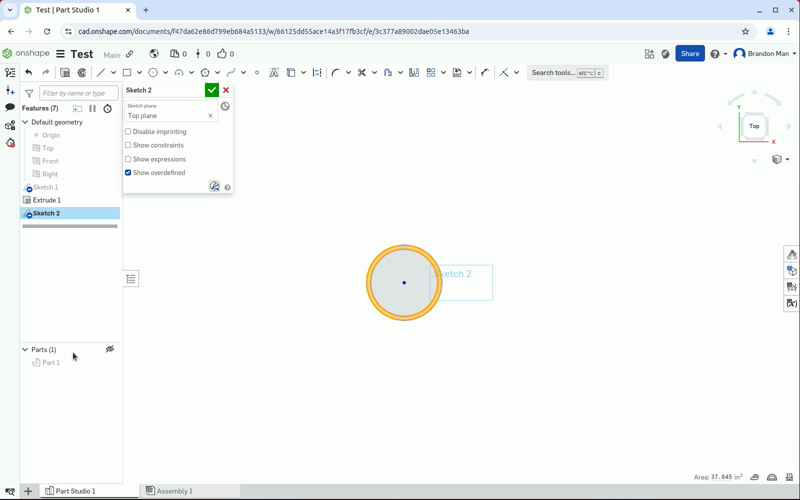
key(shift+e)
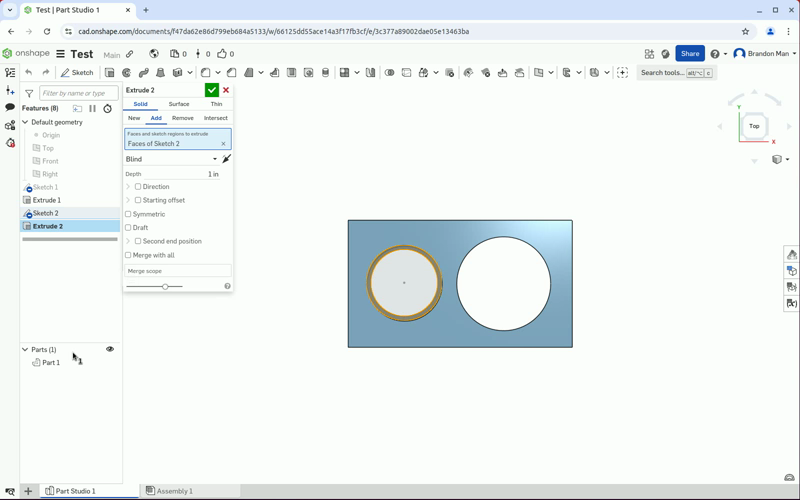
mouse_move(143, 106)
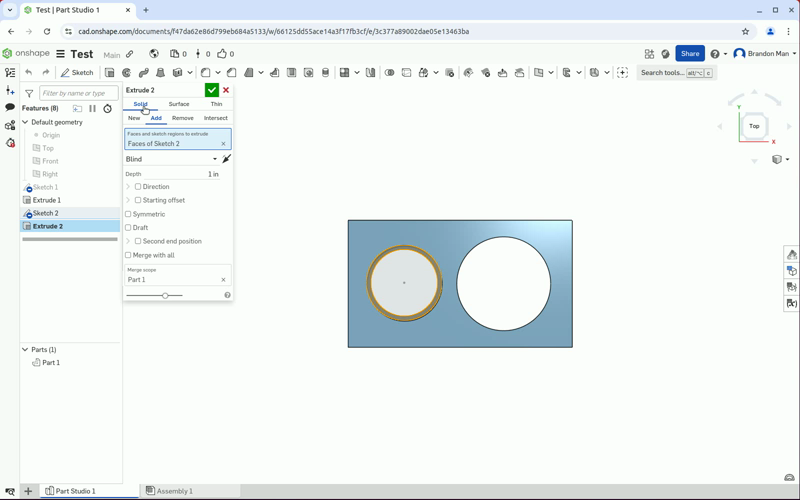
click(143, 106)
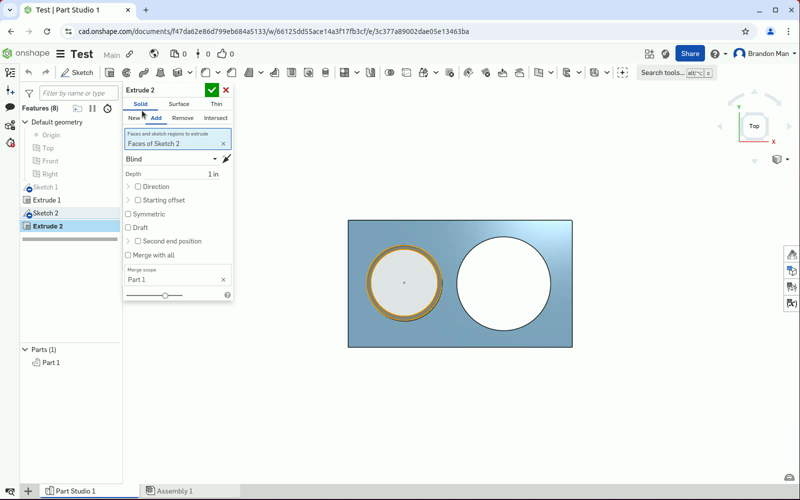
mouse_move(137, 120)
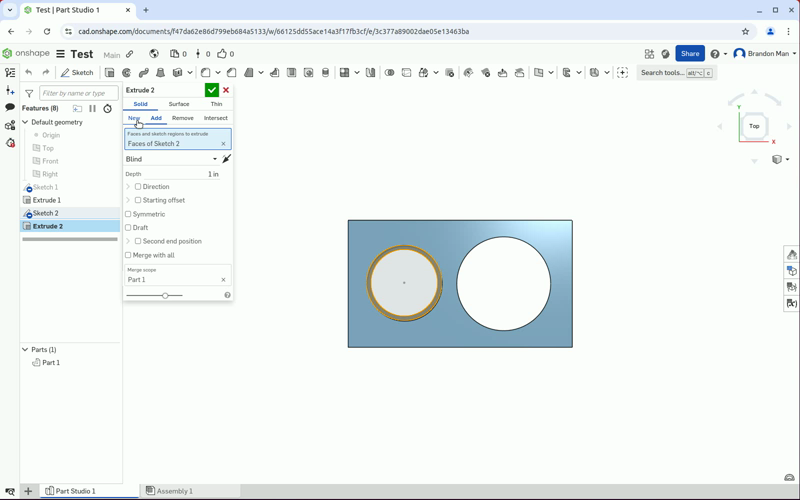
click(137, 120)
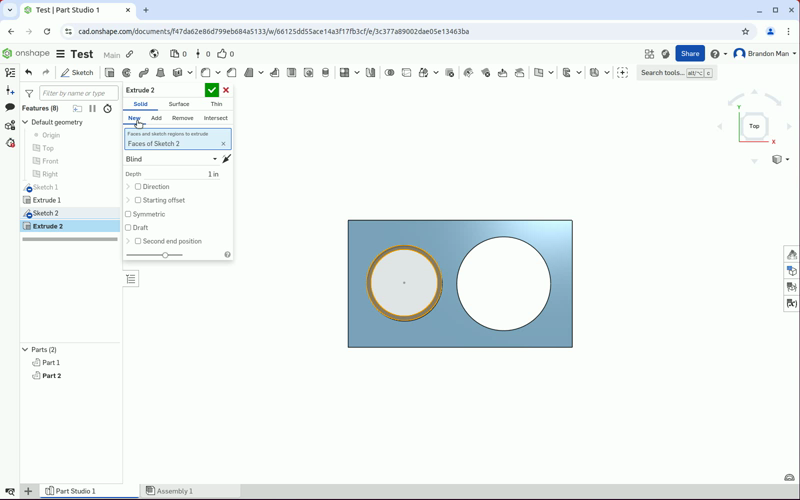
key(tab, 4)
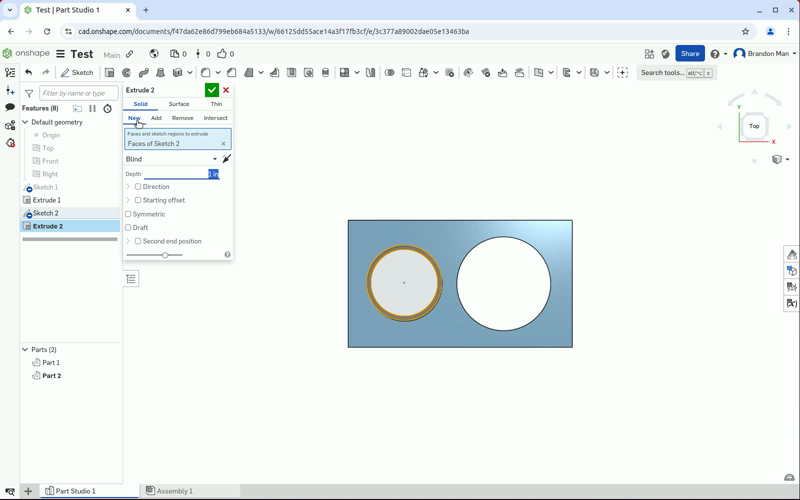
text(0.241)
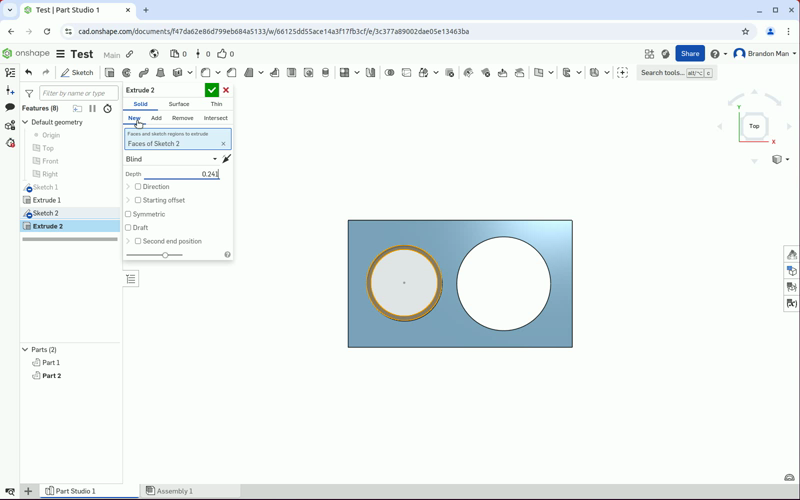
key(enter)
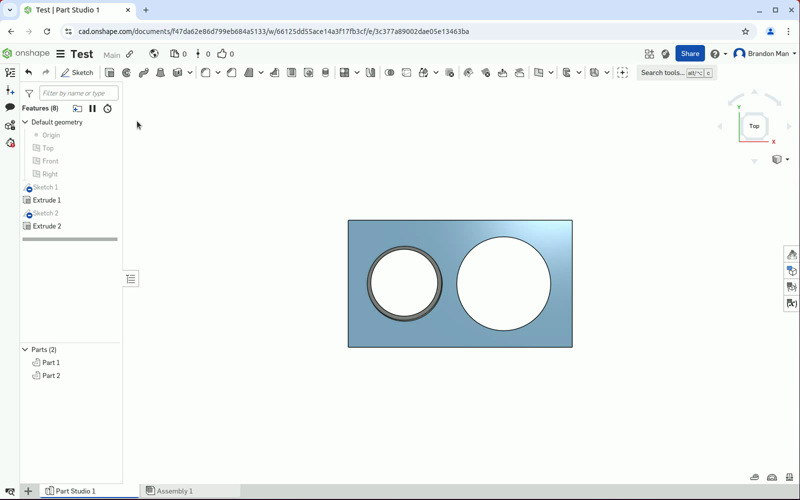
key(shift+h)
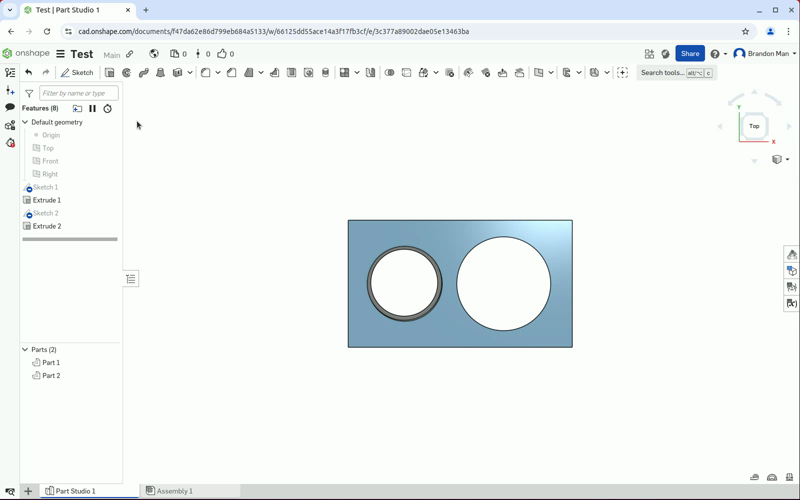
key(shift+h)
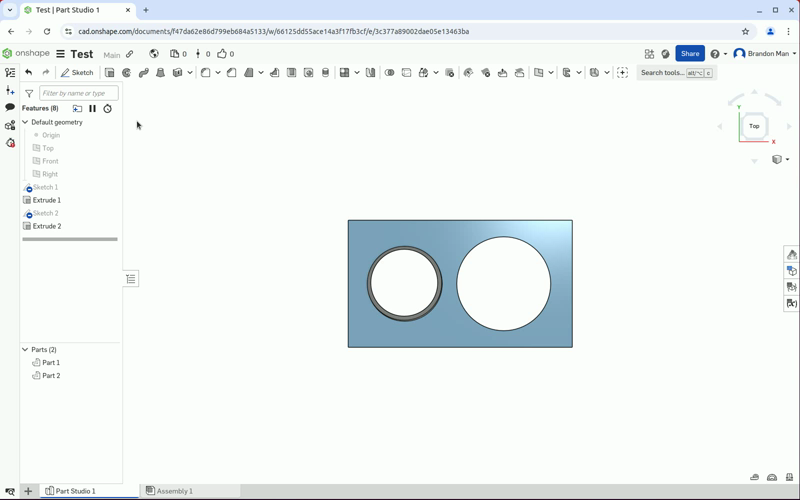
mouse_move(73, 189)
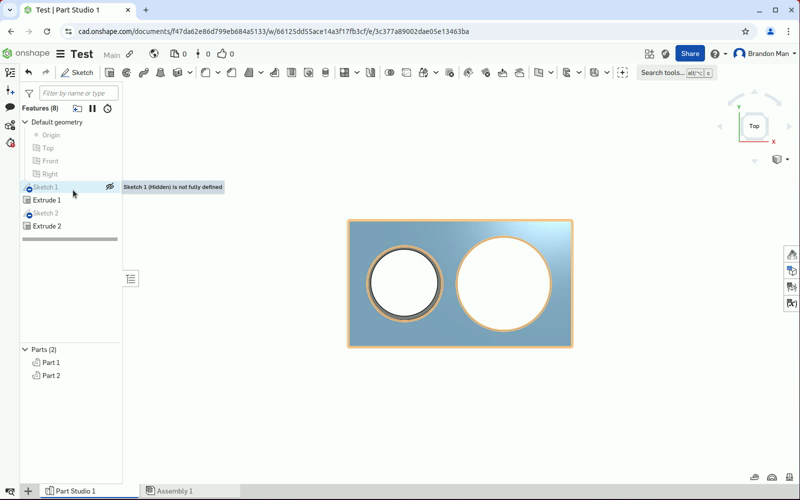
click(73, 189)
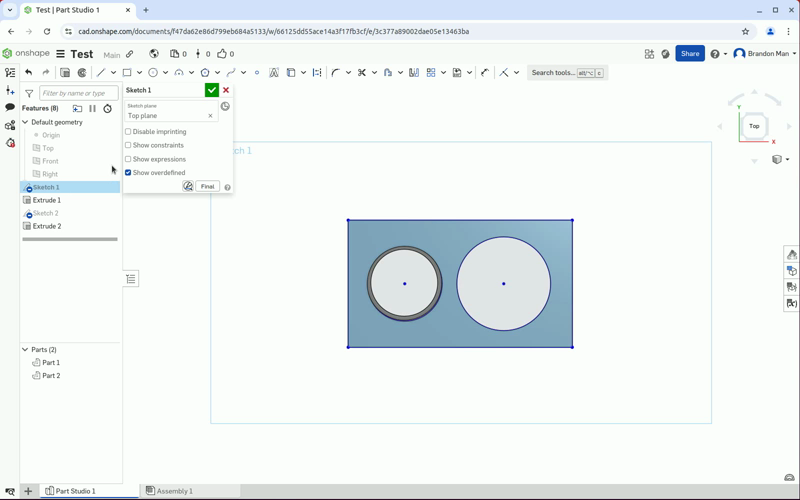
mouse_move(229, 92)
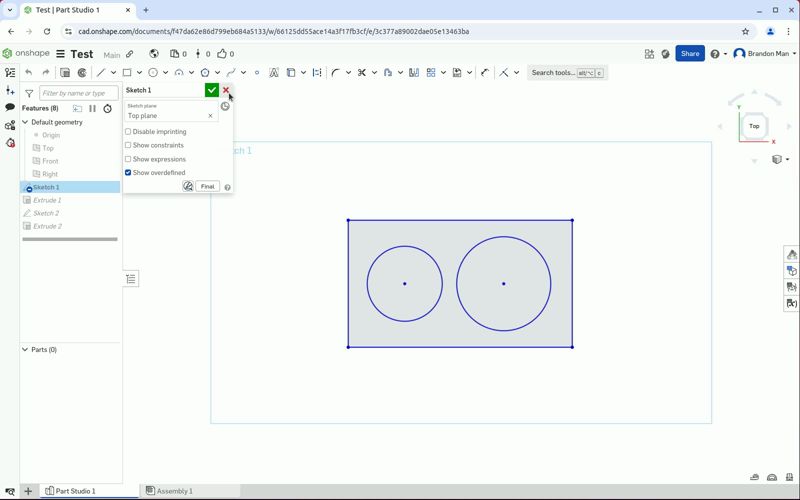
click(229, 92)
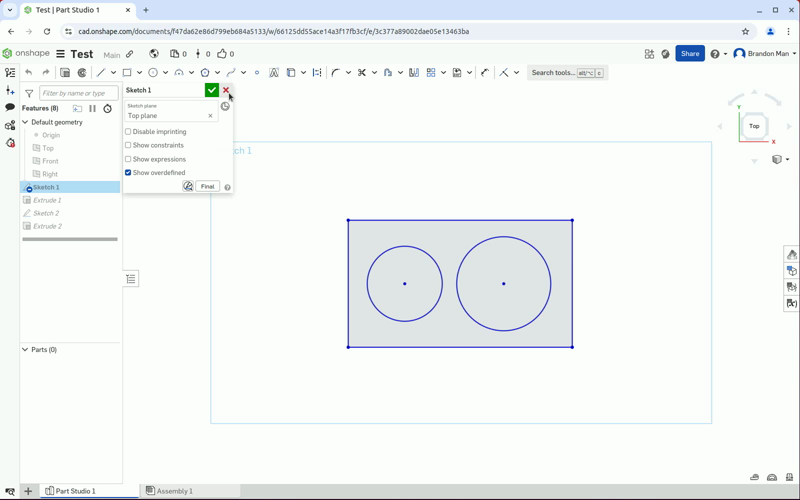
key(shift+s)
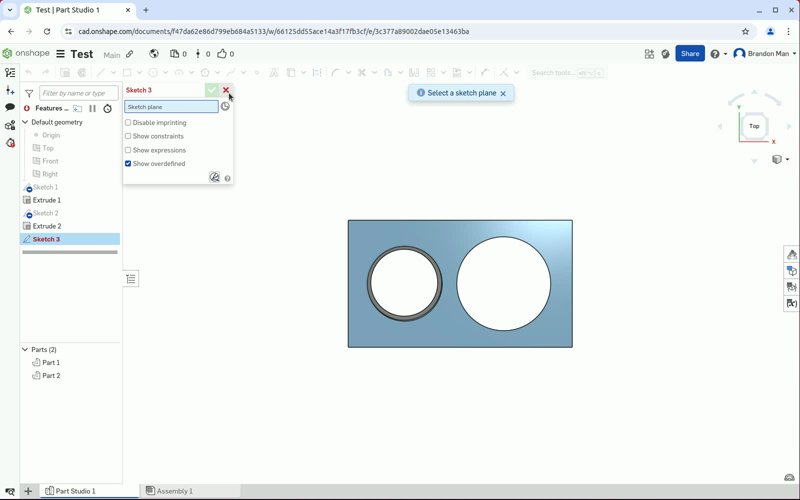
mouse_move(73, 150)
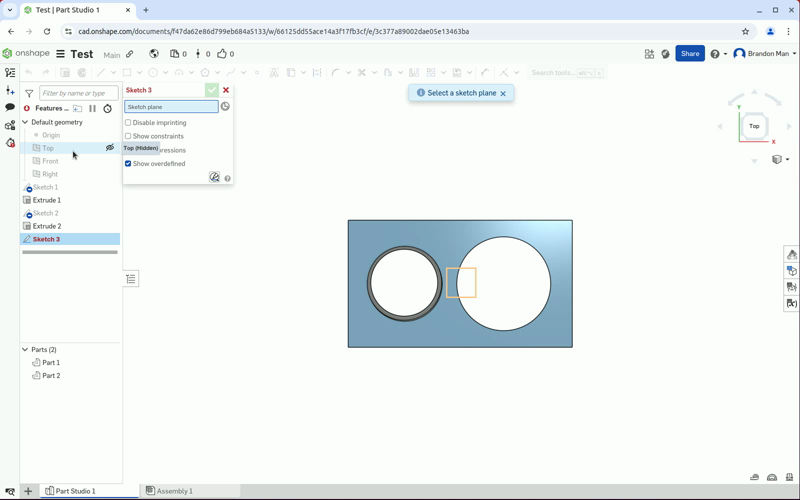
click(73, 150)
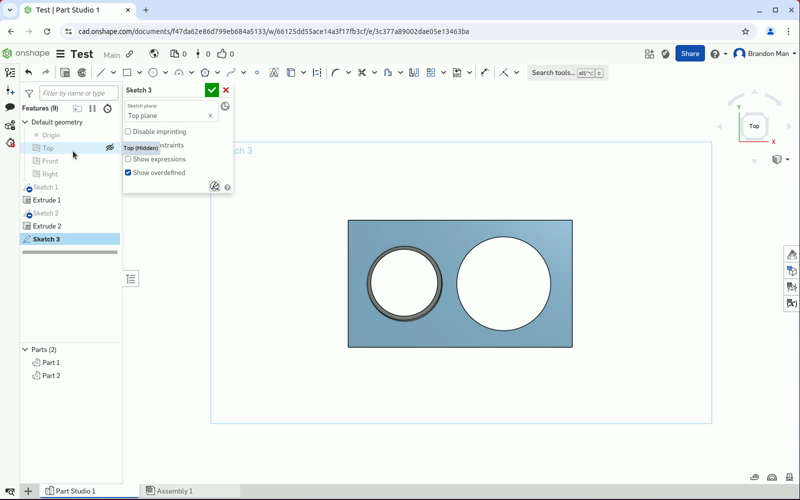
mouse_move(73, 352)
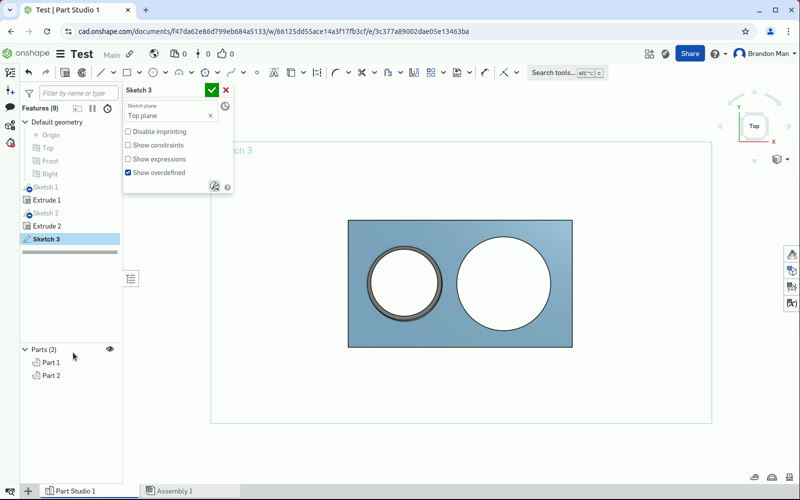
key(y)
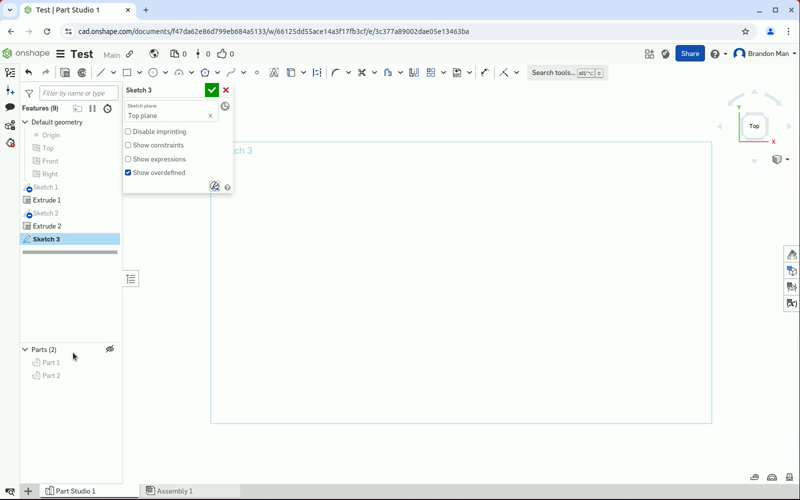
key(c)
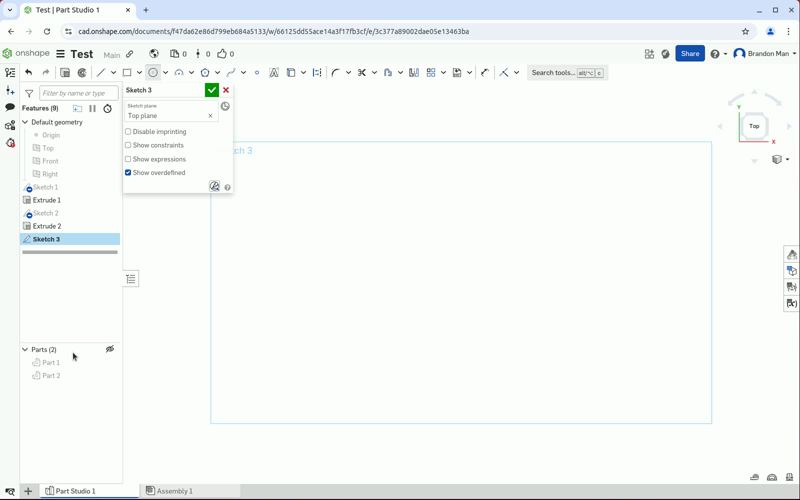
key_down(shift)
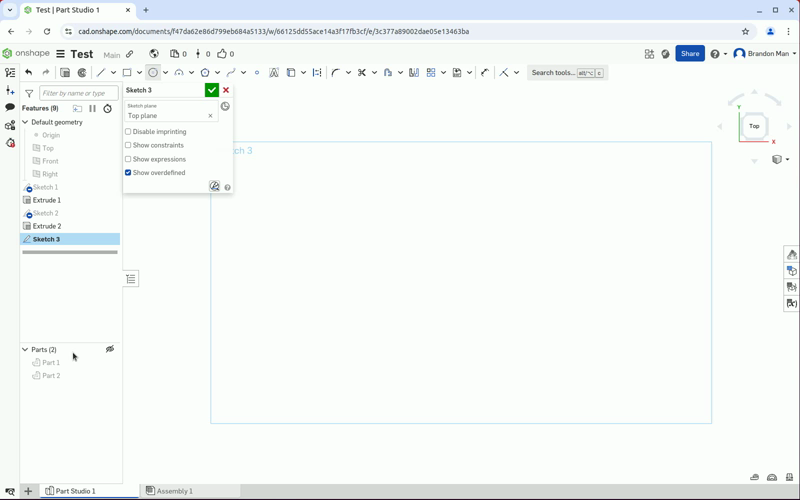
mouse_move(506, 282)
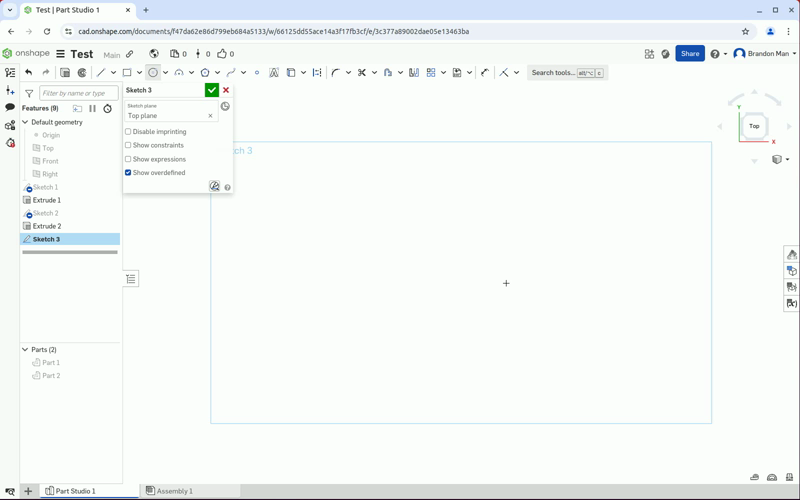
click(506, 282)
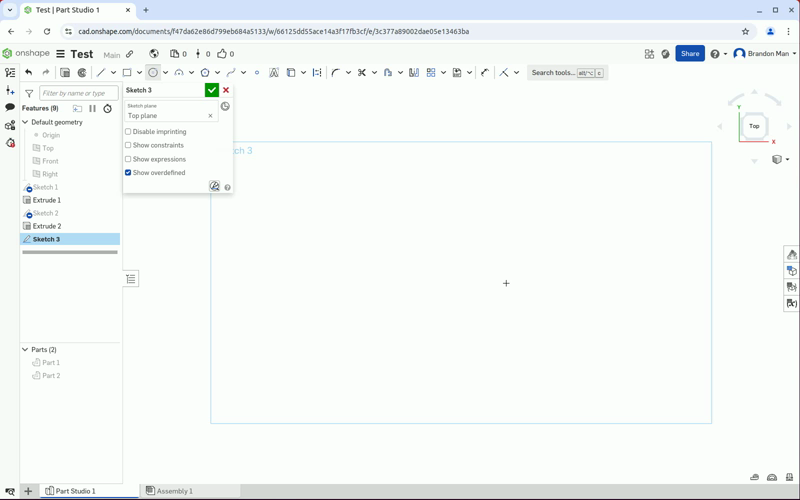
key_up(shift)
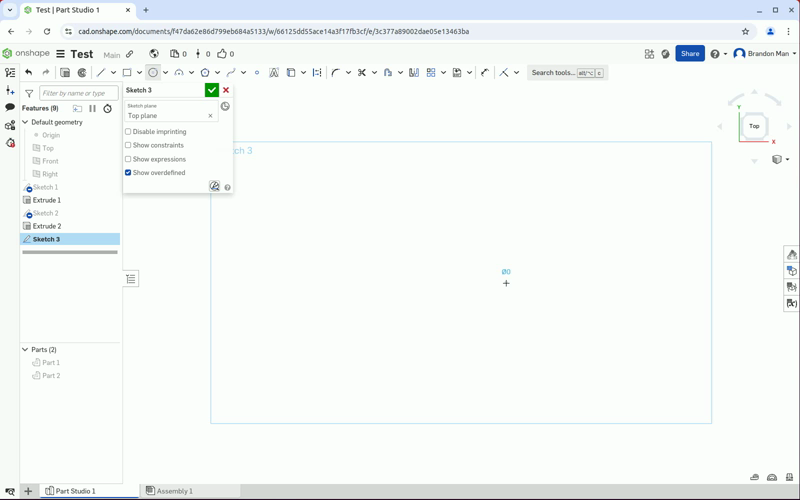
mouse_move(553, 282)
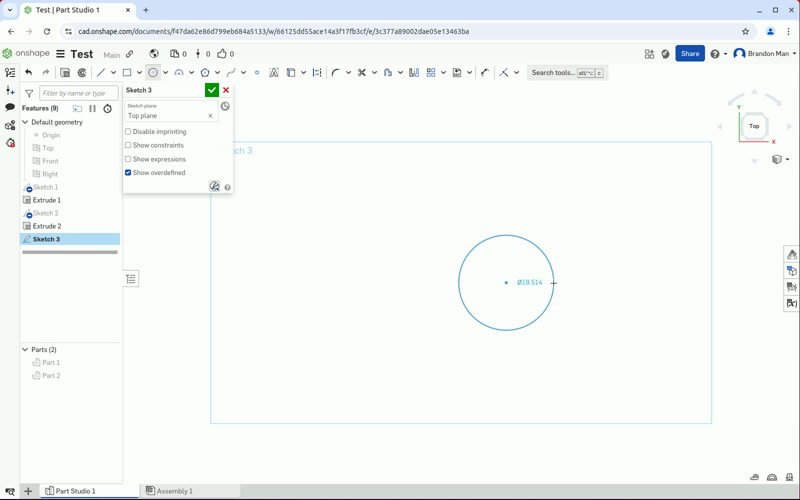
click(553, 282)
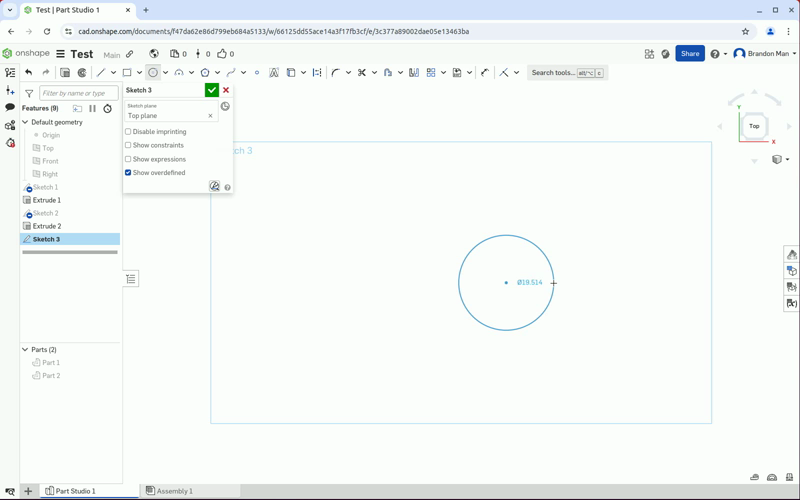
key(esc)
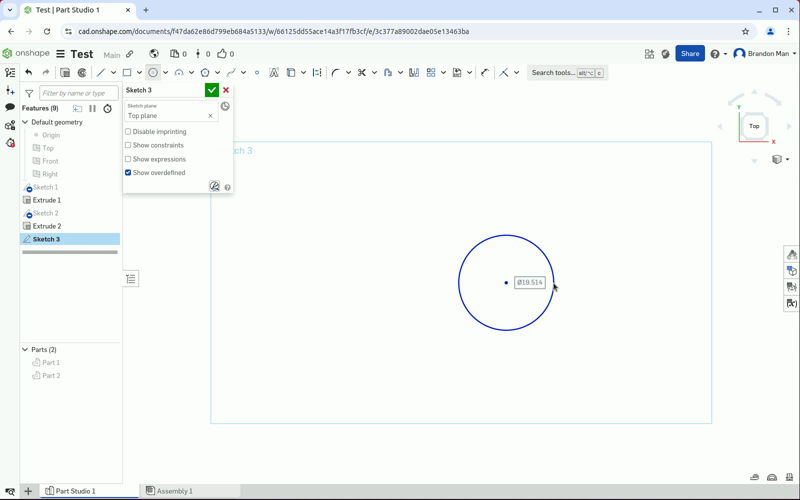
key(c)
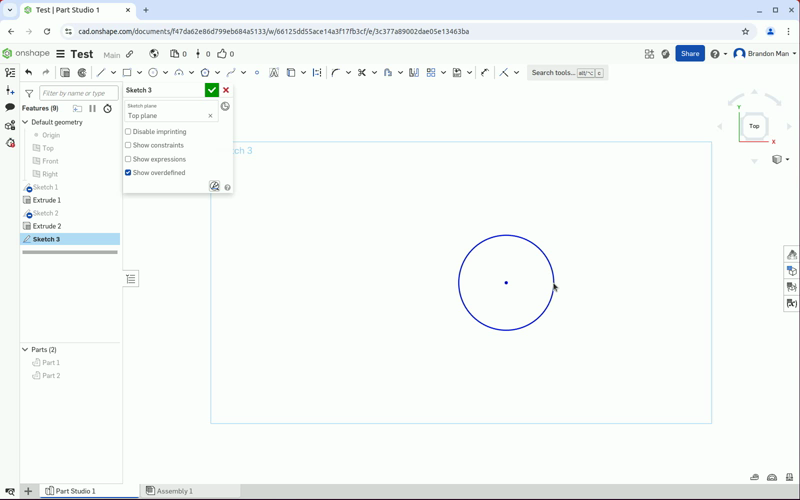
key_down(shift)
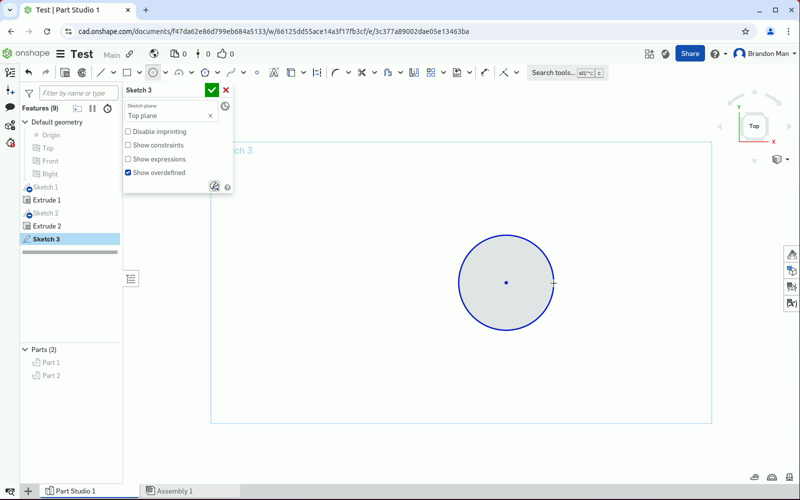
mouse_move(506, 282)
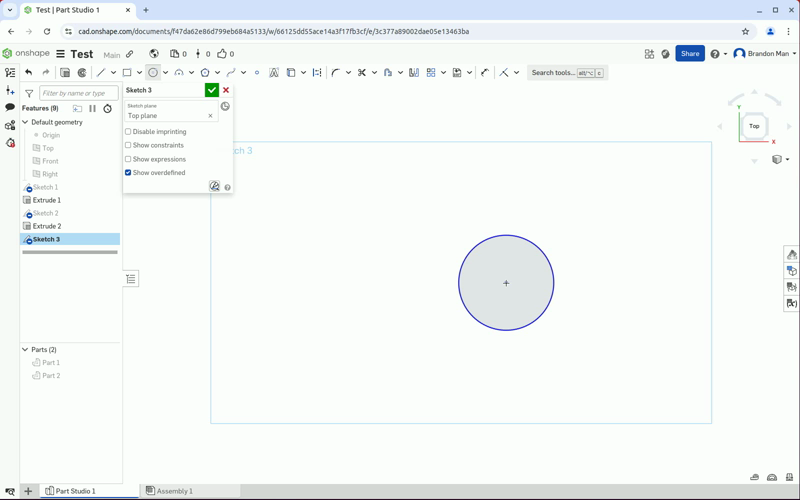
click(506, 282)
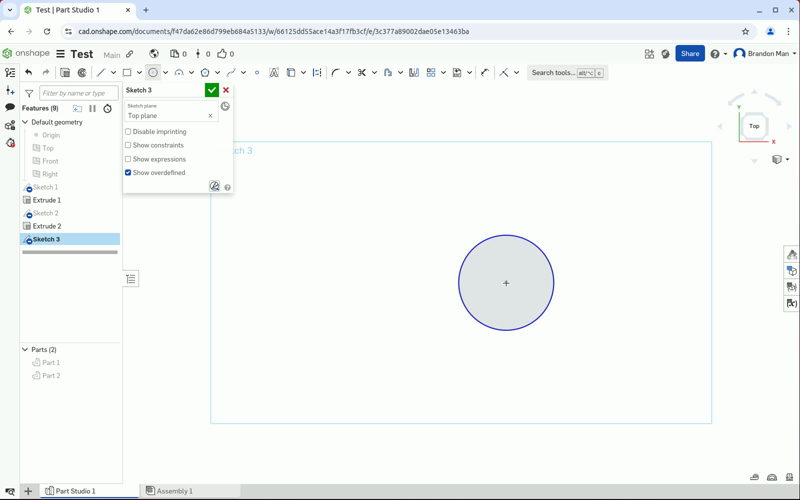
key_up(shift)
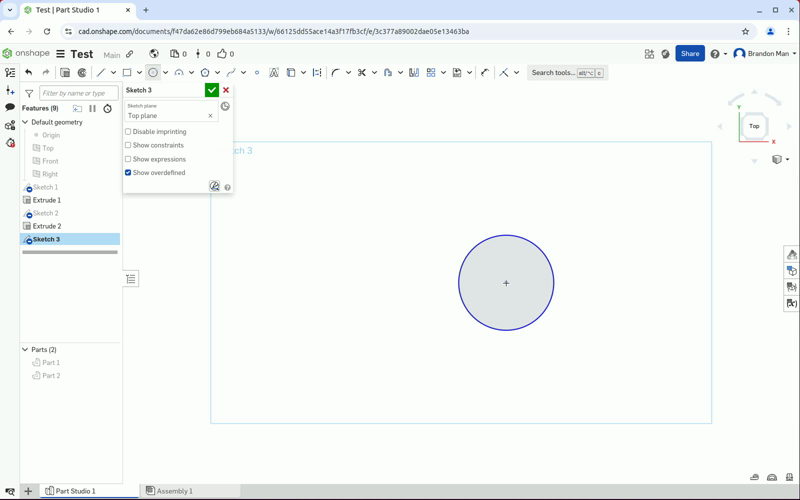
mouse_move(550, 282)
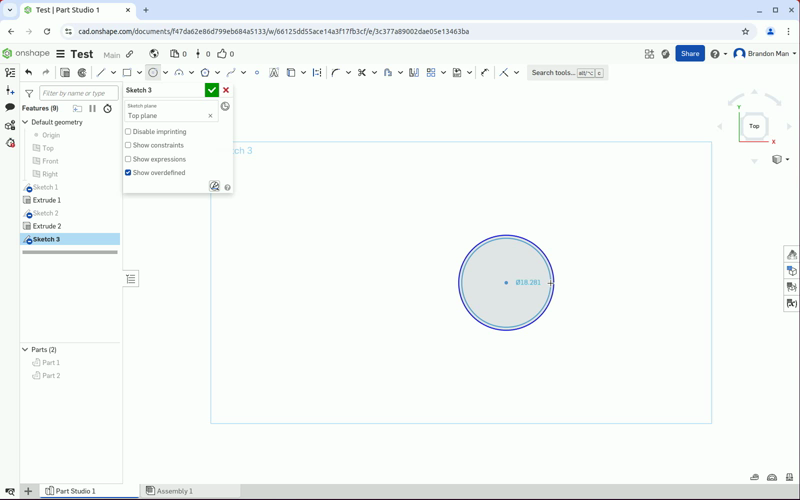
scroll(6)
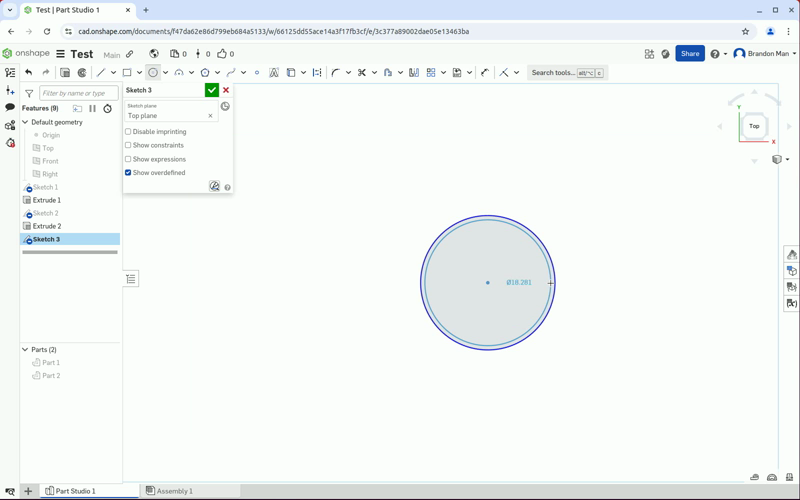
scroll(6)
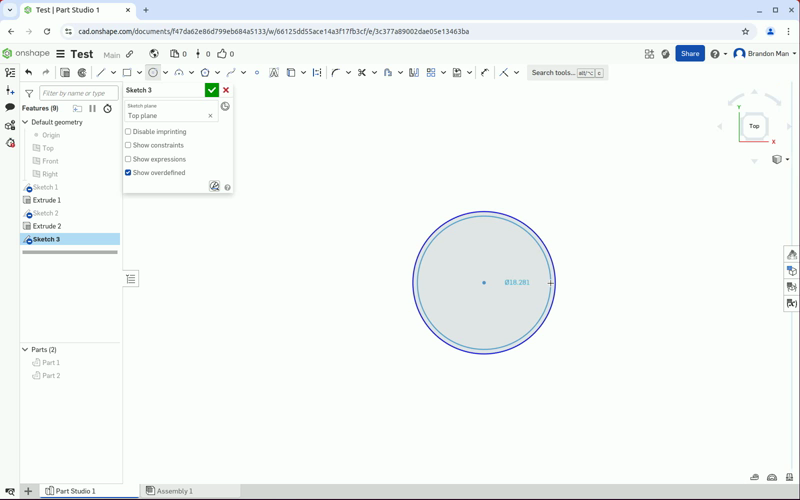
scroll(6)
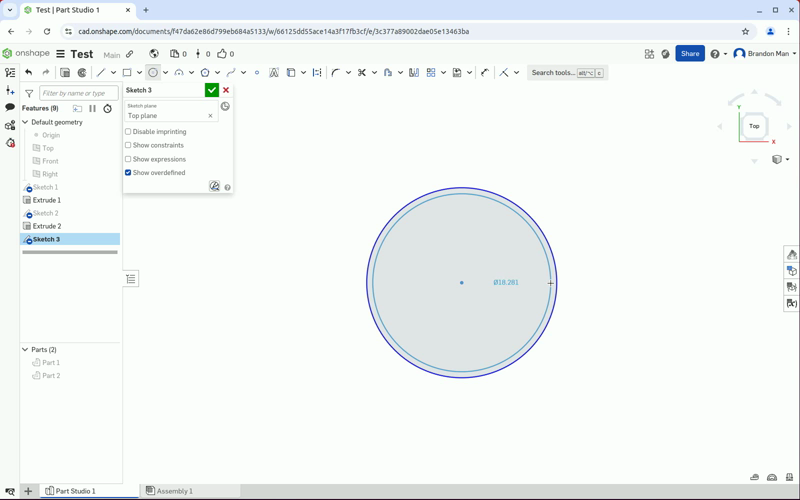
scroll(6)
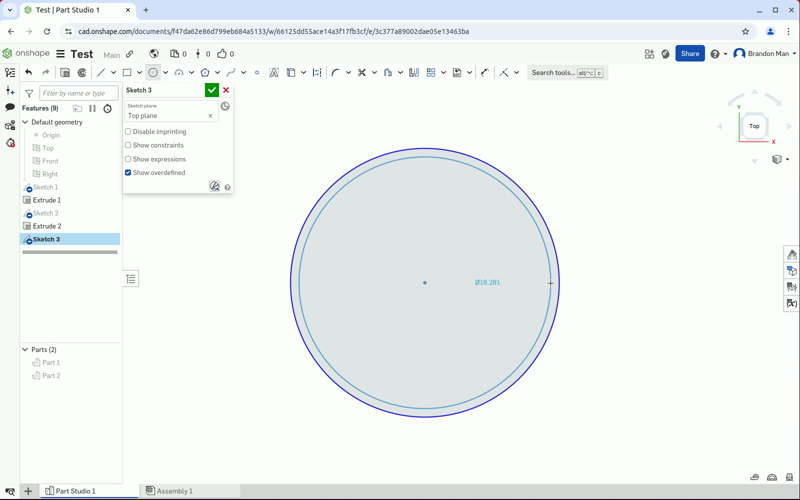
scroll(6)
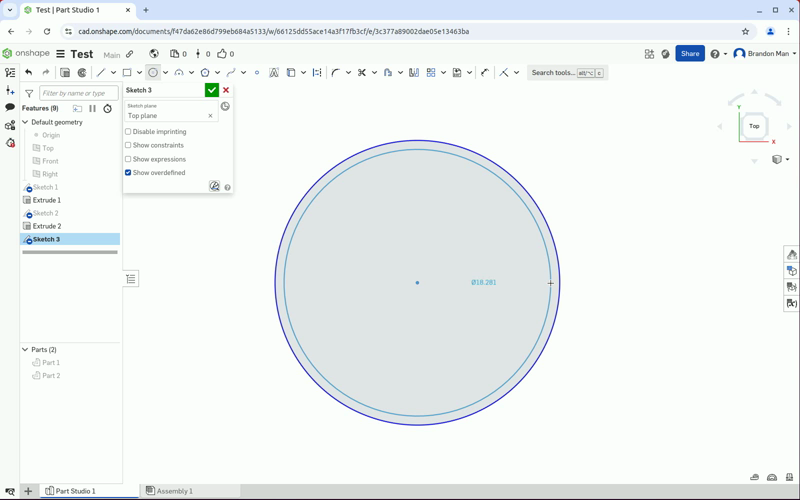
scroll(6)
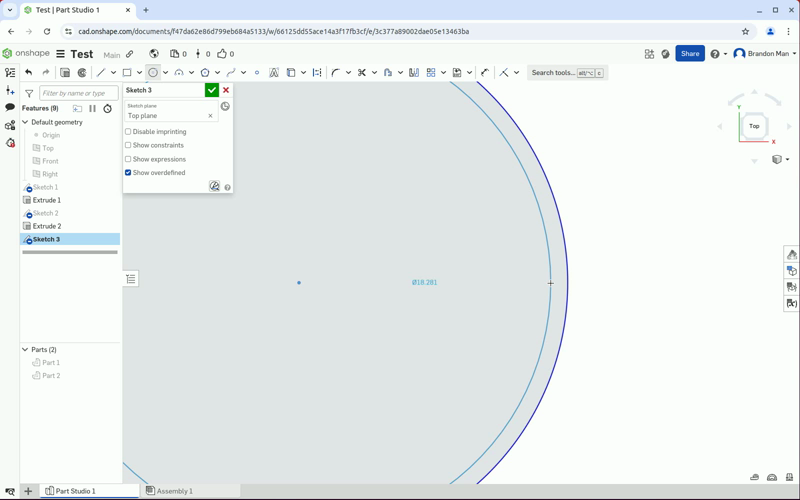
scroll(6)
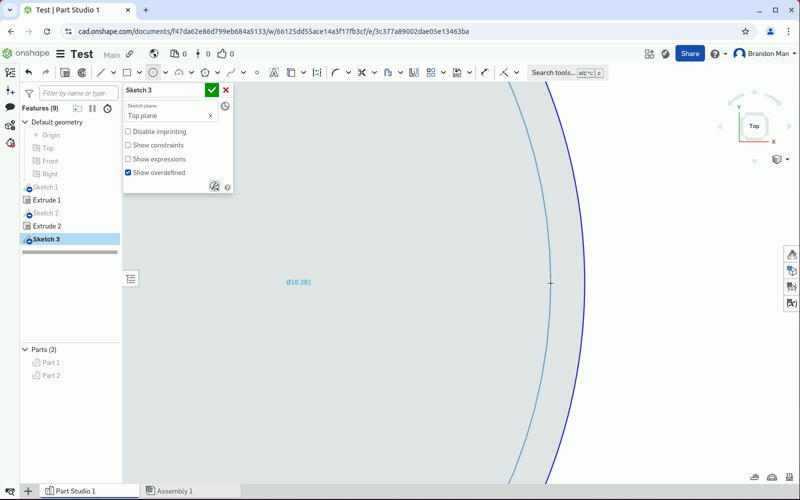
click(550, 282)
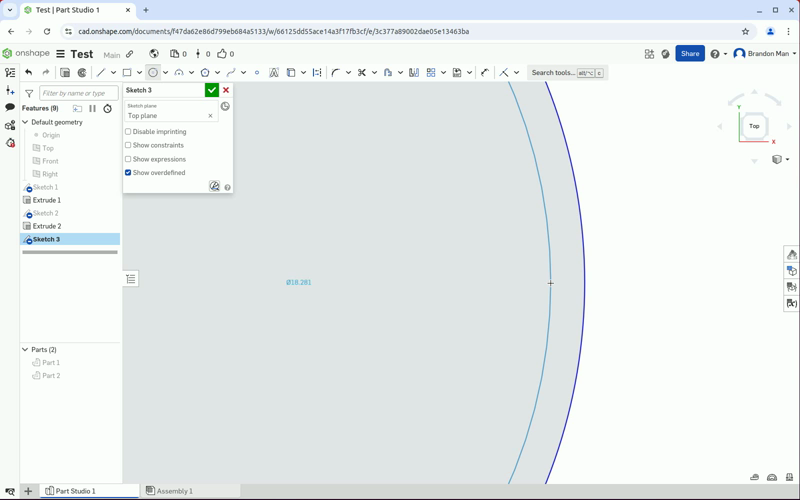
scroll(-6)
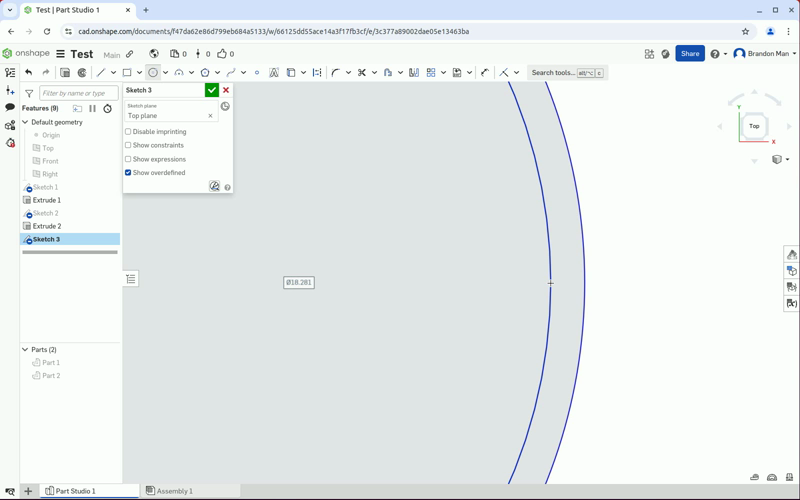
scroll(-6)
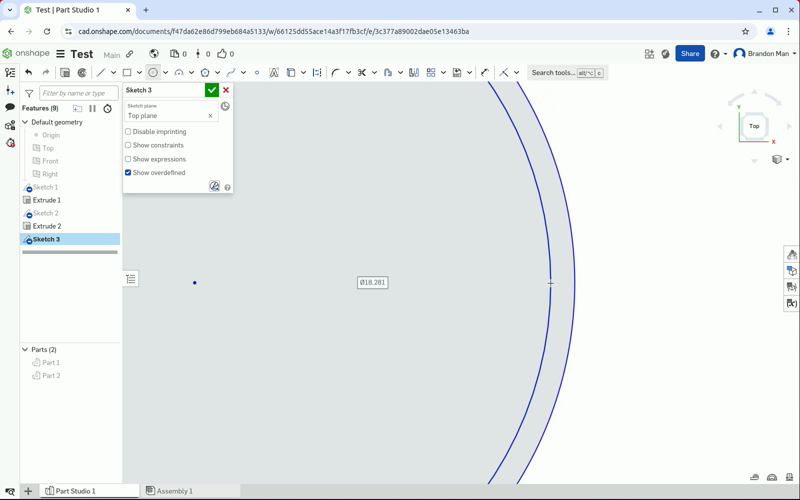
scroll(-6)
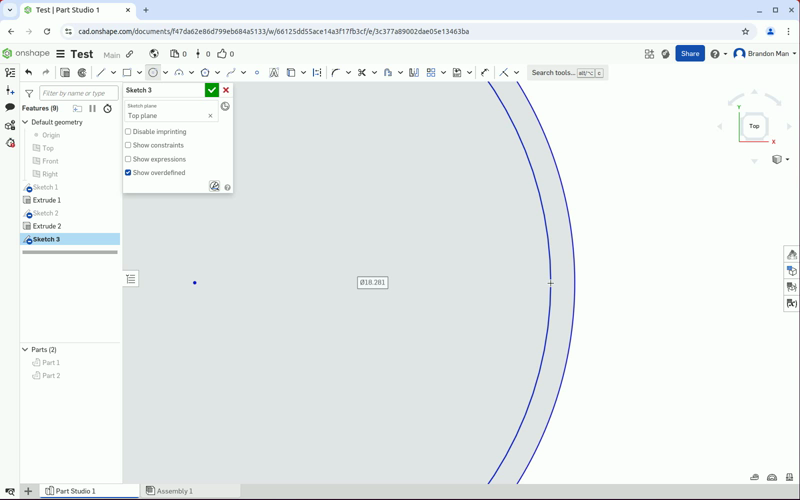
scroll(-6)
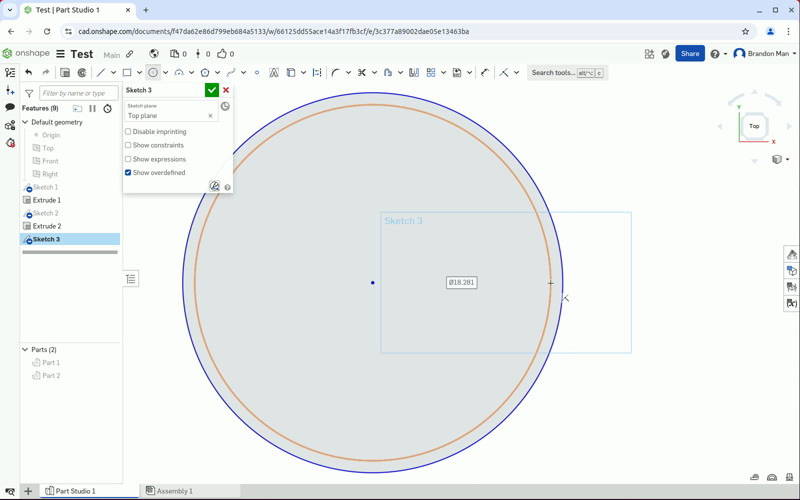
scroll(-6)
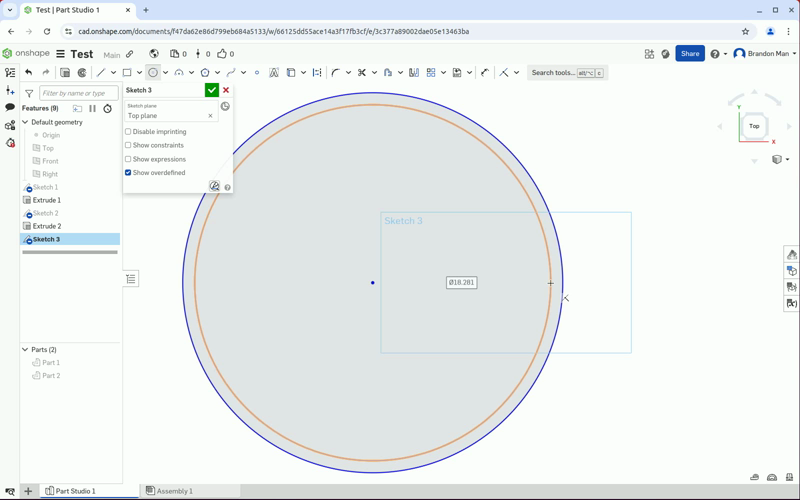
scroll(-6)
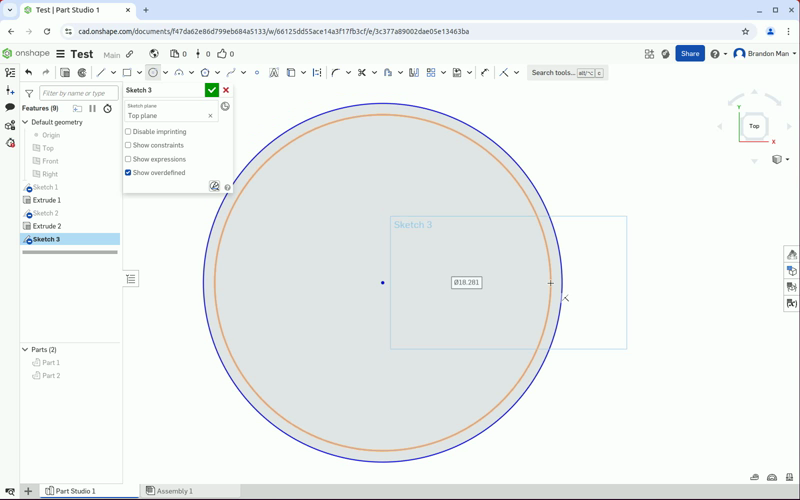
scroll(-6)
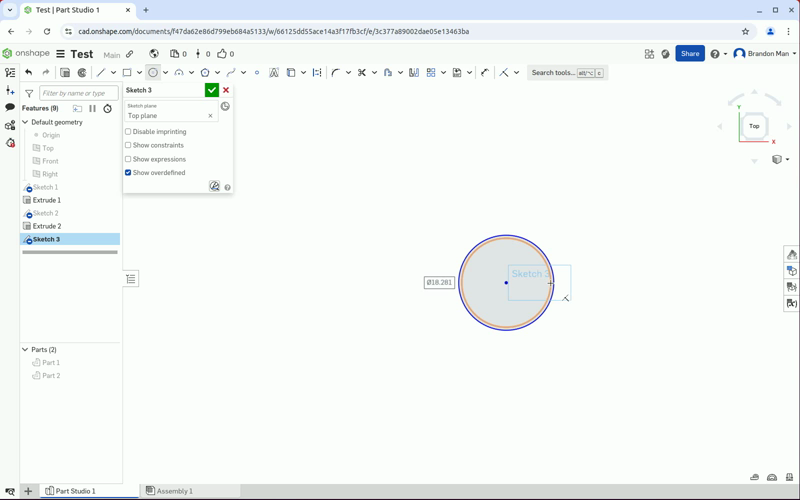
key(esc)
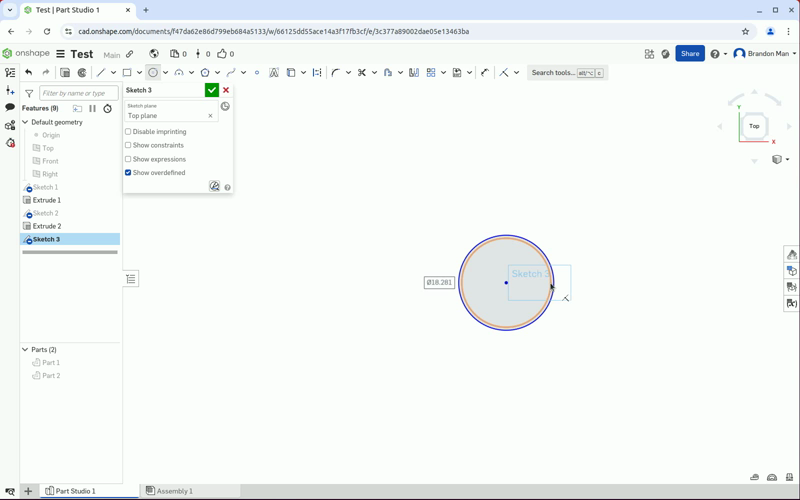
mouse_move(484, 324)
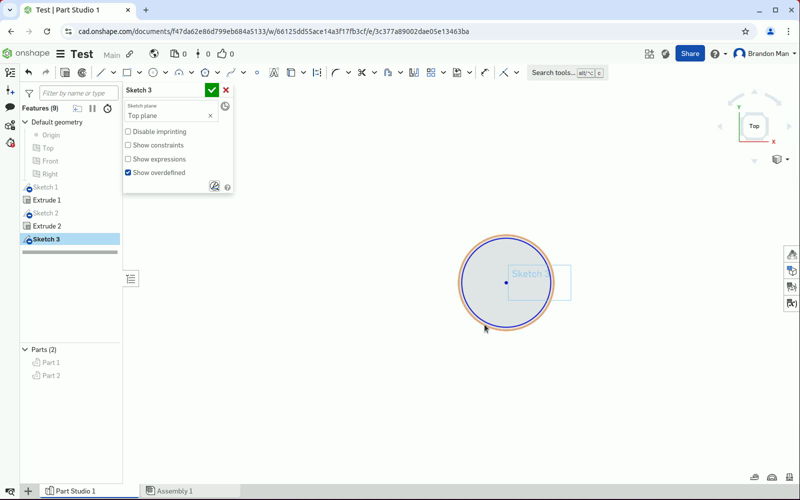
scroll(6)
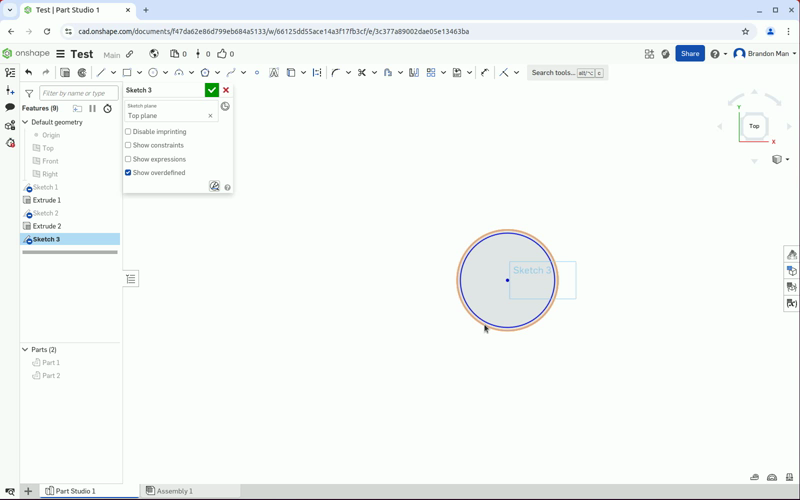
scroll(6)
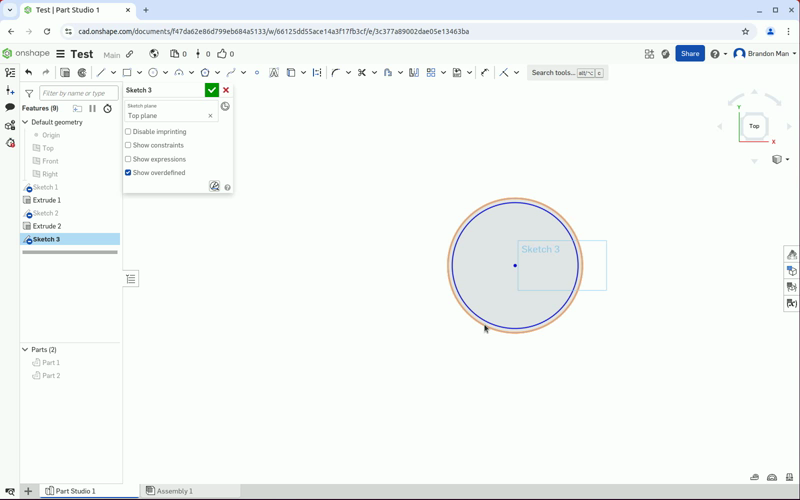
scroll(6)
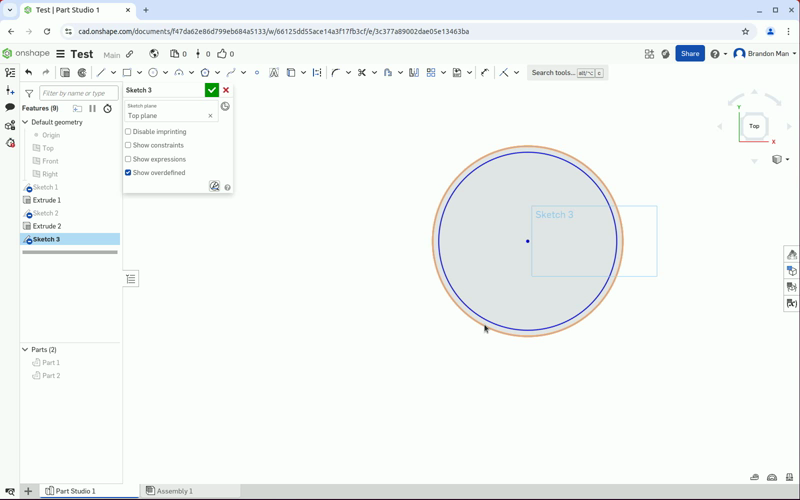
scroll(6)
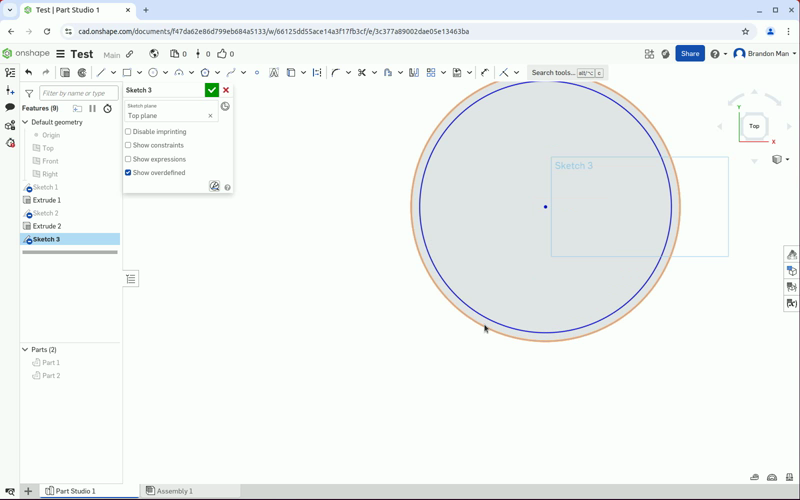
scroll(6)
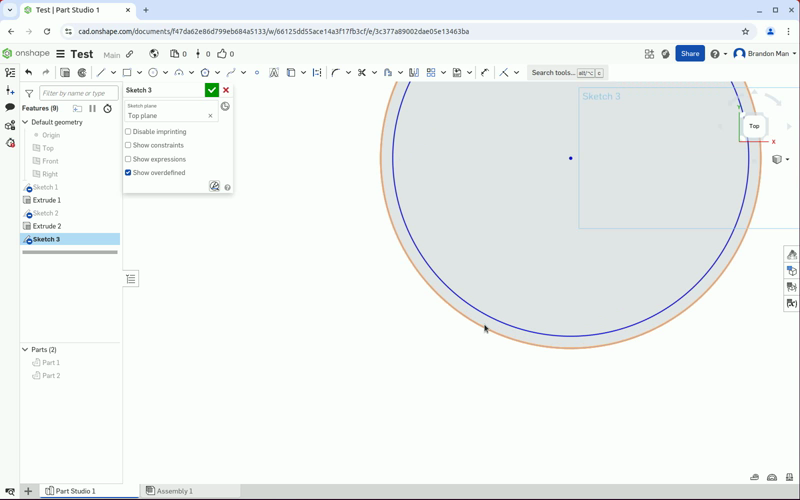
scroll(6)
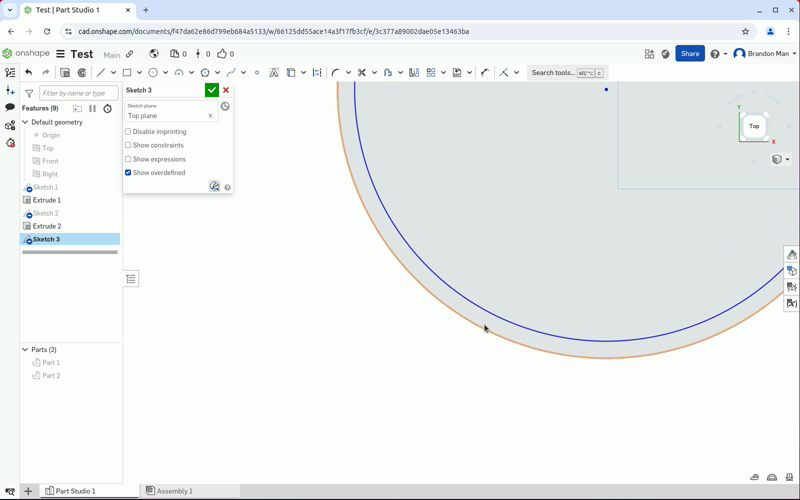
scroll(6)
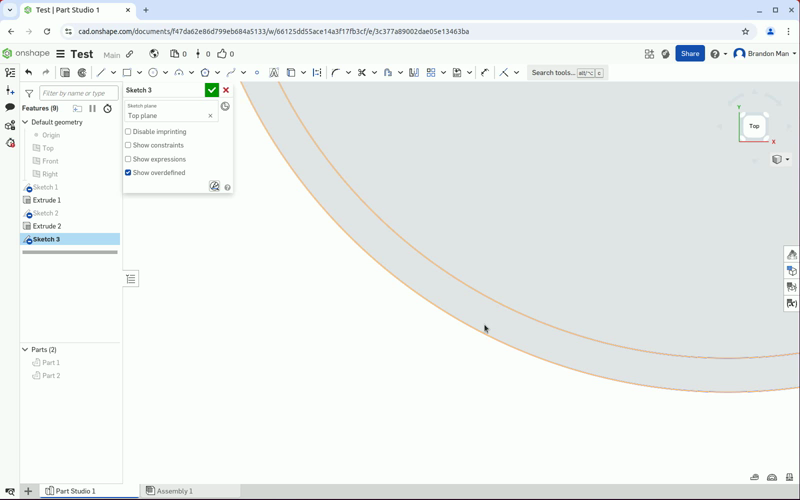
click(484, 324)
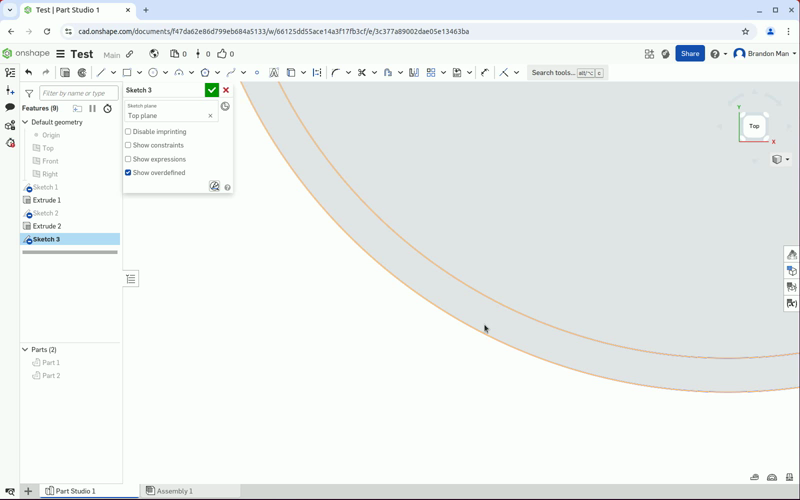
scroll(-6)
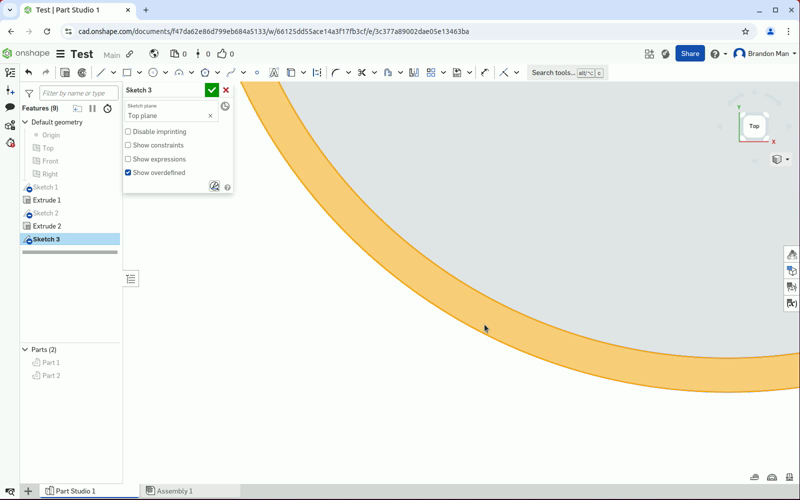
scroll(-6)
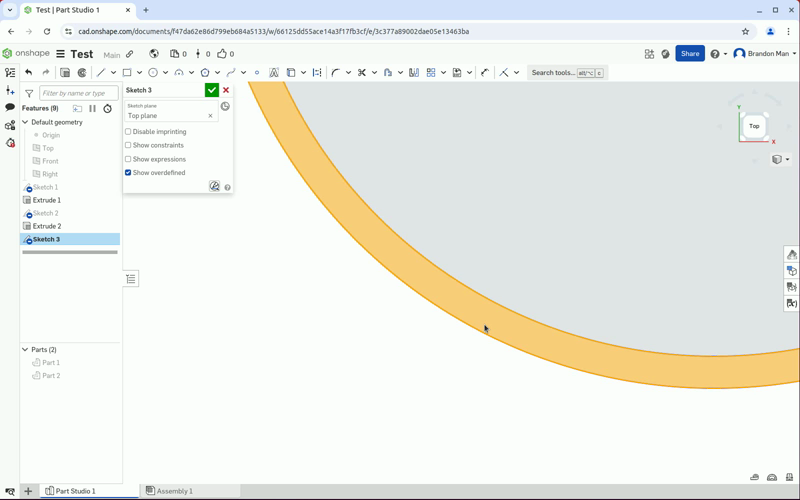
scroll(-6)
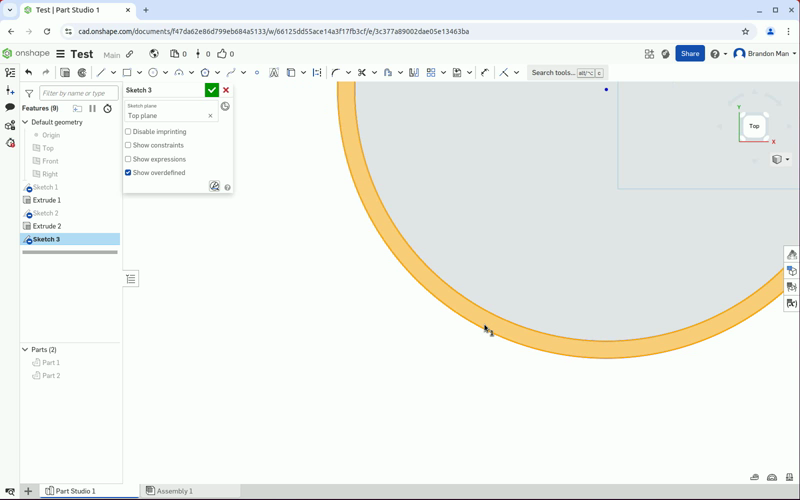
scroll(-6)
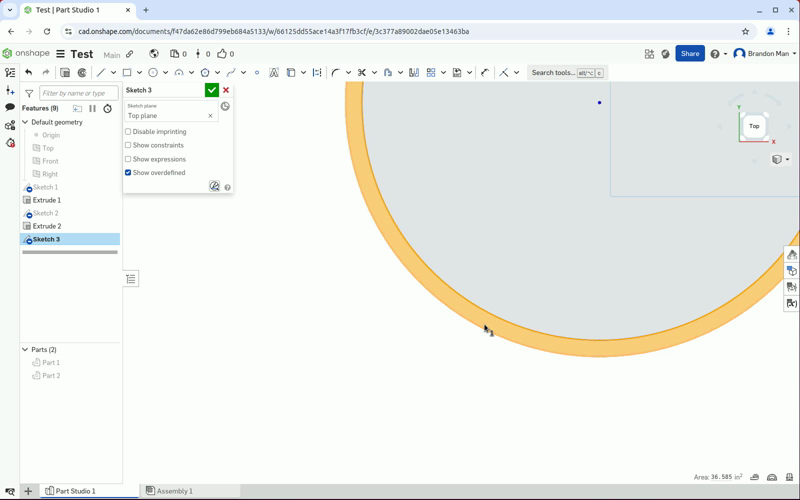
scroll(-6)
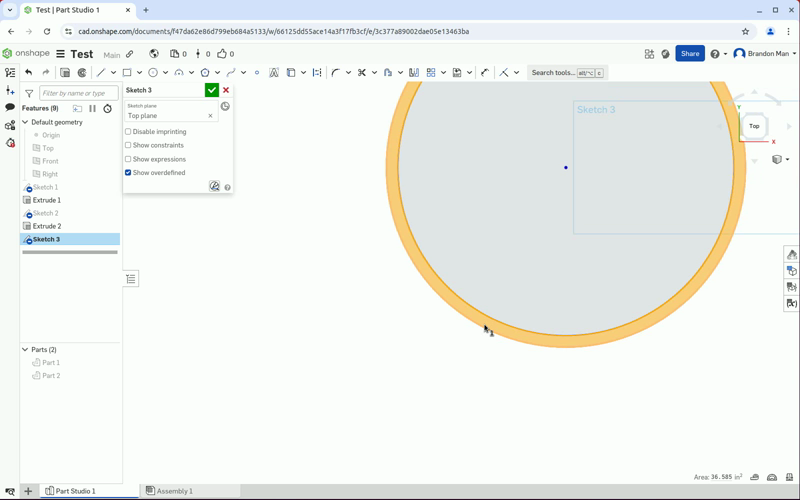
scroll(-6)
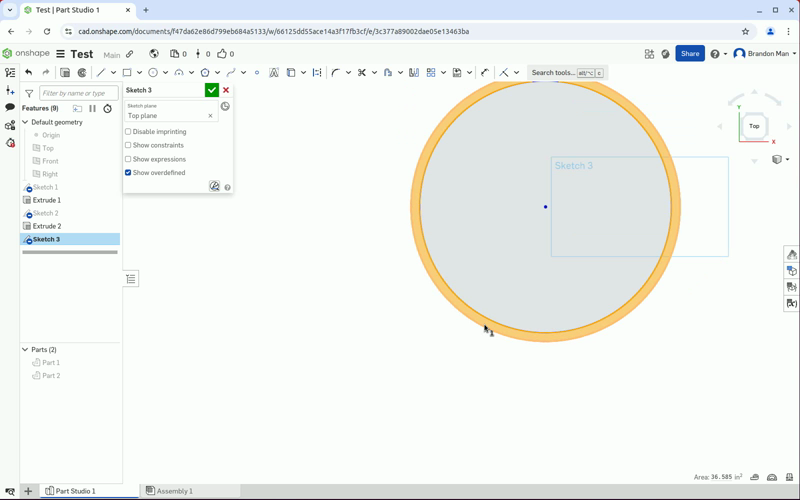
scroll(-6)
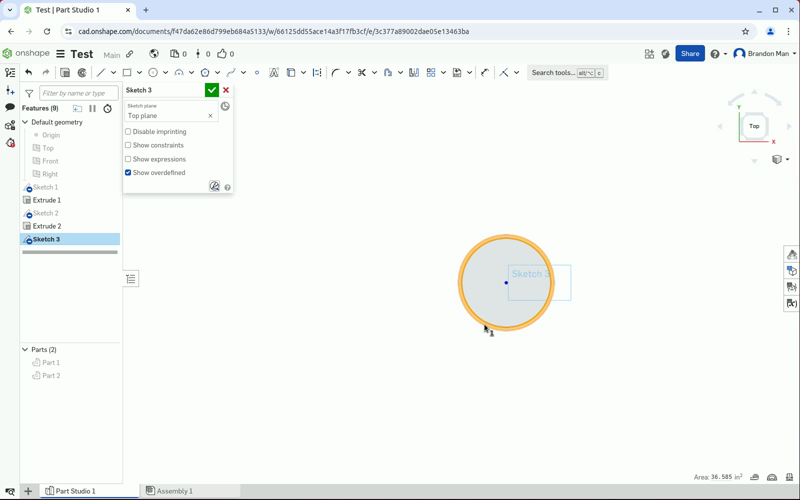
mouse_move(73, 352)
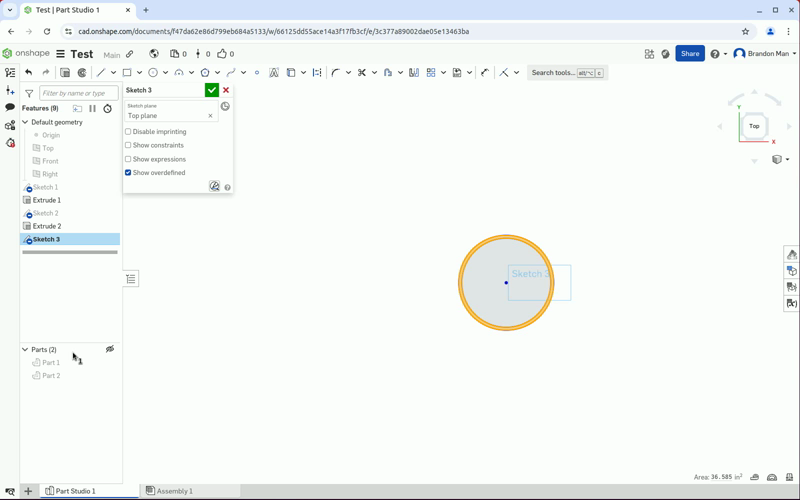
key(shift+y)
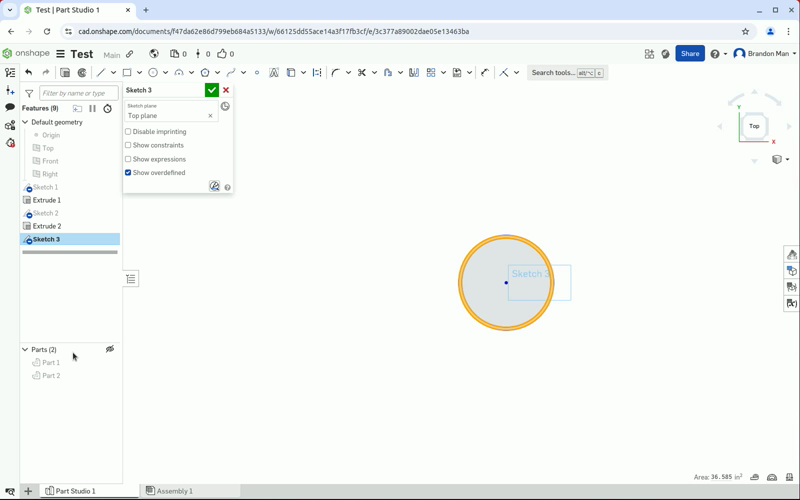
key(shift+e)
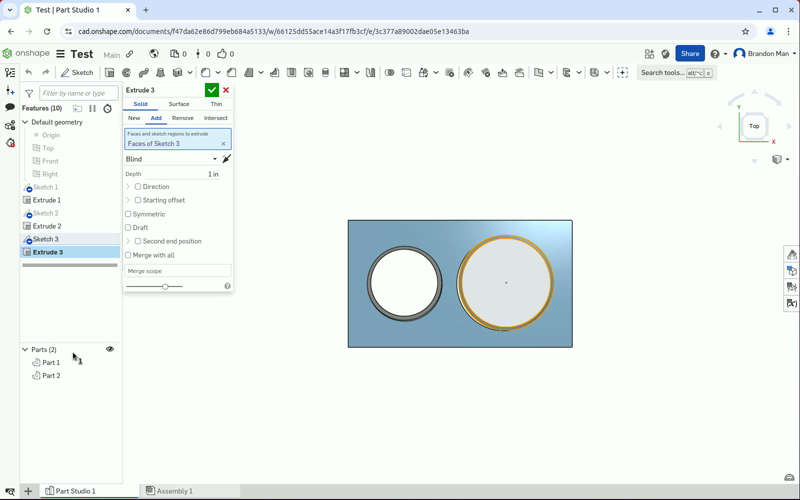
mouse_move(143, 106)
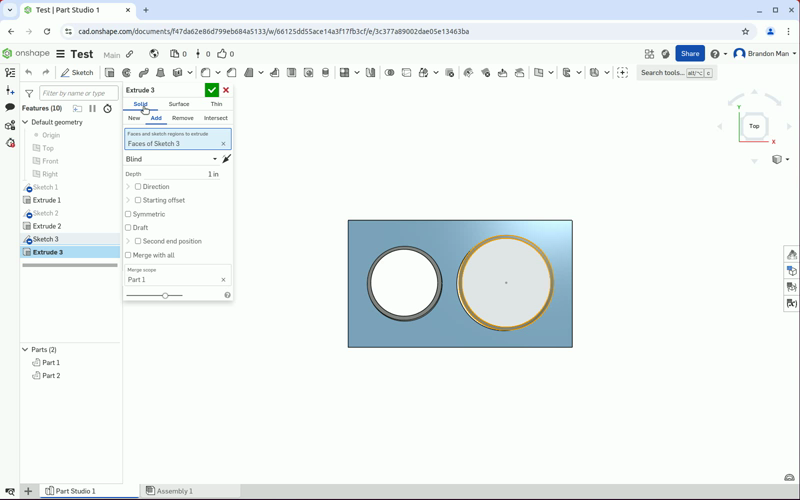
click(143, 106)
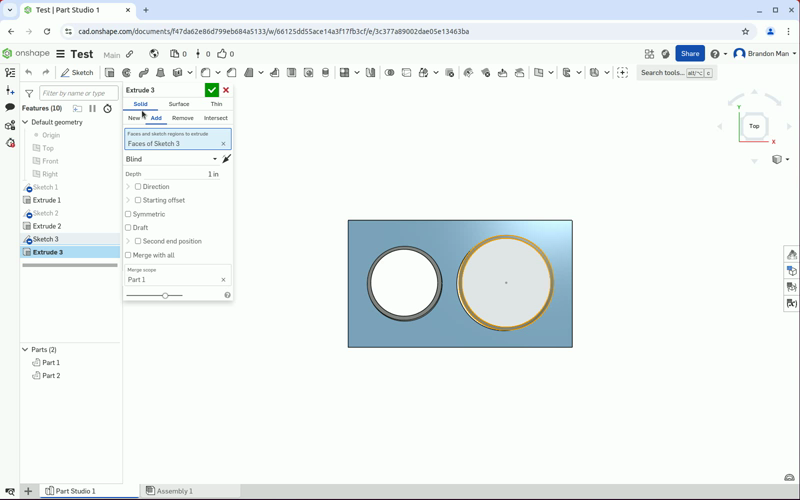
mouse_move(137, 120)
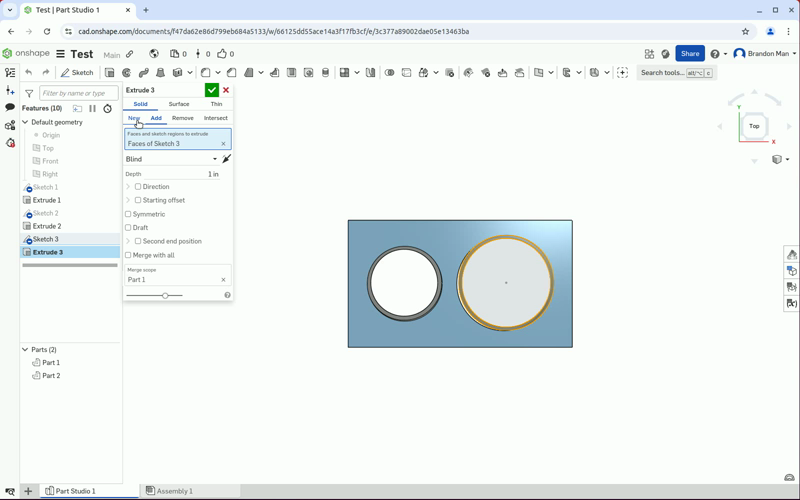
click(137, 120)
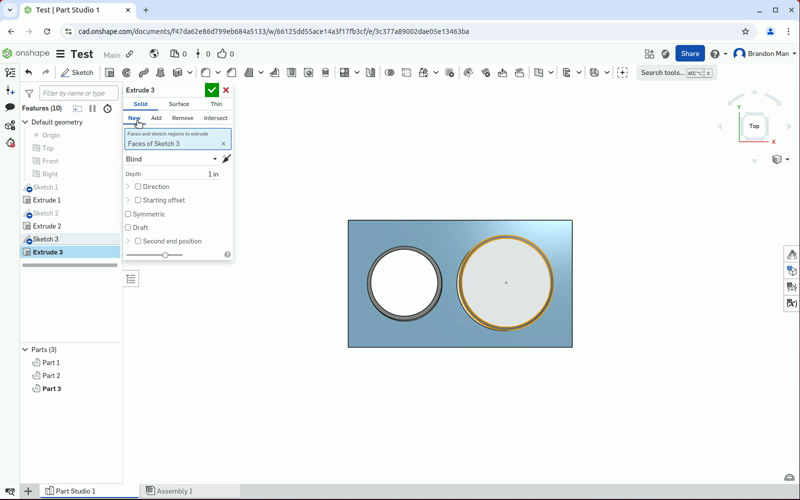
key(tab, 4)
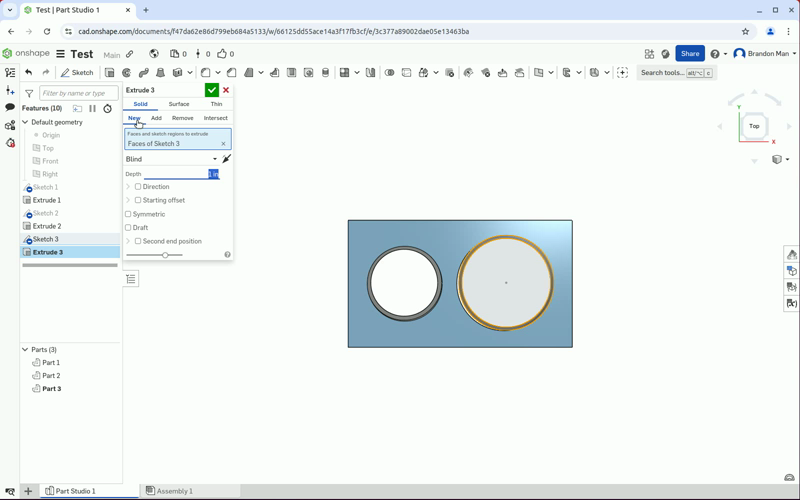
text(0.241)
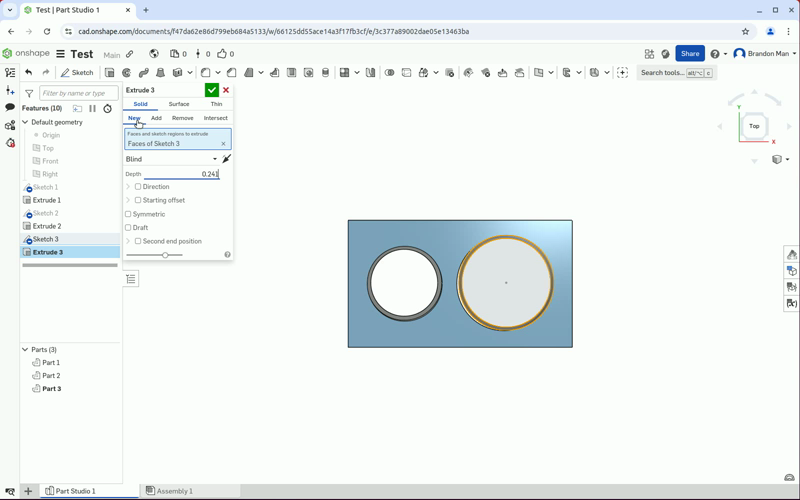
key(enter)
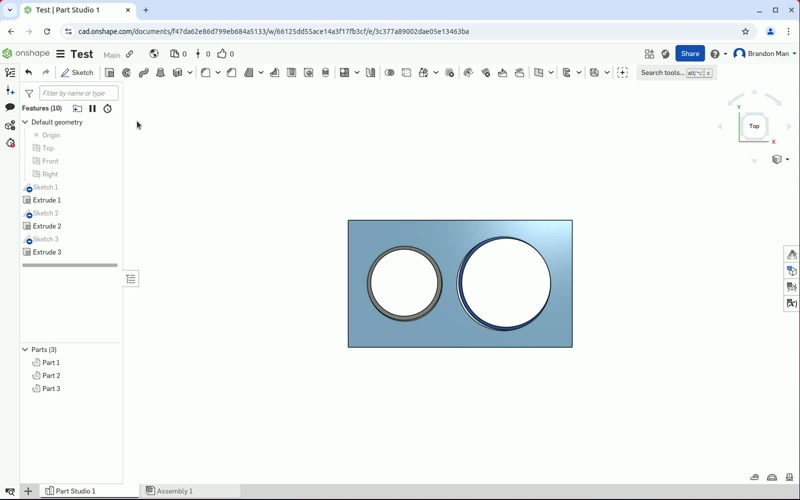
key(shift+h)
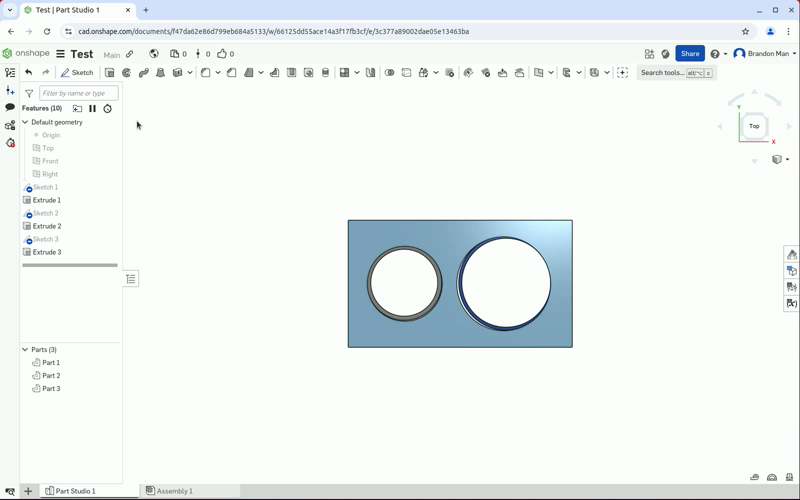
key(shift+h)
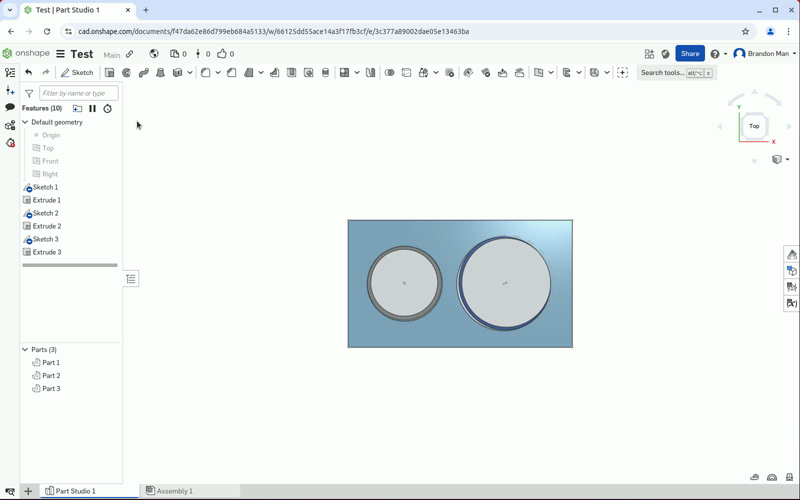
key(shift+7)
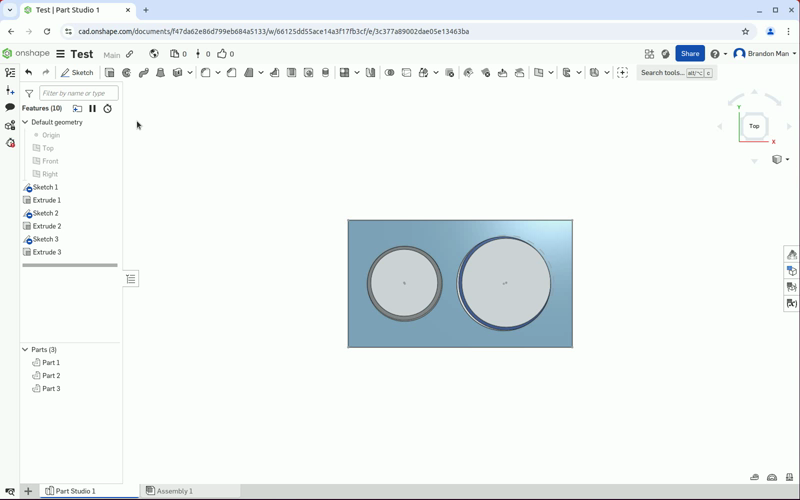
key(up, 3)
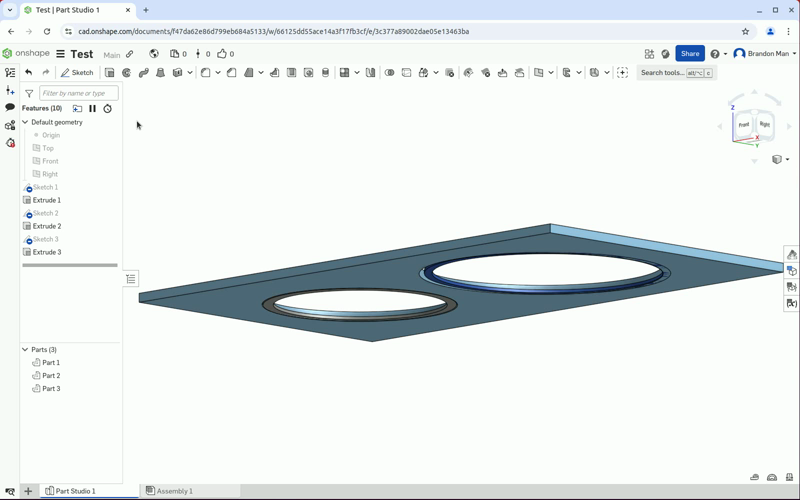
key(left, 3)
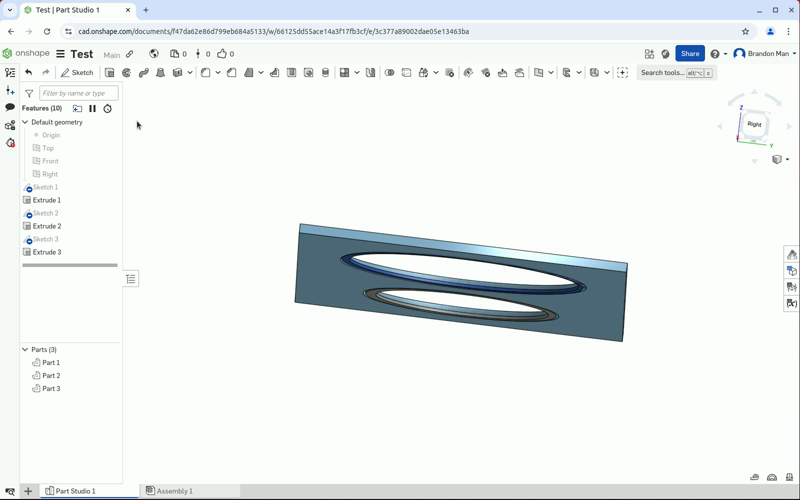
key(right, 3)
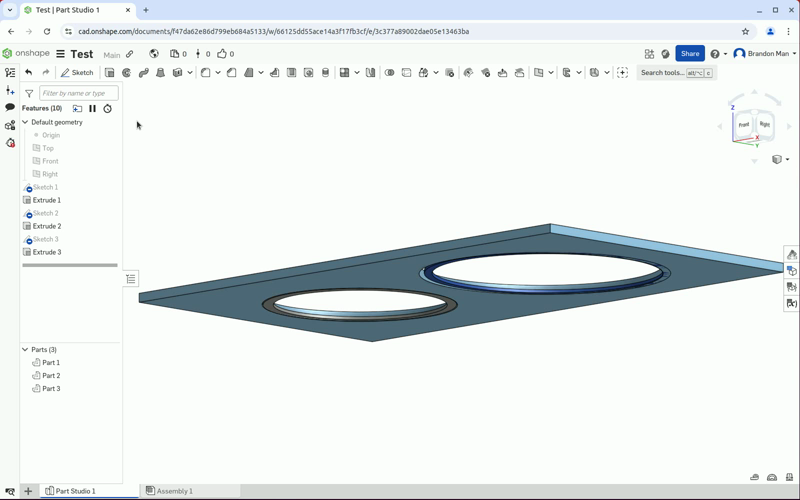
key(down, 3)
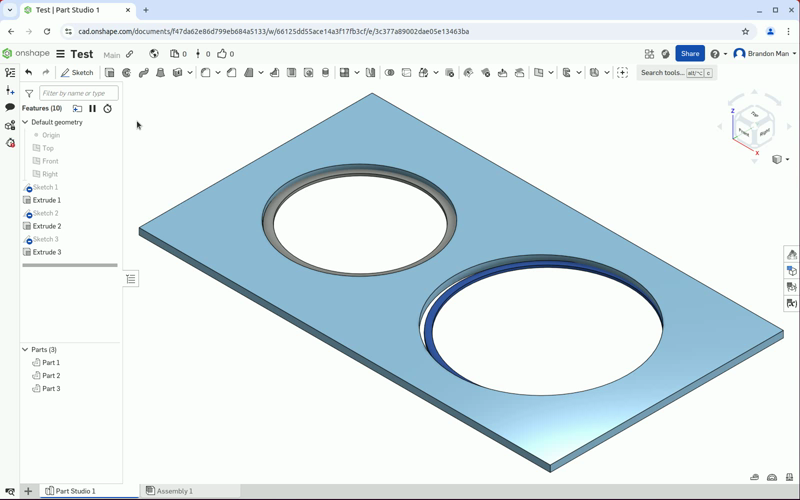
mouse_move(73, 189)
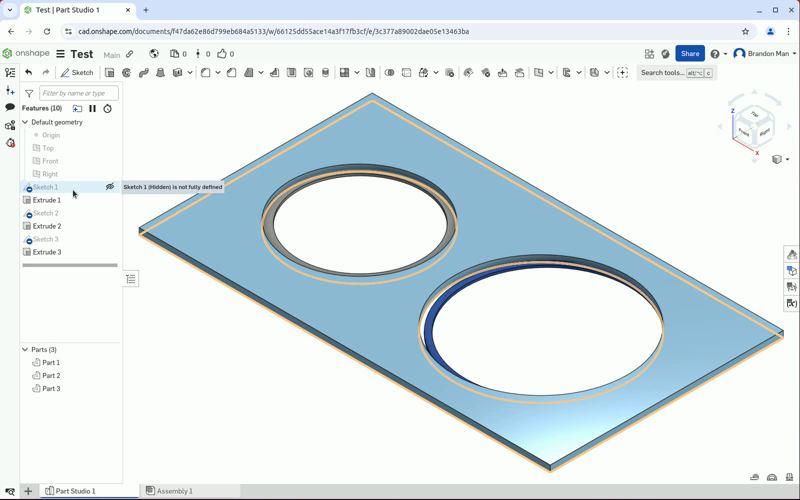
click(73, 189)